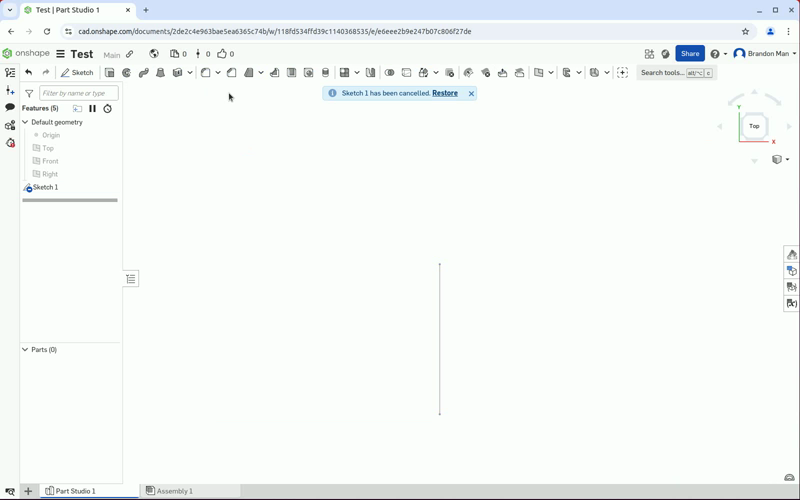
key(shift+h)
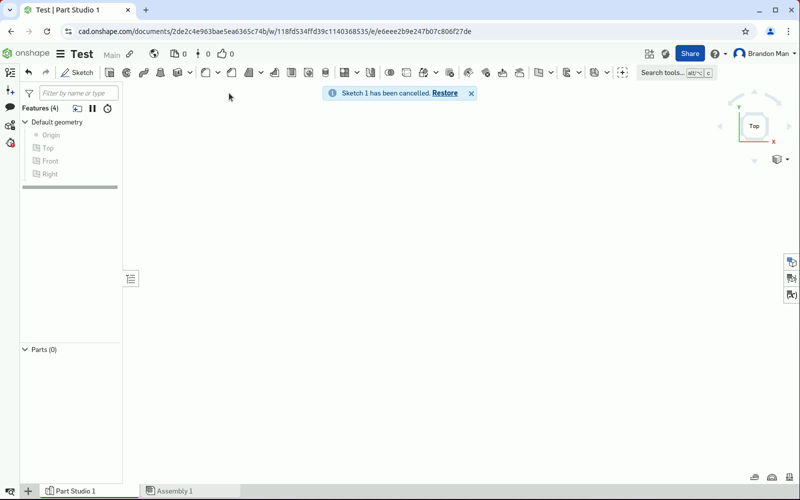
mouse_move(73, 352)
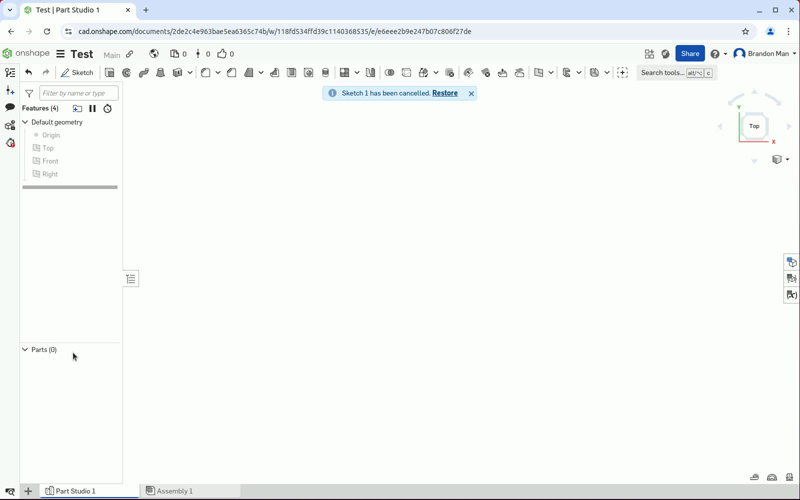
key(y)
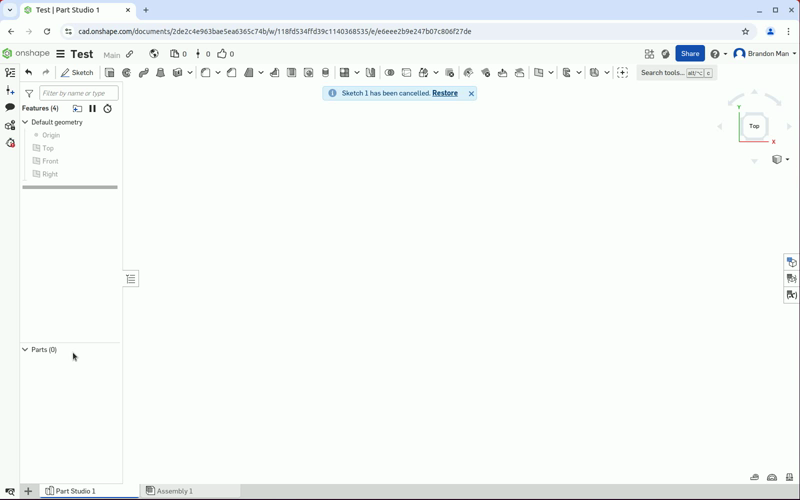
key(shift+p)
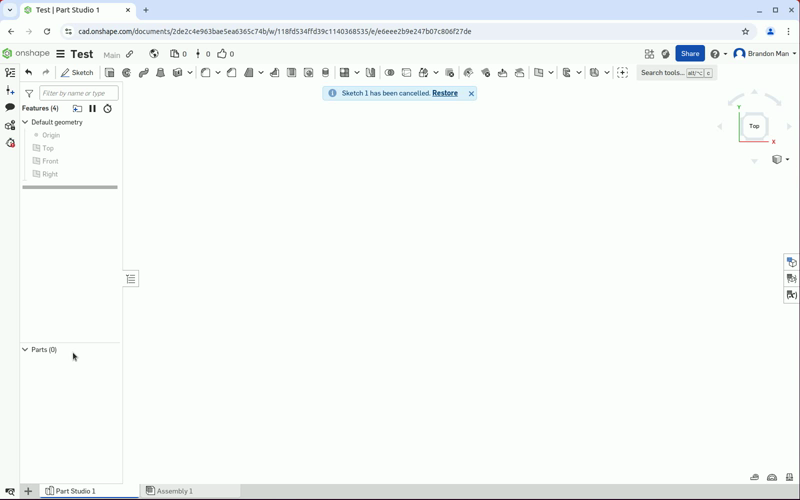
key(space)
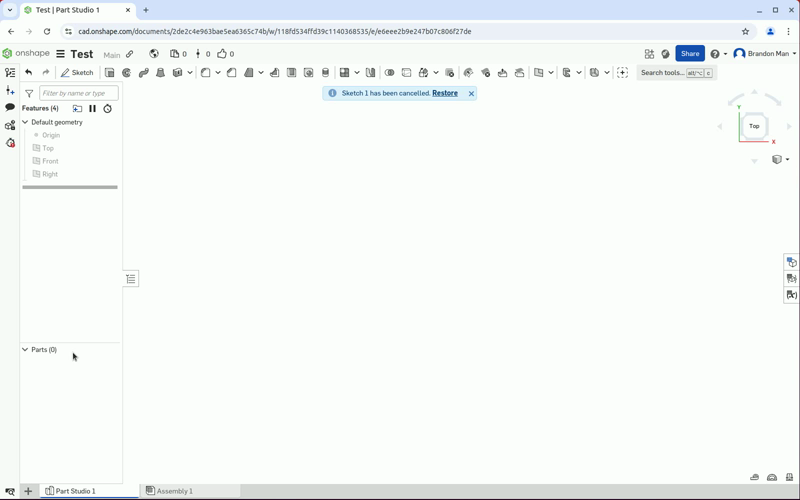
key_down(shift)
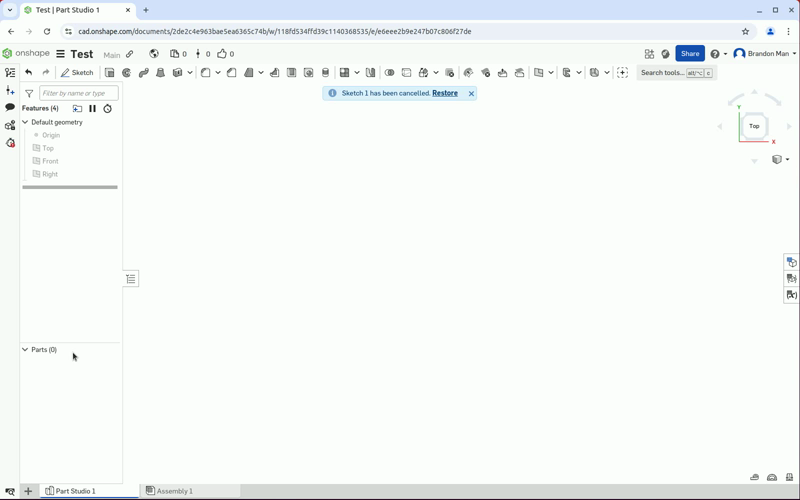
key(up)
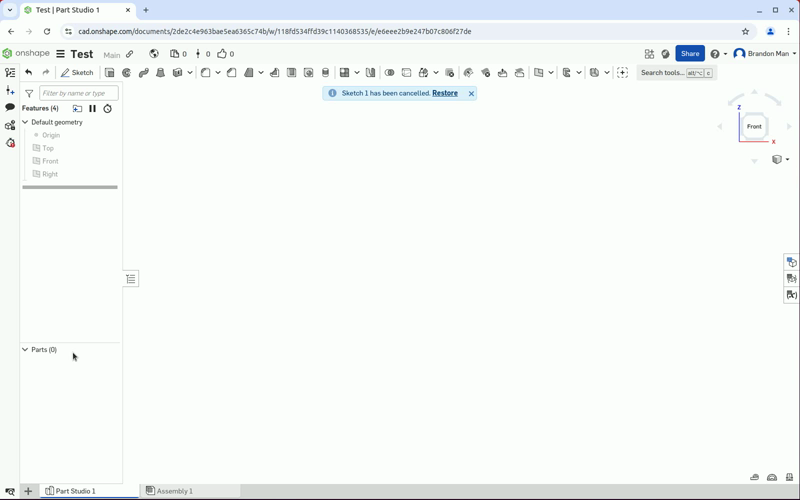
key_up(shift)
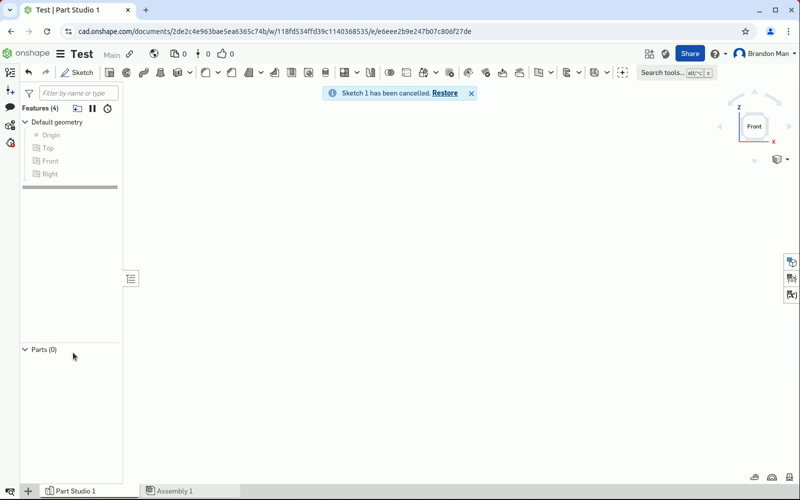
mouse_move(73, 352)
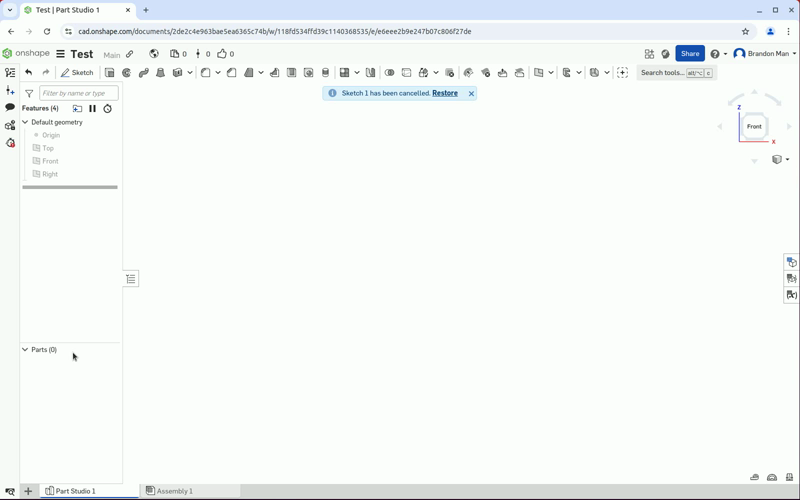
key(shift+y)
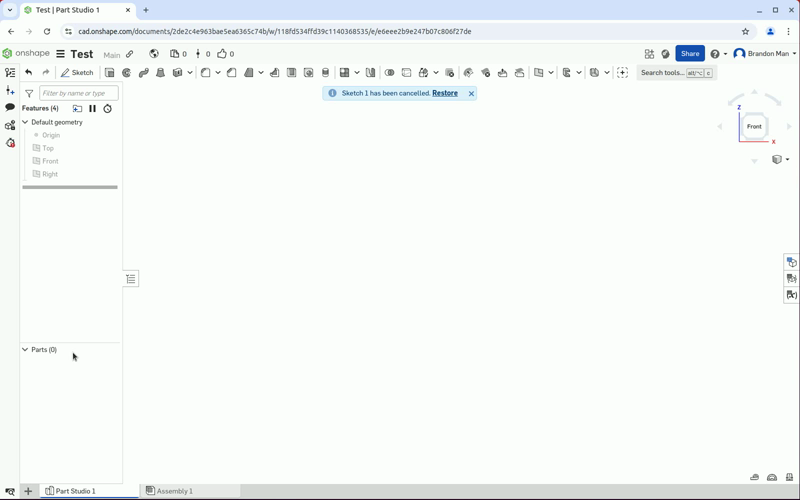
key(shift+s)
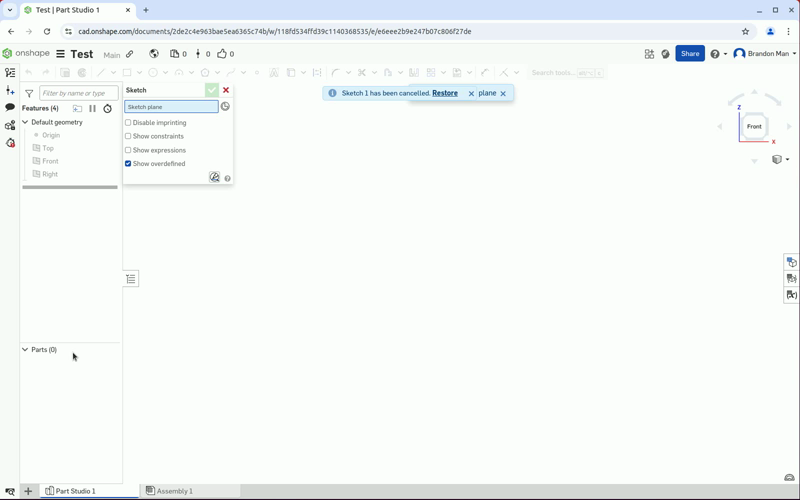
mouse_move(73, 163)
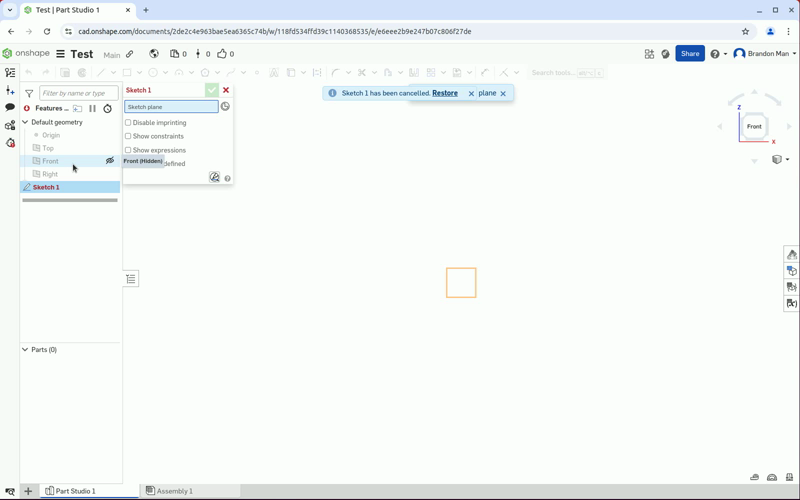
click(73, 163)
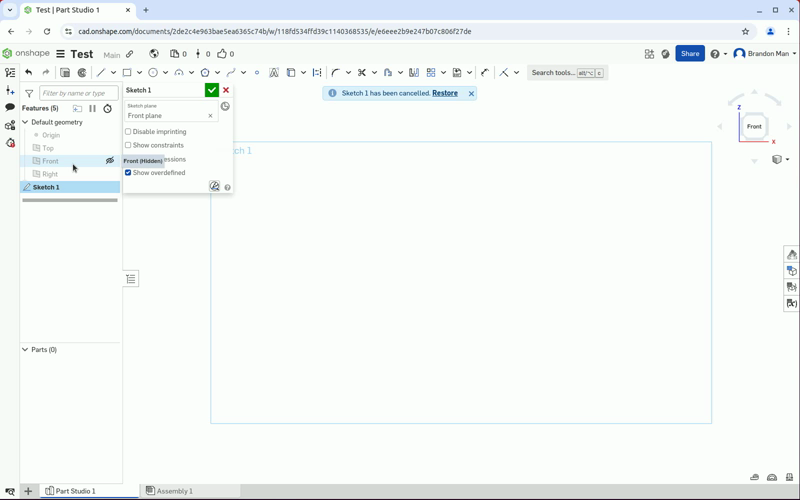
mouse_move(73, 352)
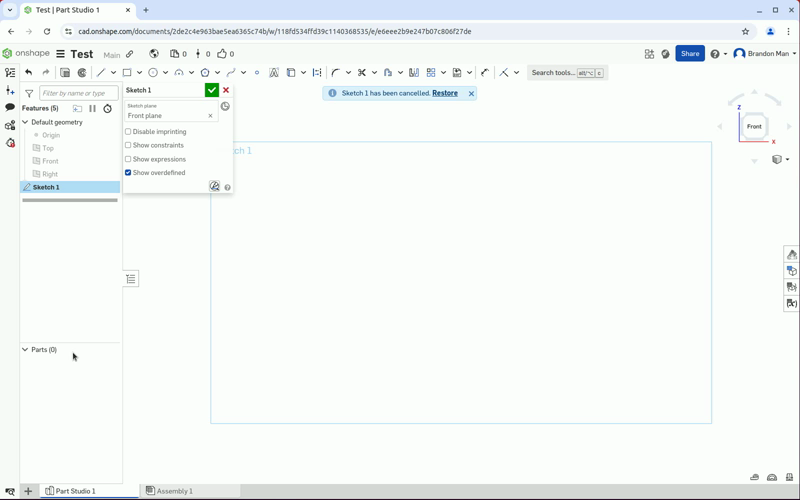
key(y)
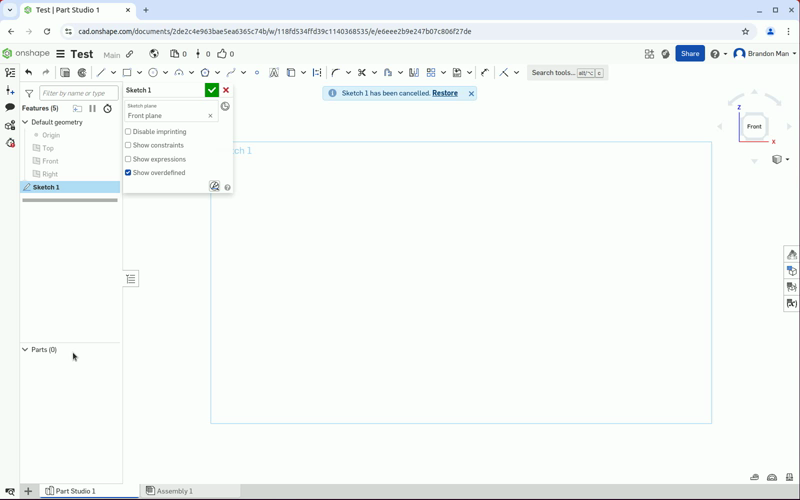
key(l)
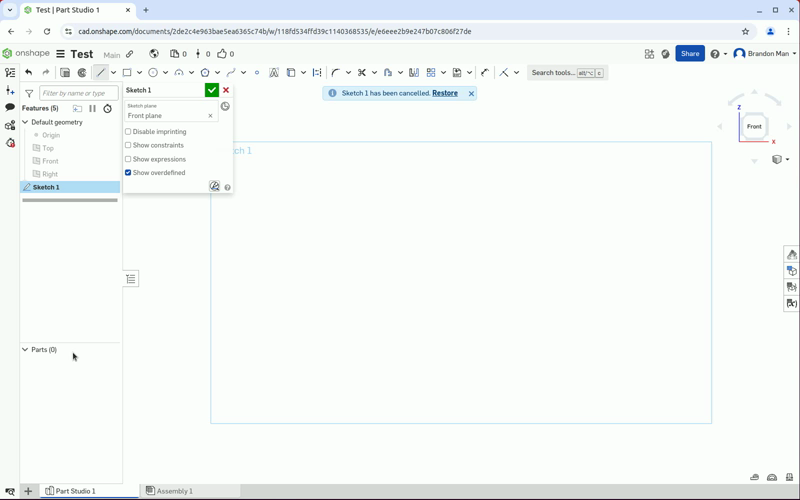
key_down(shift)
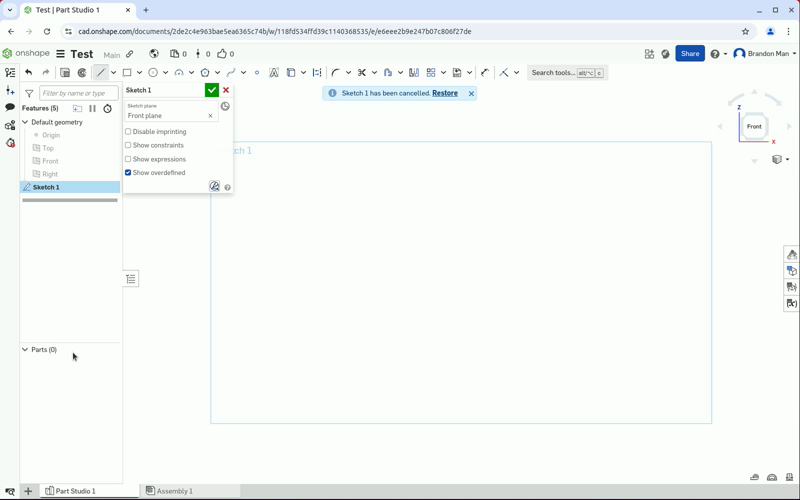
mouse_move(348, 282)
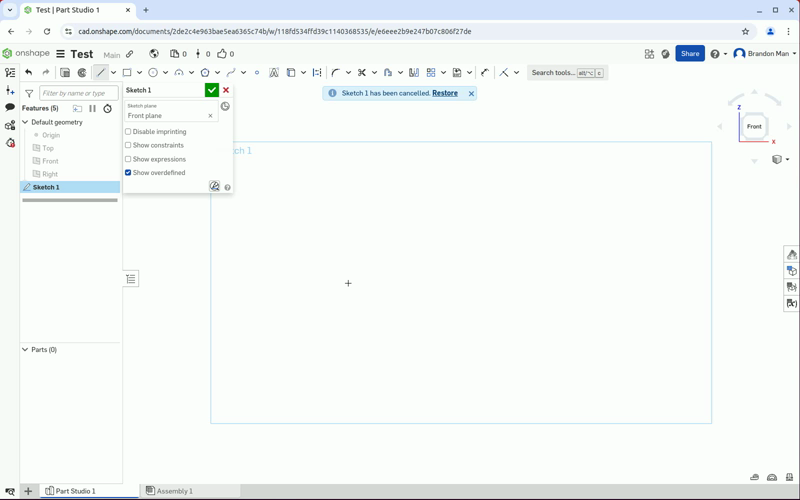
click(348, 282)
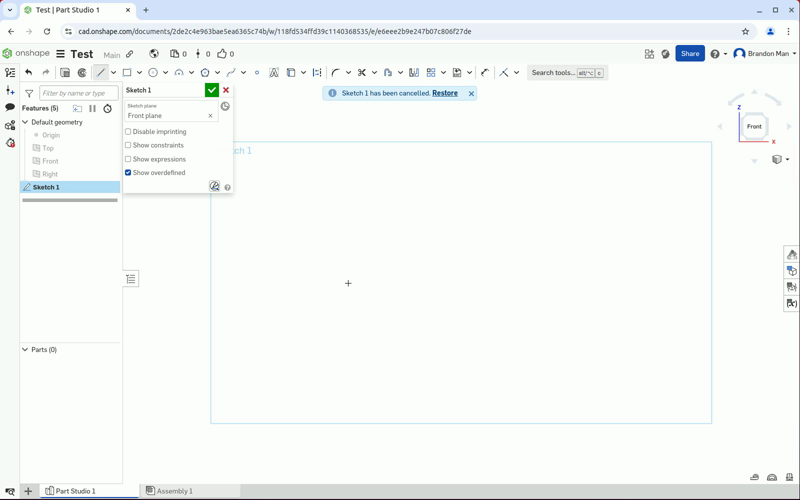
key_up(shift)
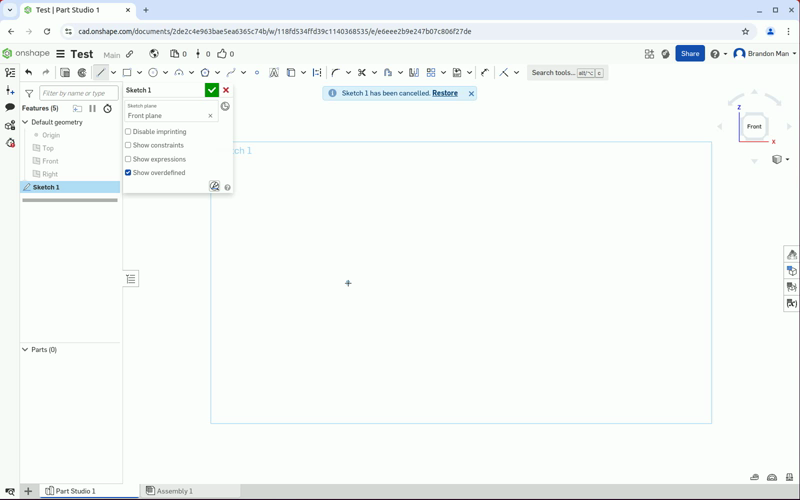
key_down(shift)
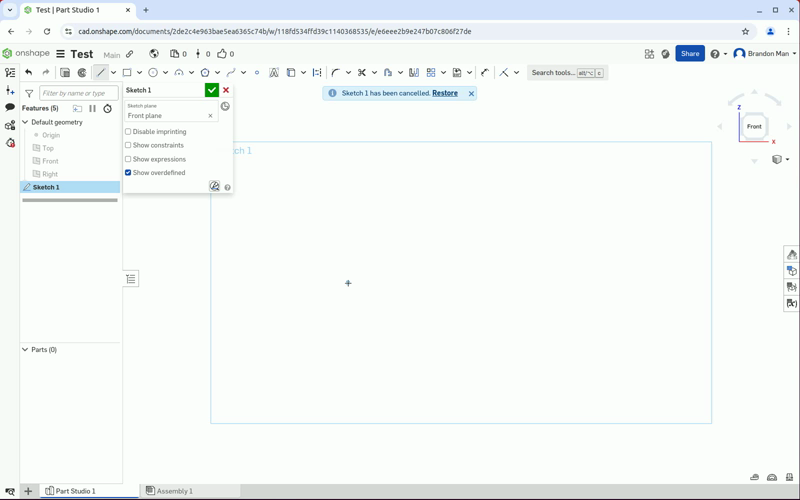
mouse_move(516, 380)
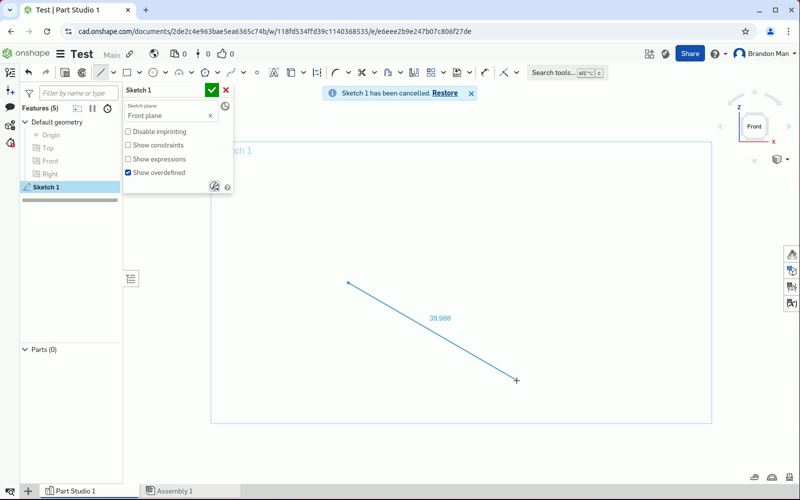
click(516, 380)
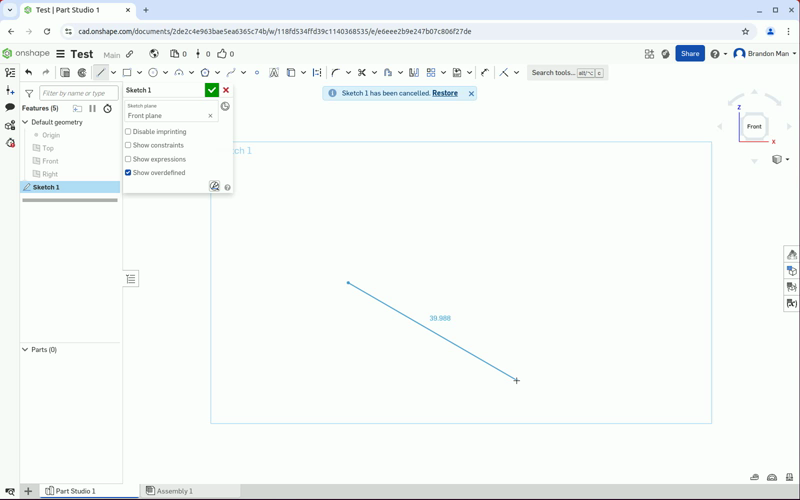
key_up(shift)
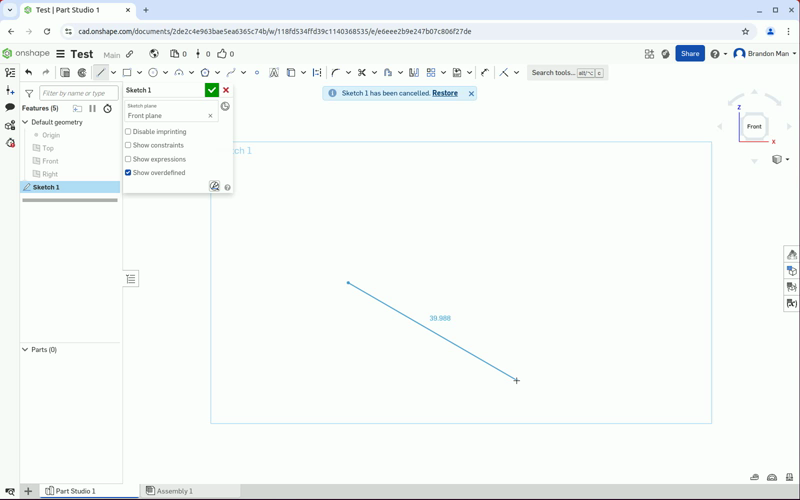
key_down(shift)
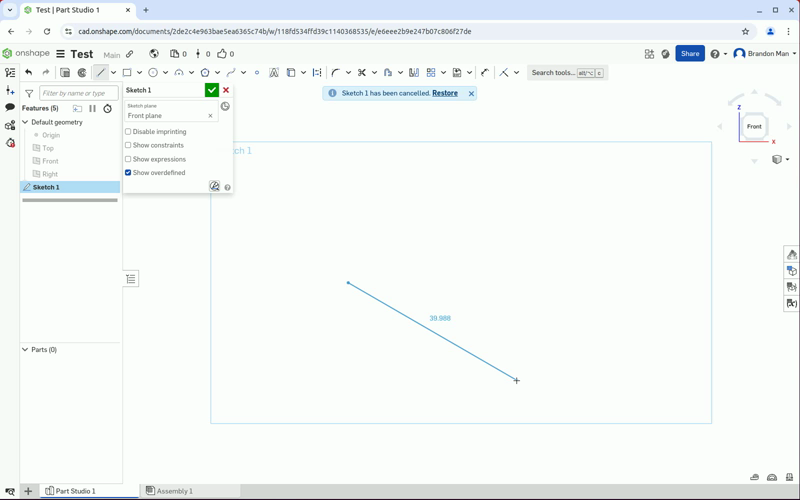
mouse_move(516, 185)
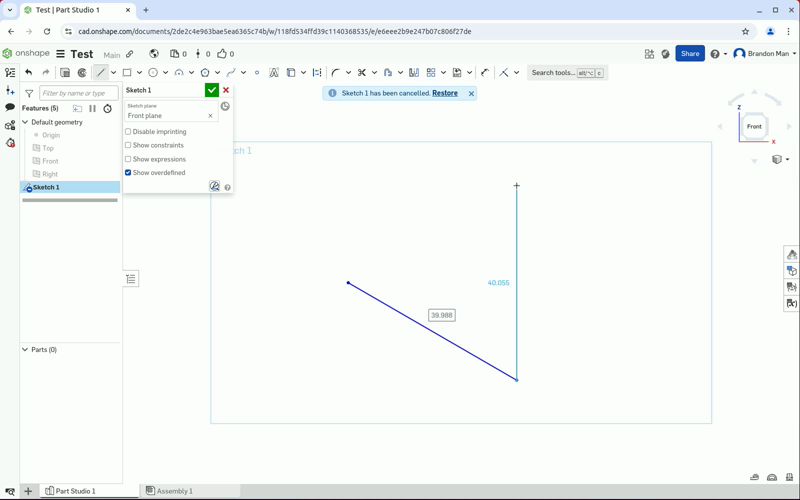
click(516, 185)
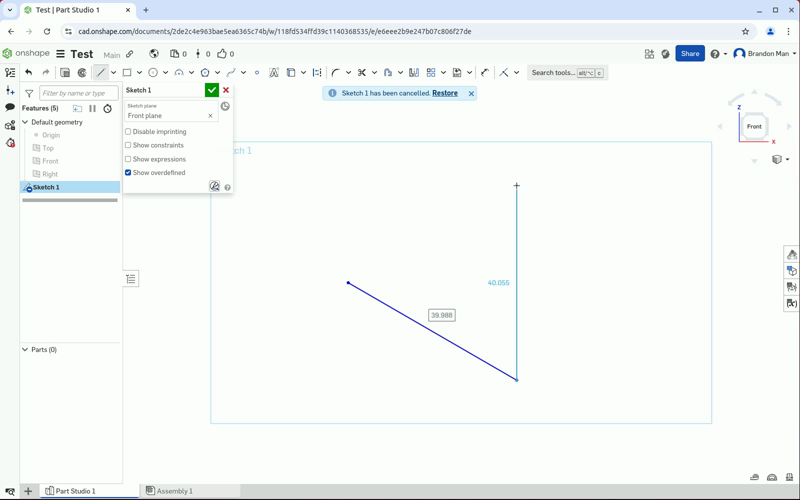
key_up(shift)
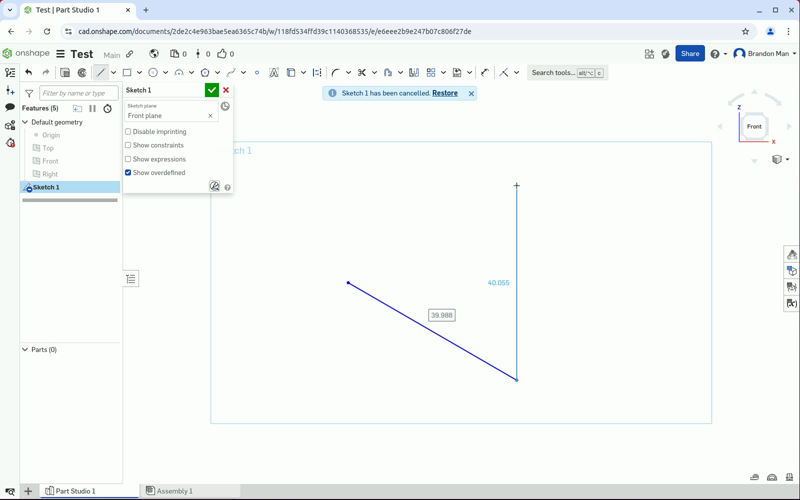
key_down(shift)
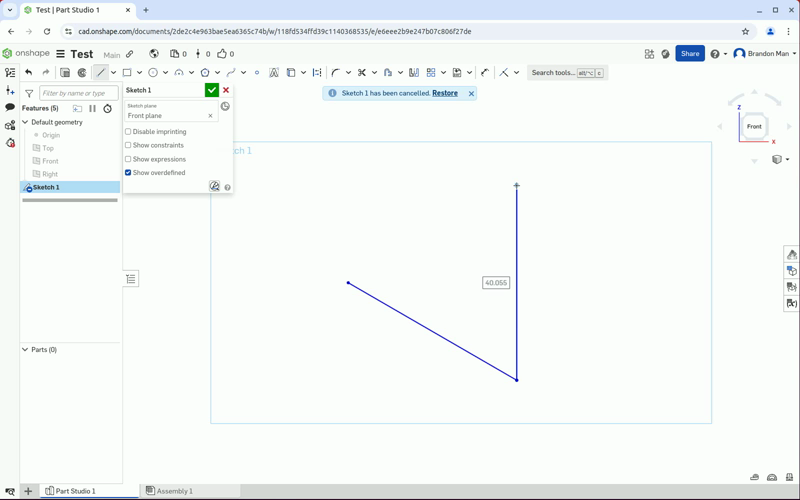
mouse_move(348, 282)
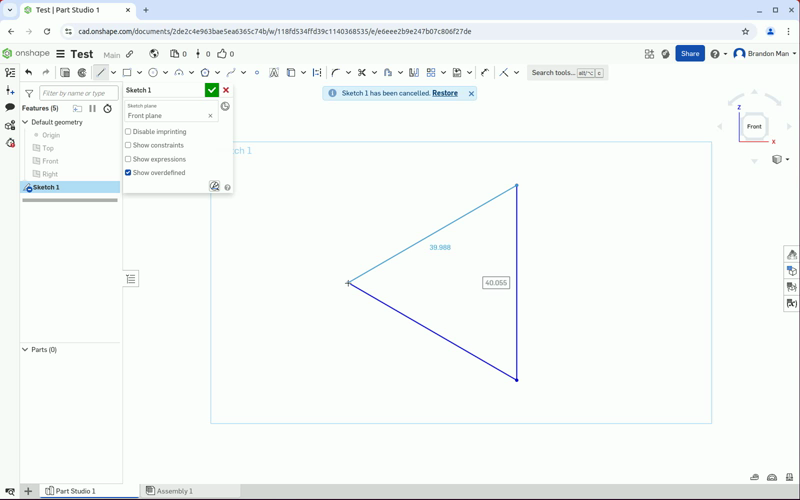
key_up(shift)
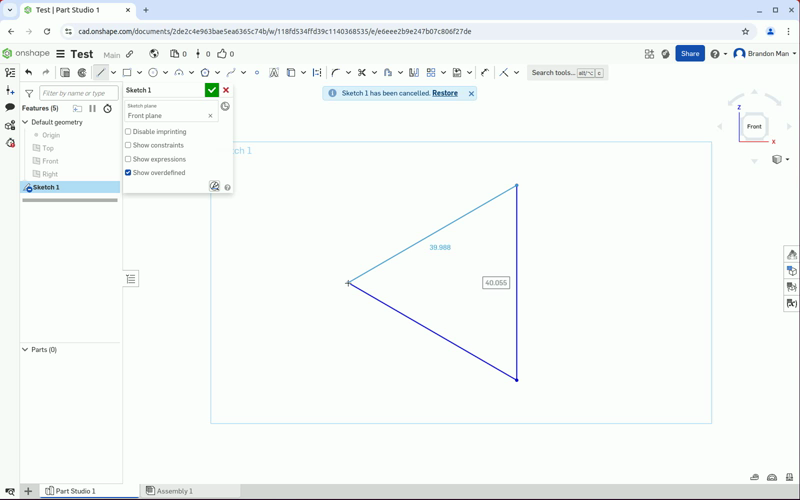
click(348, 282)
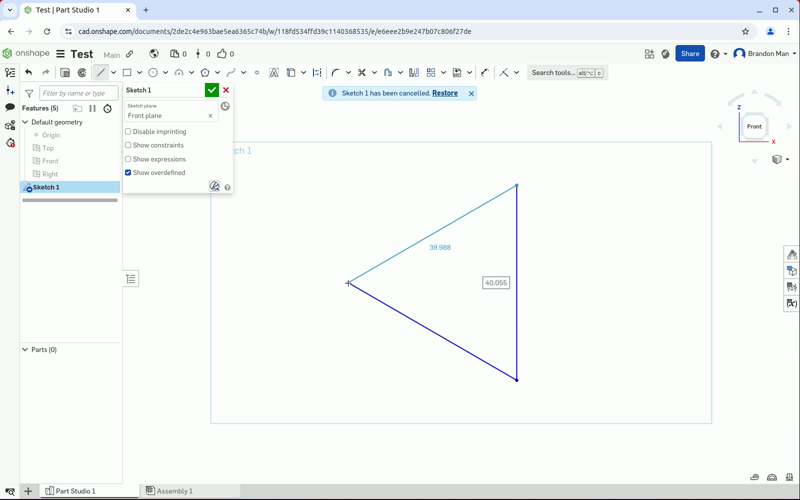
key(esc)
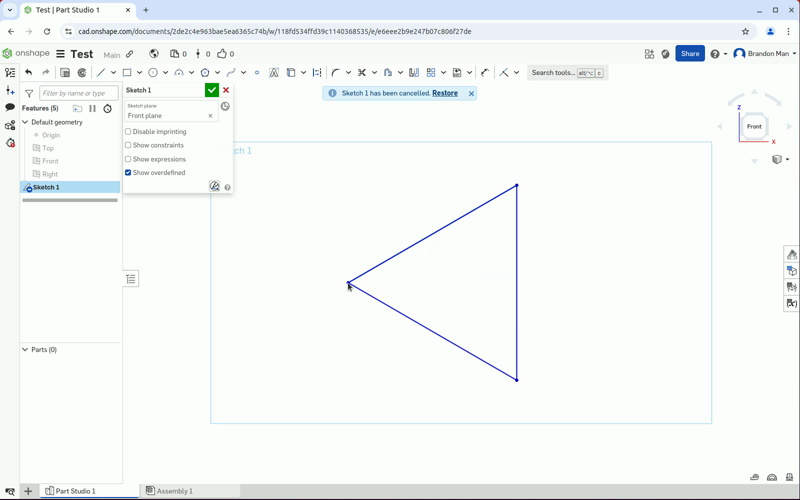
mouse_move(468, 331)
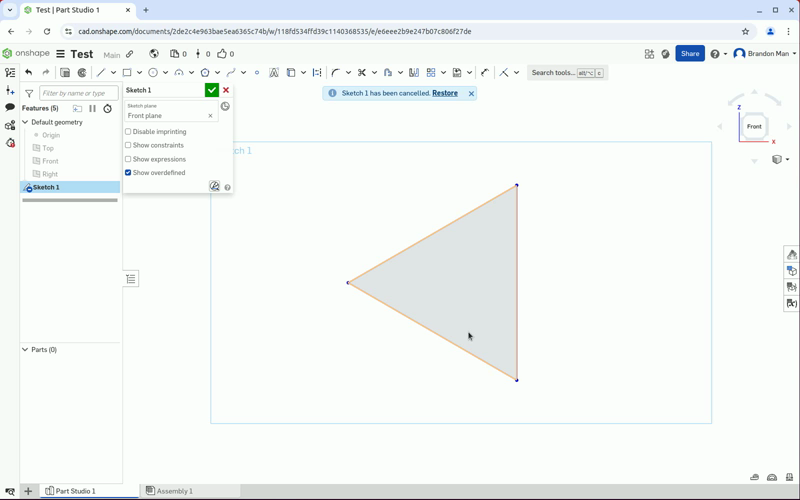
click(468, 331)
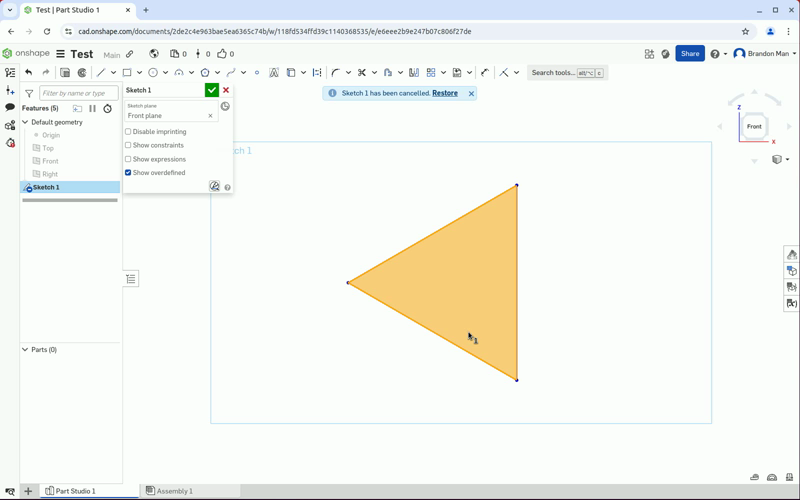
mouse_move(73, 352)
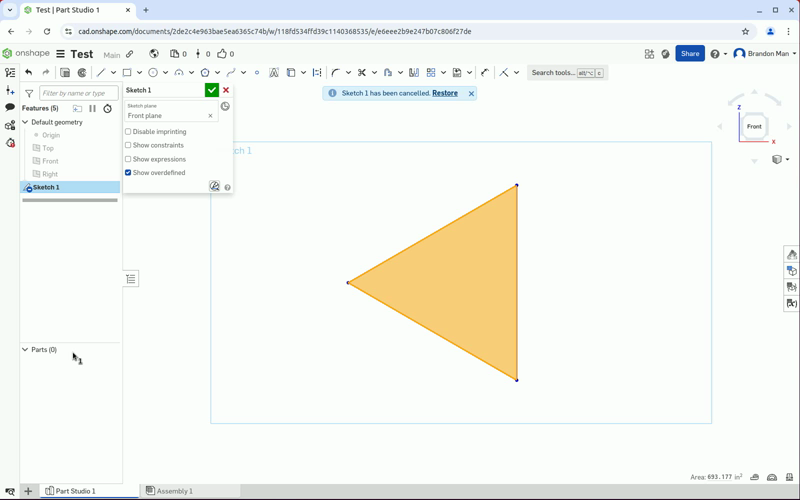
key(shift+y)
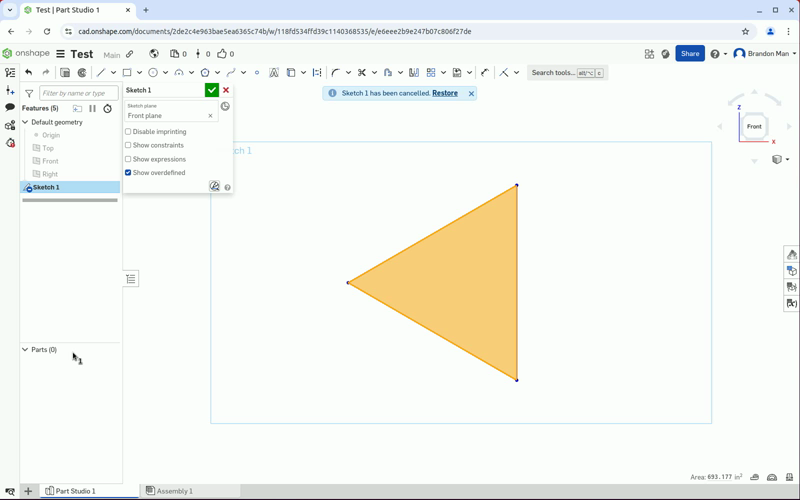
key(shift+e)
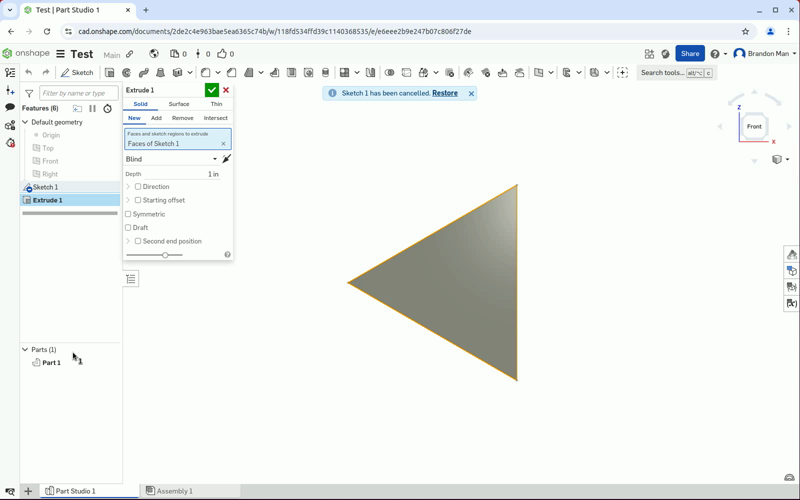
mouse_move(143, 106)
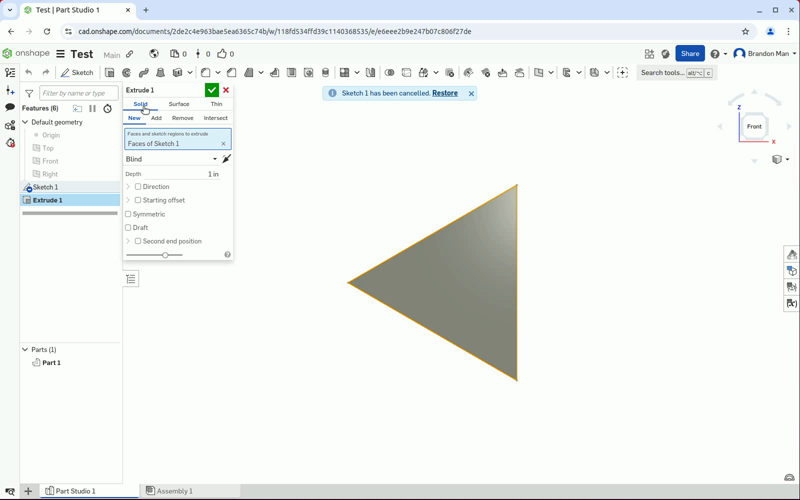
click(143, 106)
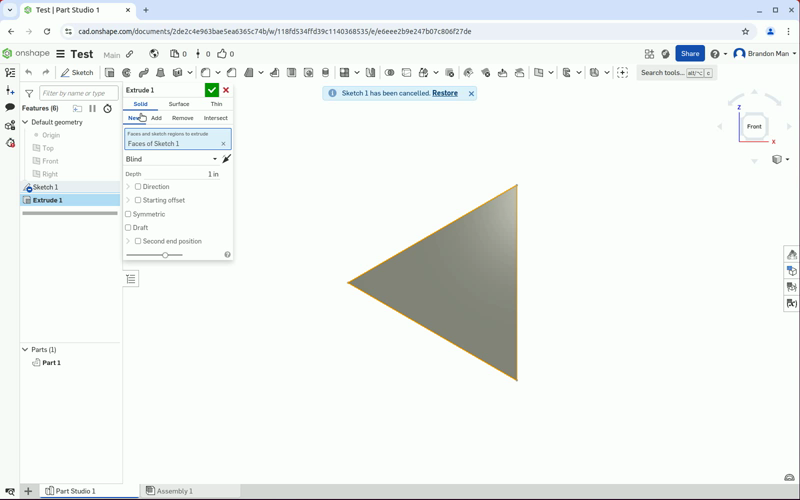
mouse_move(137, 120)
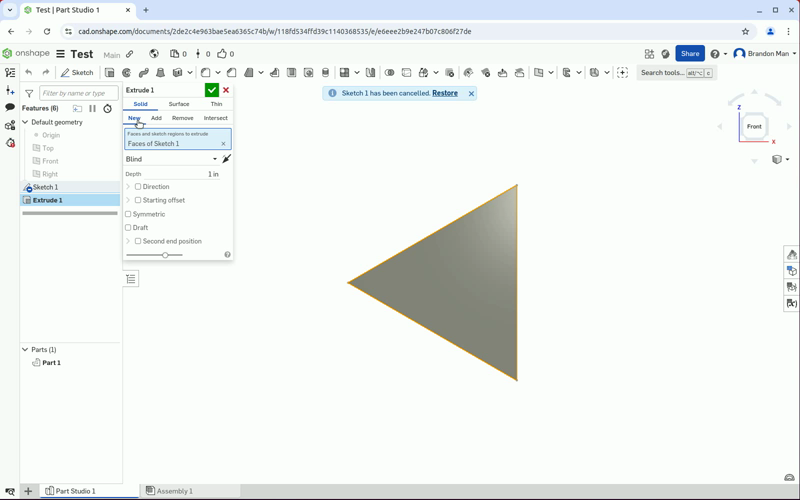
click(137, 120)
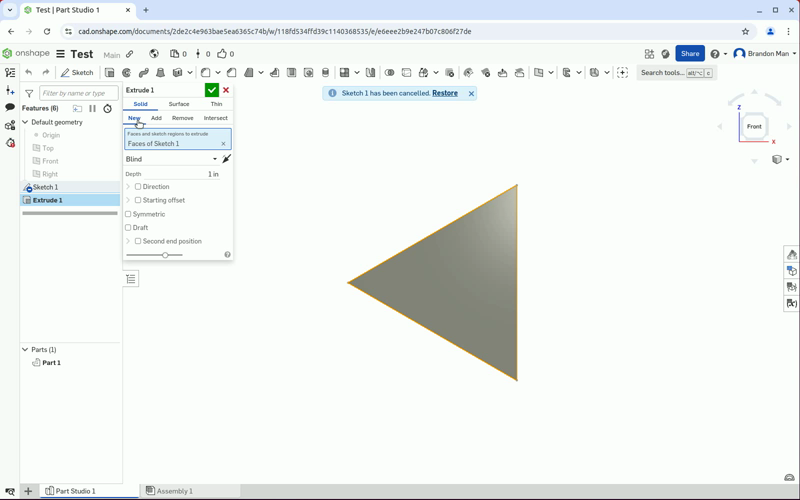
key(tab, 4)
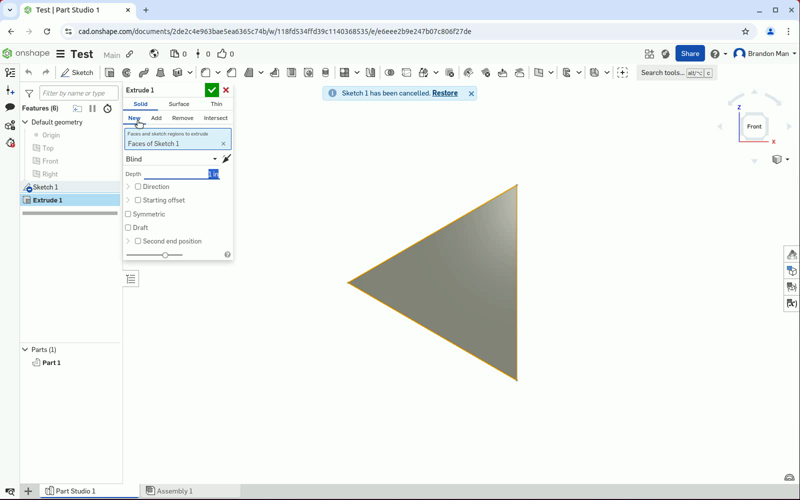
text(1.444)
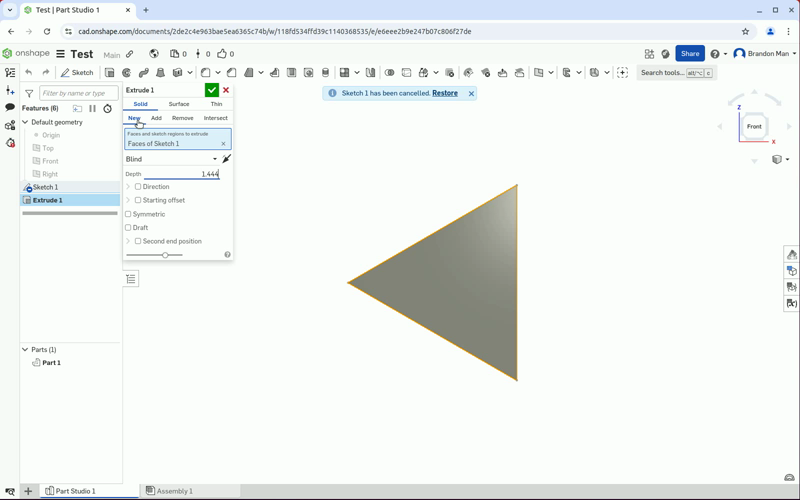
key(enter)
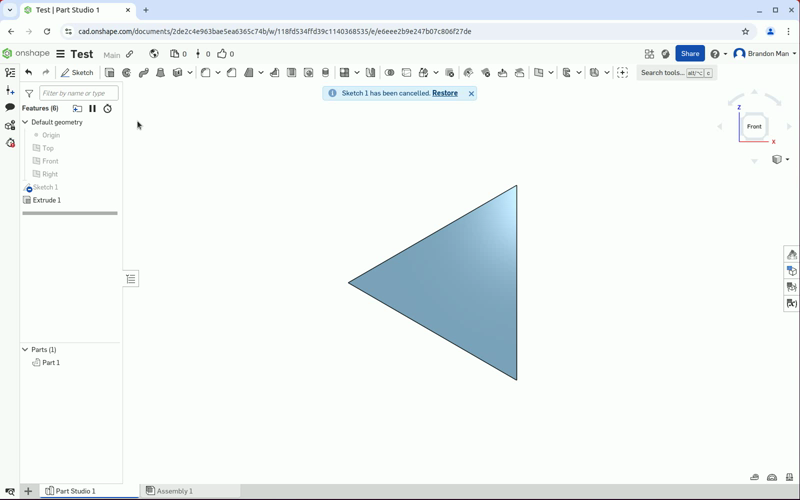
key(shift+h)
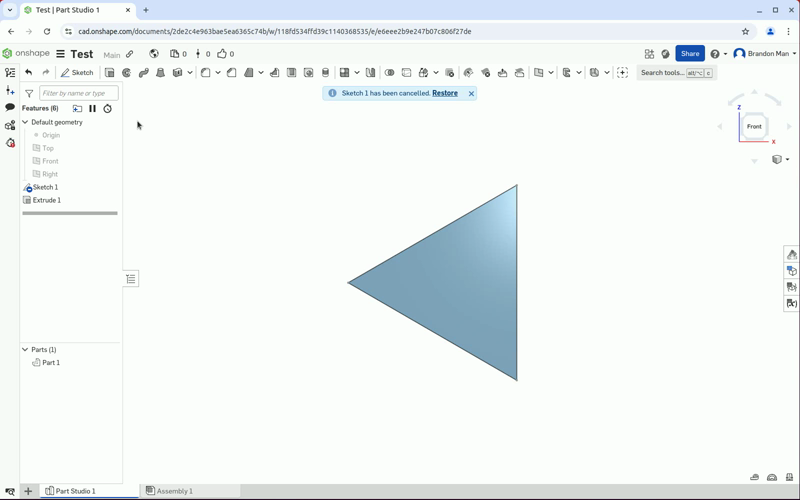
key(shift+h)
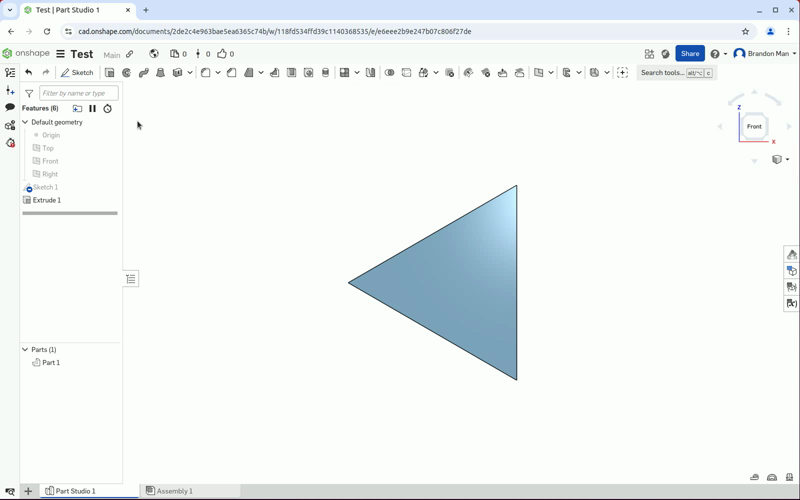
mouse_move(73, 189)
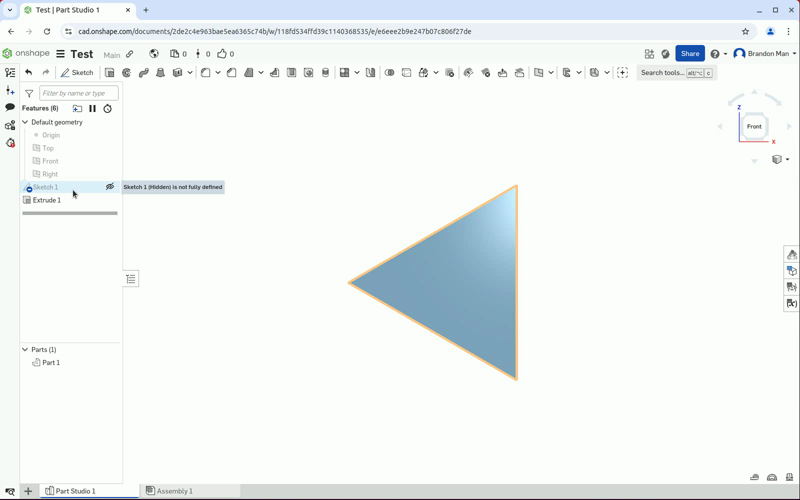
click(73, 189)
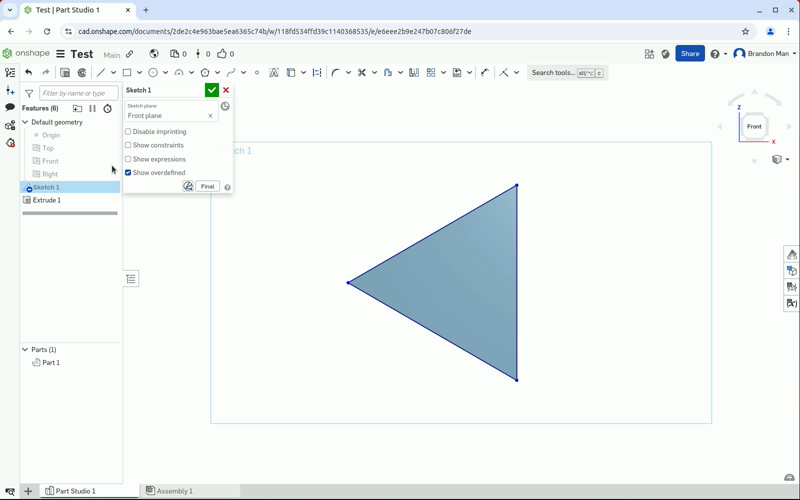
mouse_move(229, 92)
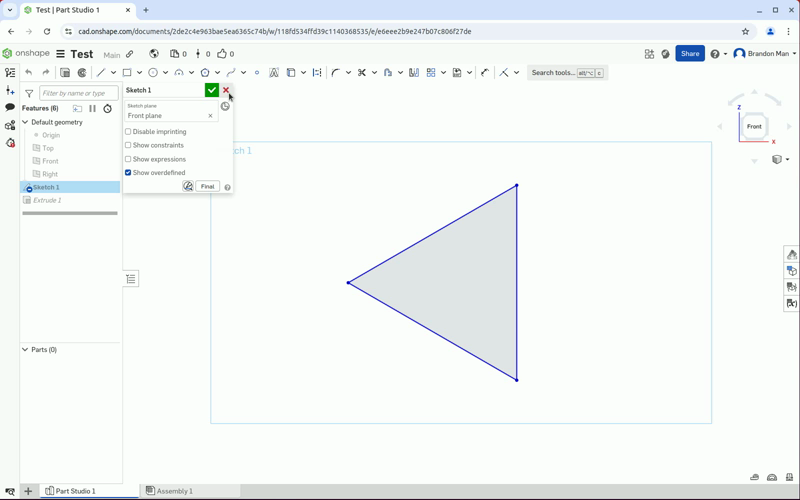
click(229, 92)
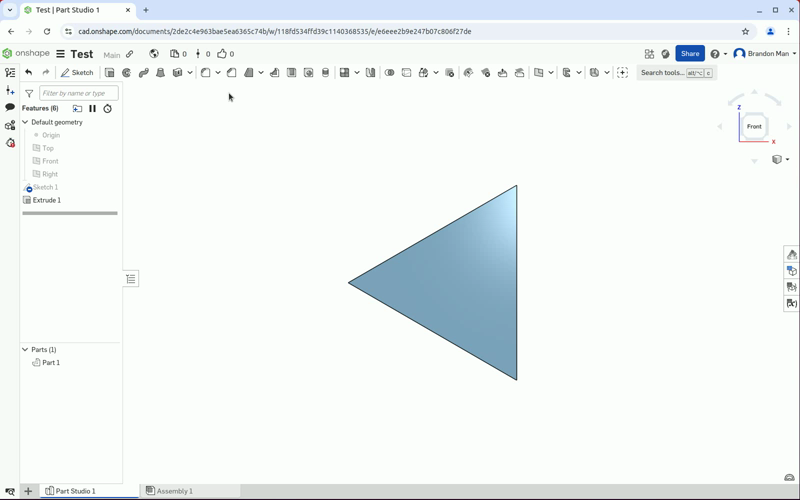
mouse_move(541, 75)
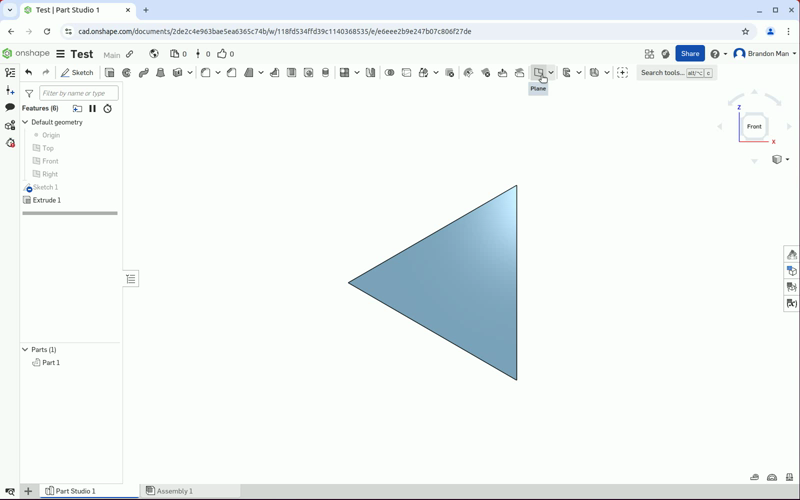
click(541, 75)
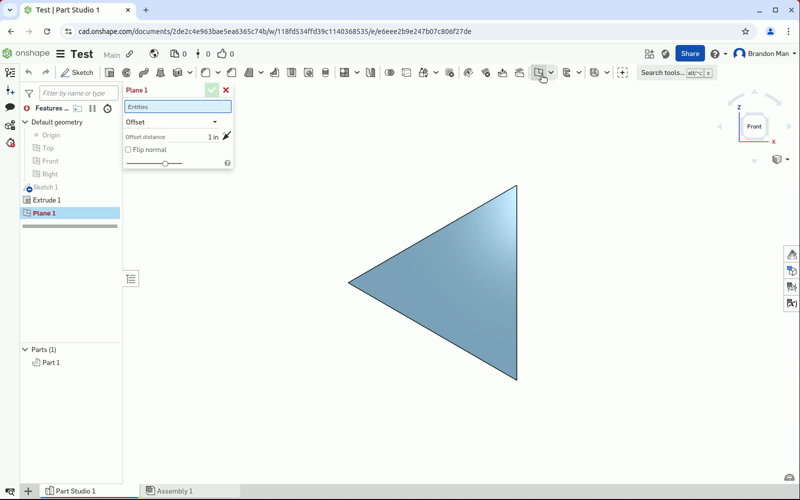
mouse_move(73, 163)
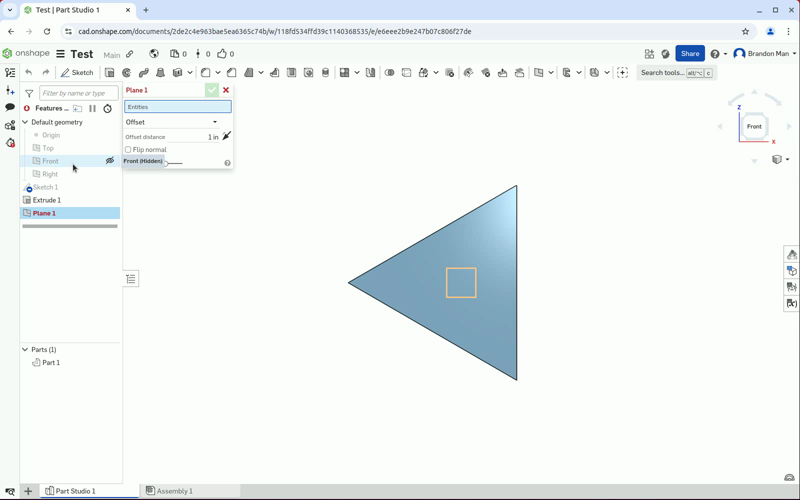
click(73, 163)
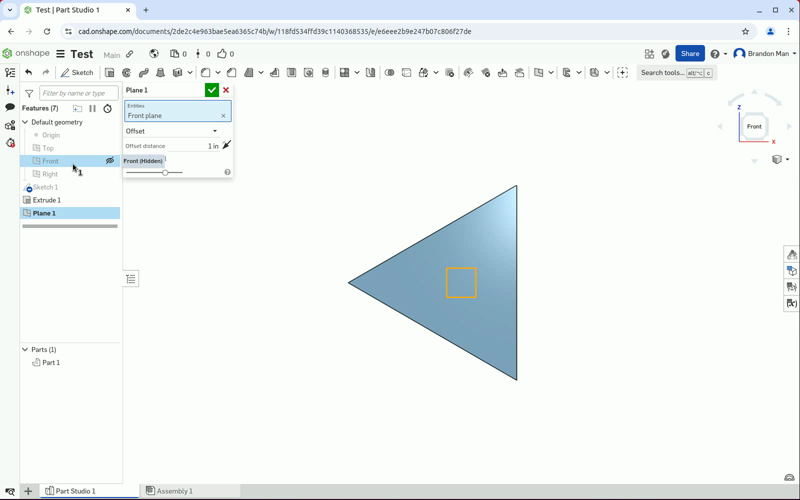
key(tab, 2)
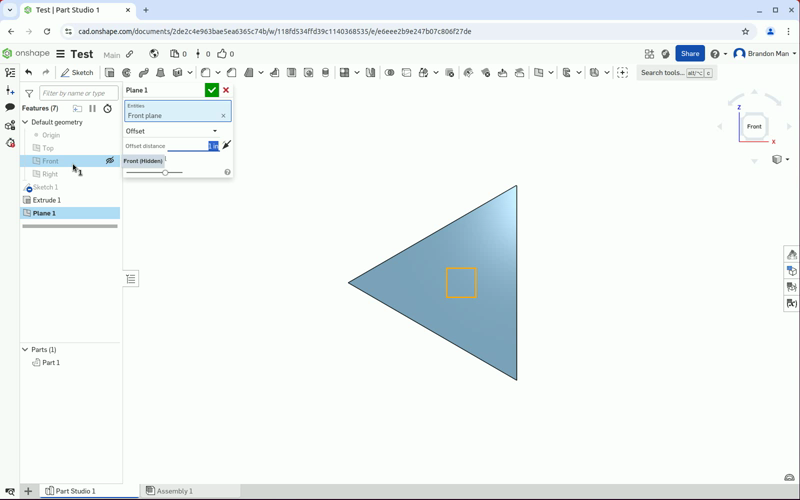
text(1.448)
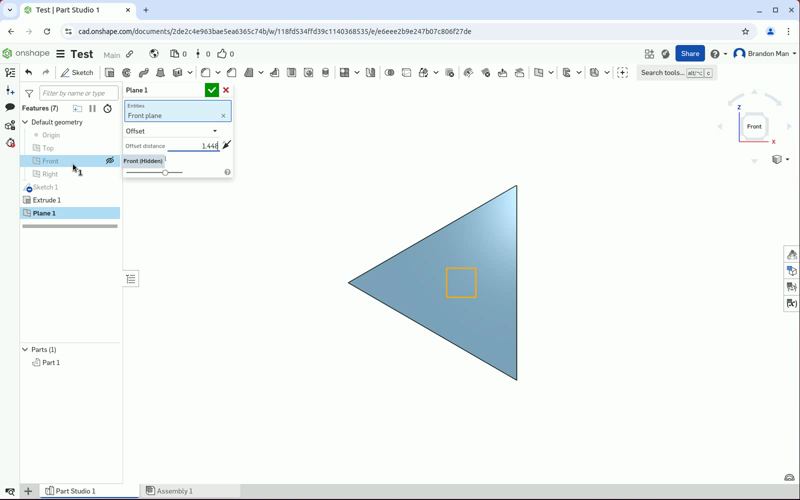
key(enter, 2)
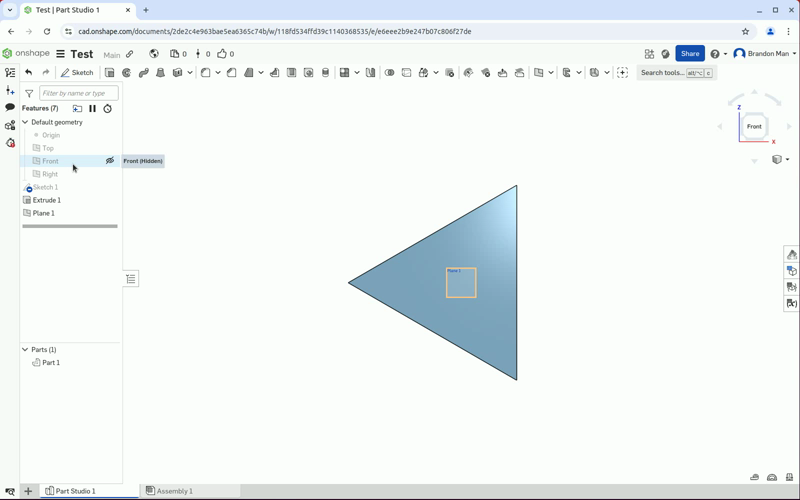
key(shift+s)
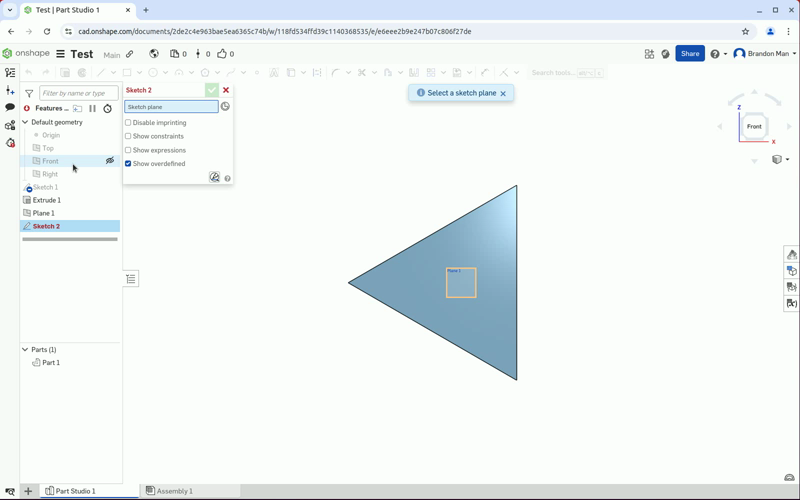
mouse_move(73, 215)
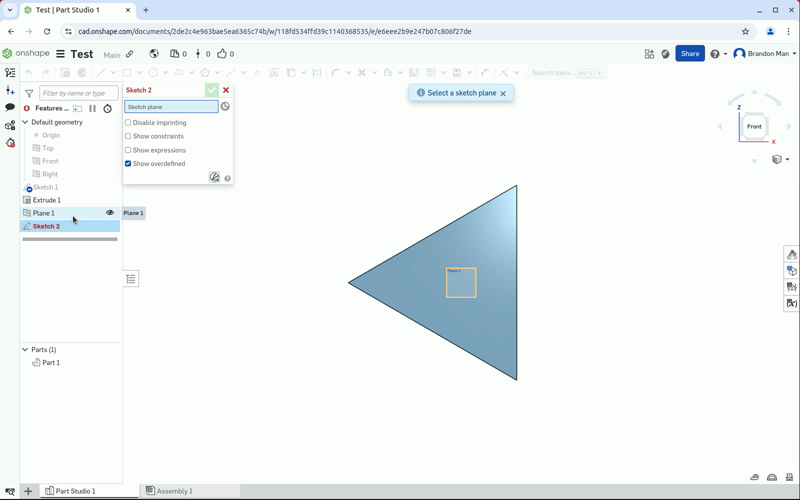
click(73, 215)
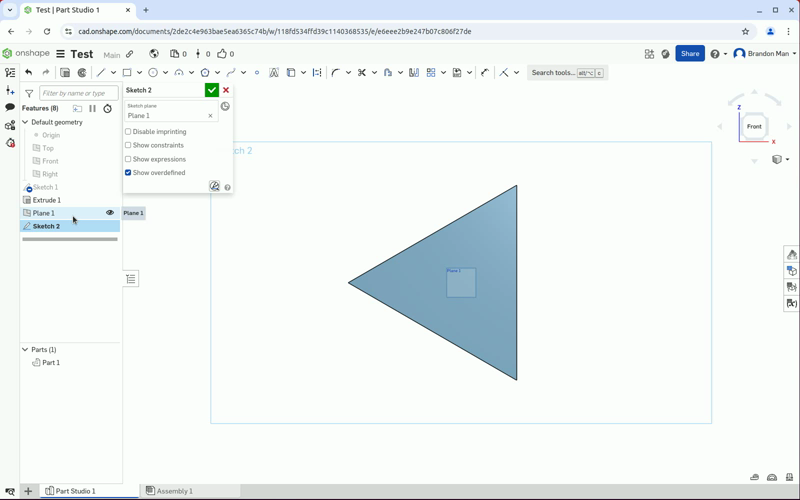
mouse_move(73, 352)
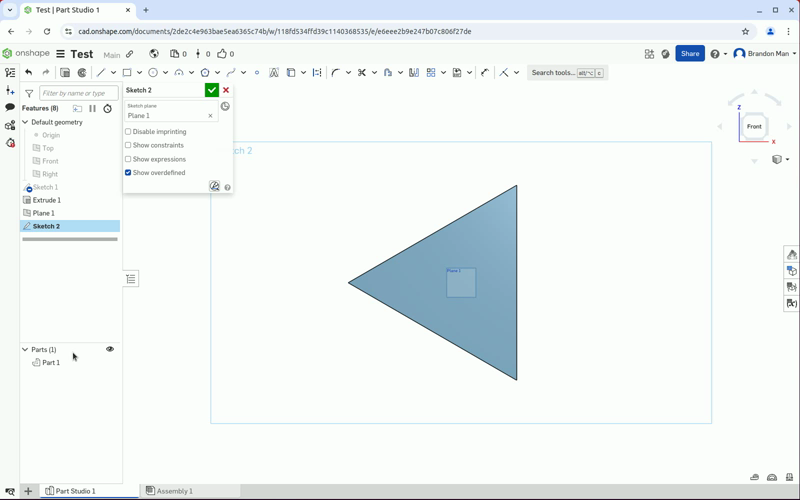
key(y)
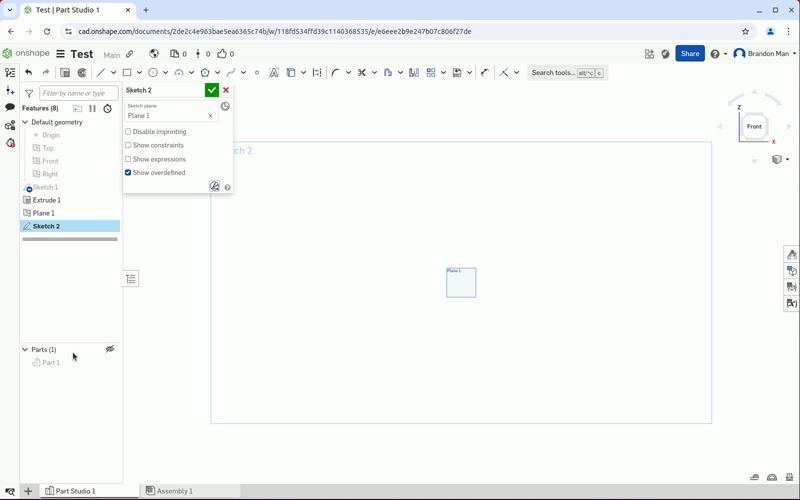
key(c)
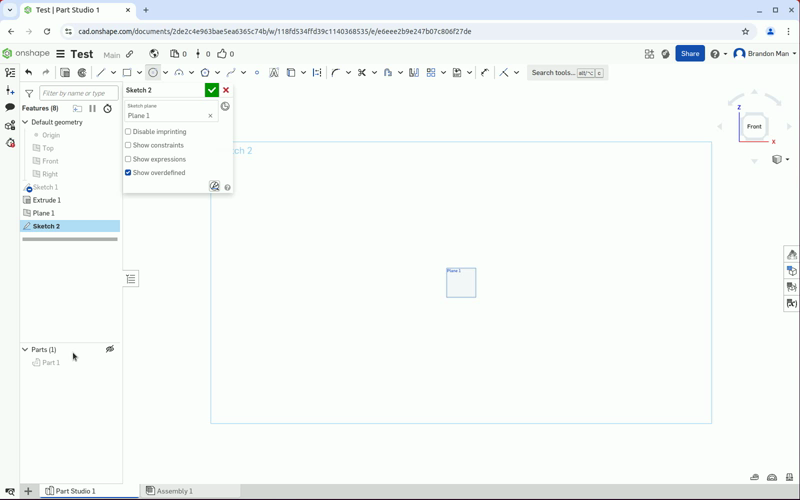
key_down(shift)
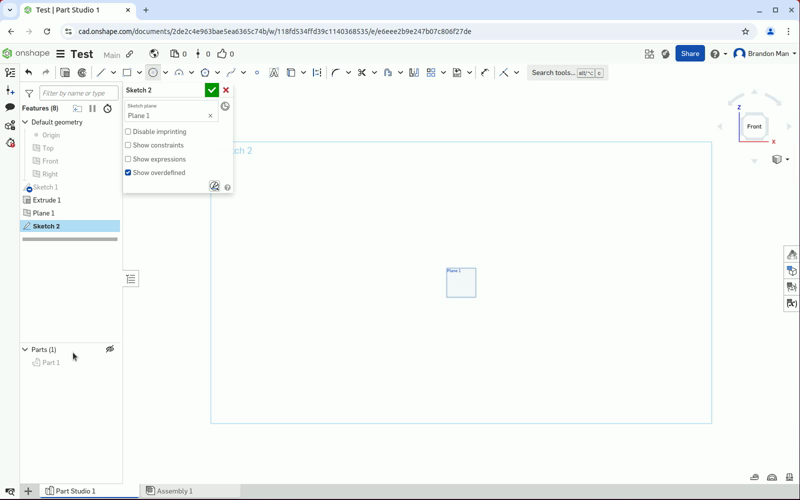
mouse_move(405, 282)
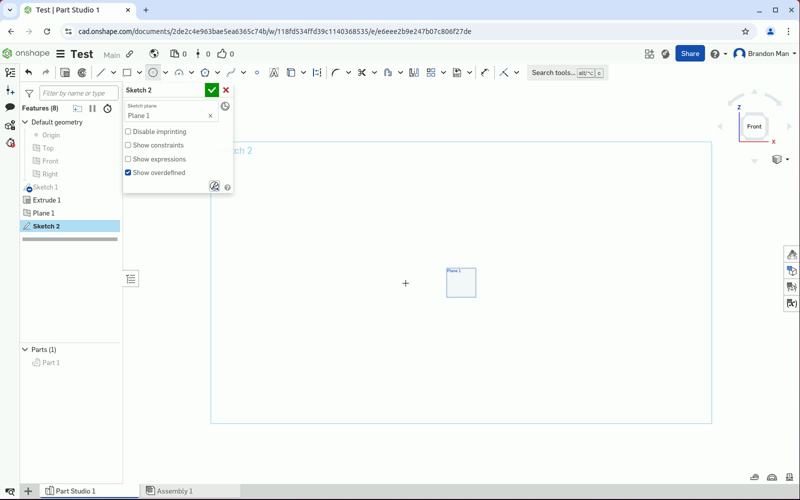
click(405, 282)
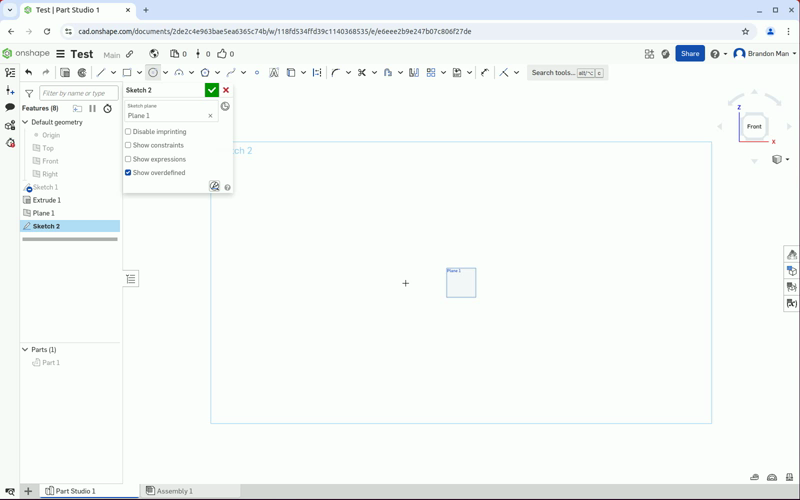
key_up(shift)
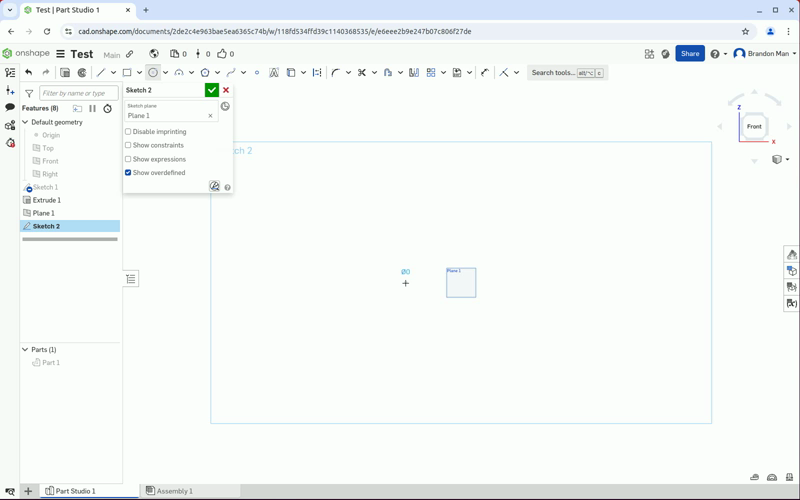
mouse_move(425, 282)
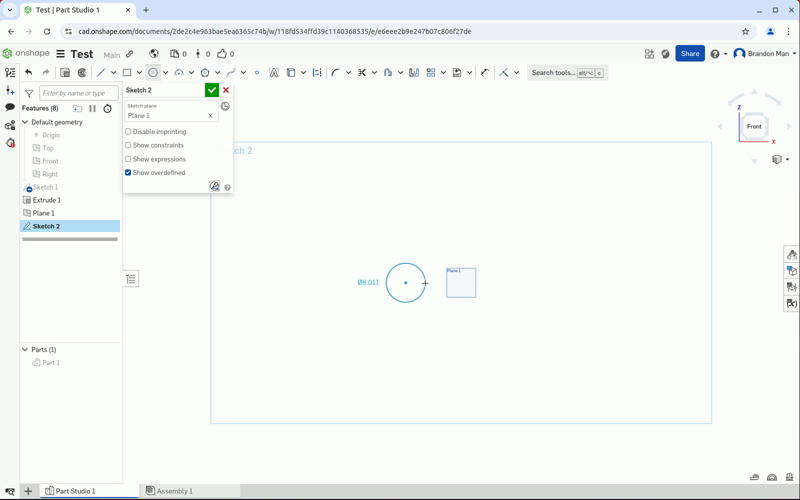
click(425, 282)
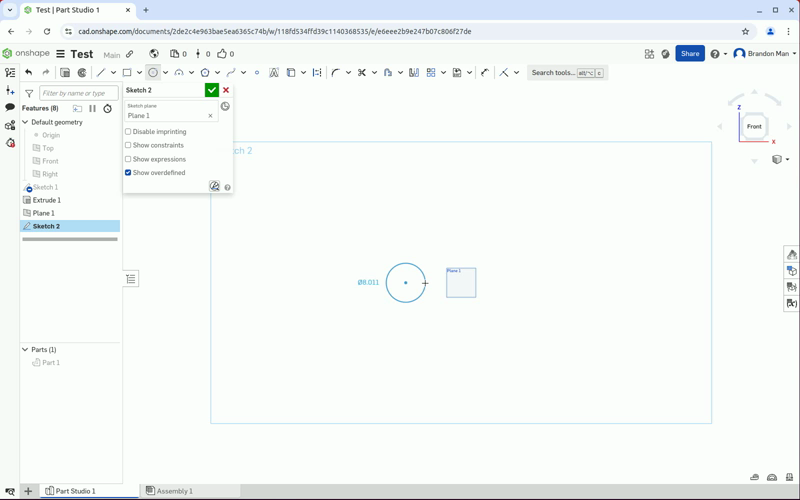
key(esc)
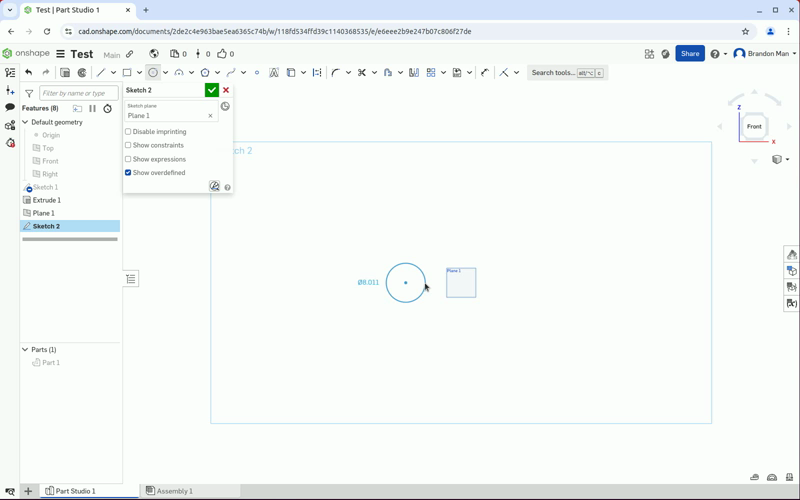
mouse_move(403, 267)
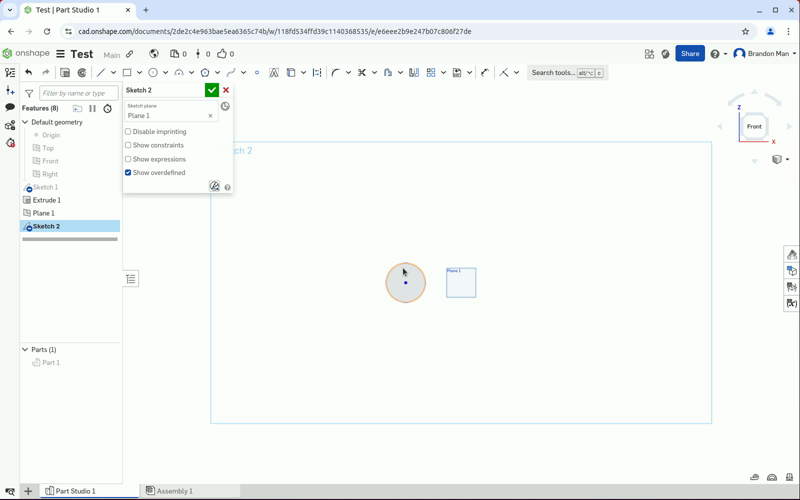
scroll(6)
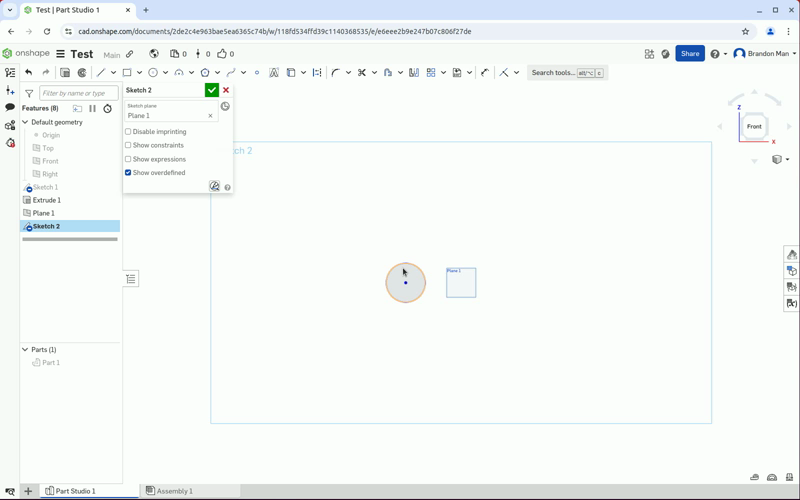
scroll(6)
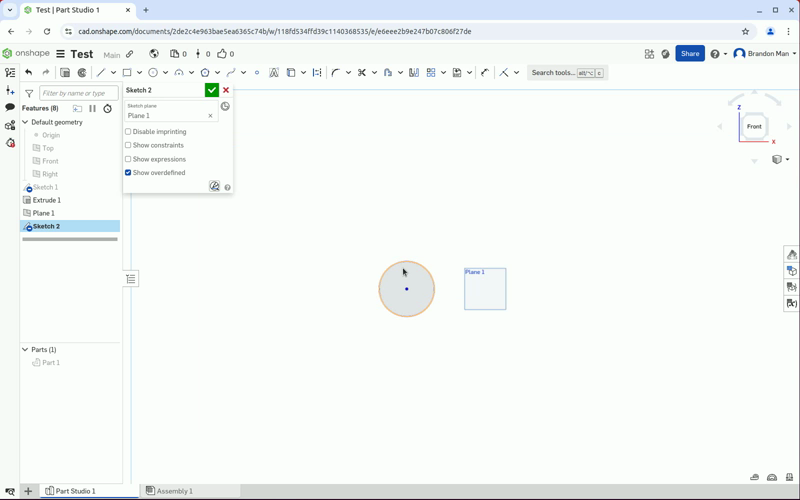
scroll(6)
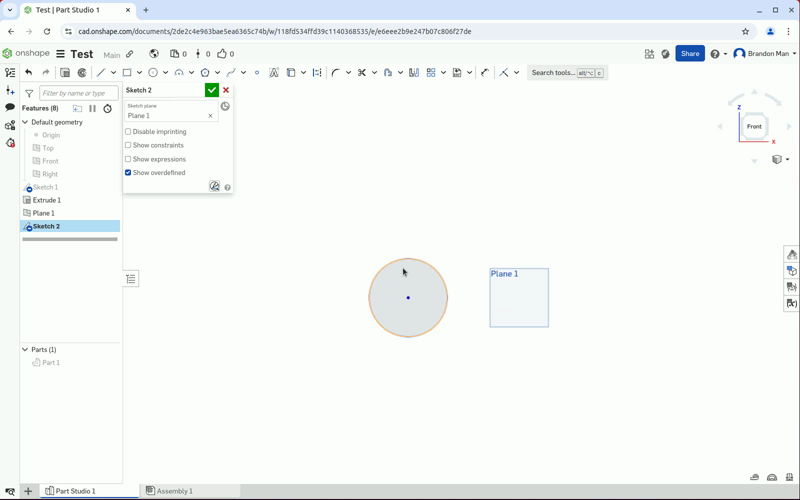
scroll(6)
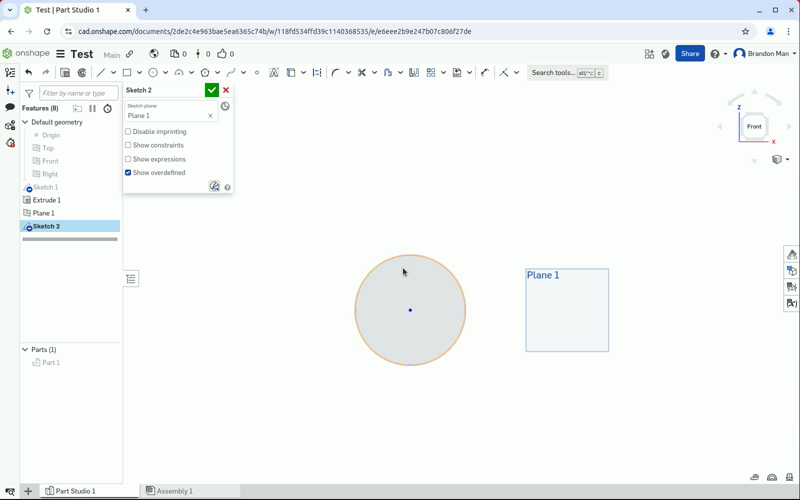
scroll(6)
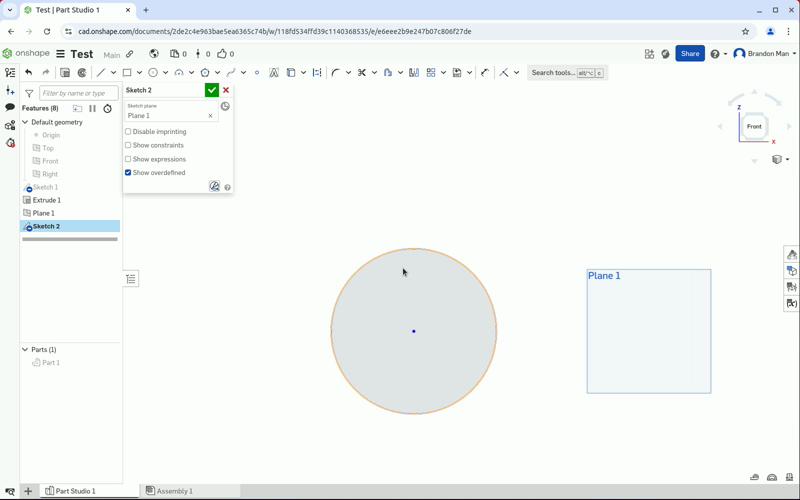
scroll(6)
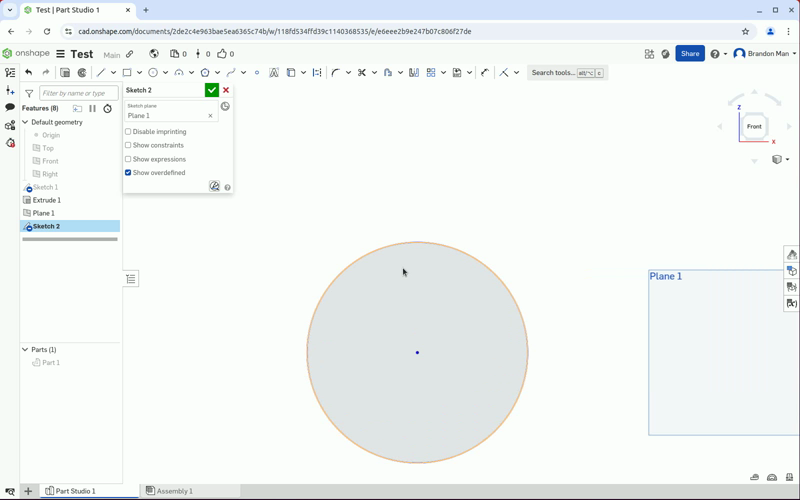
scroll(6)
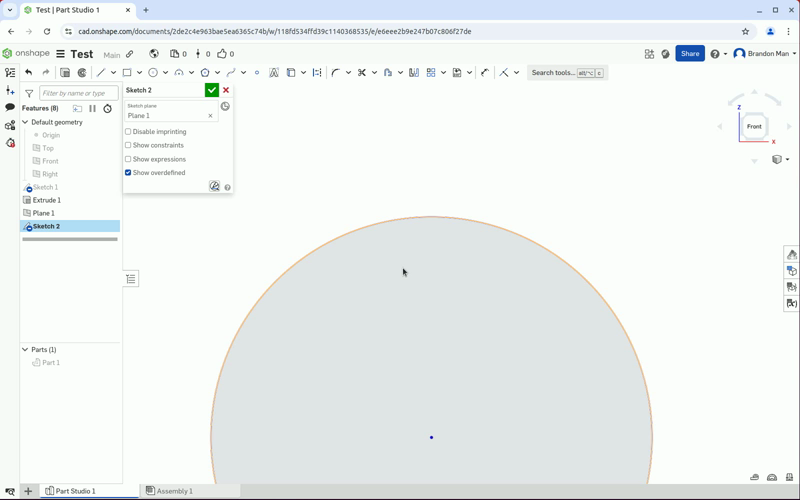
click(403, 267)
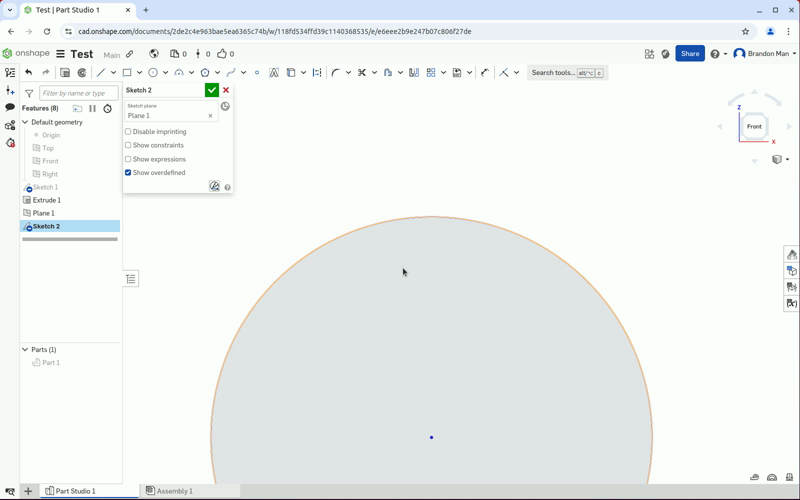
scroll(-6)
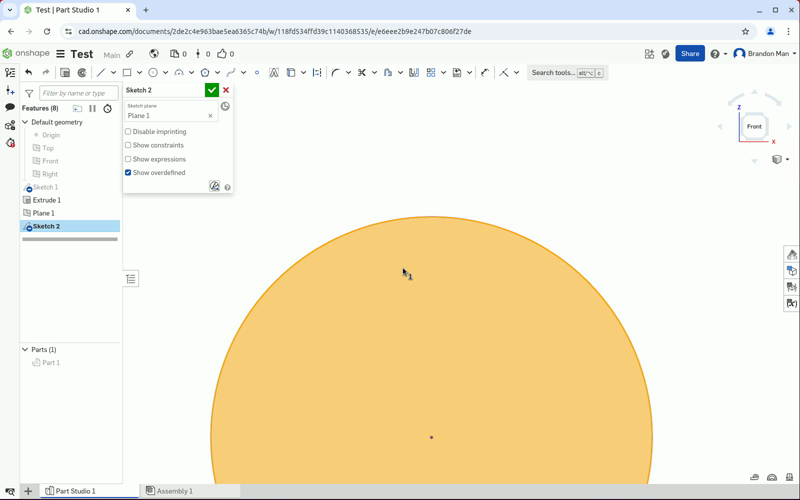
scroll(-6)
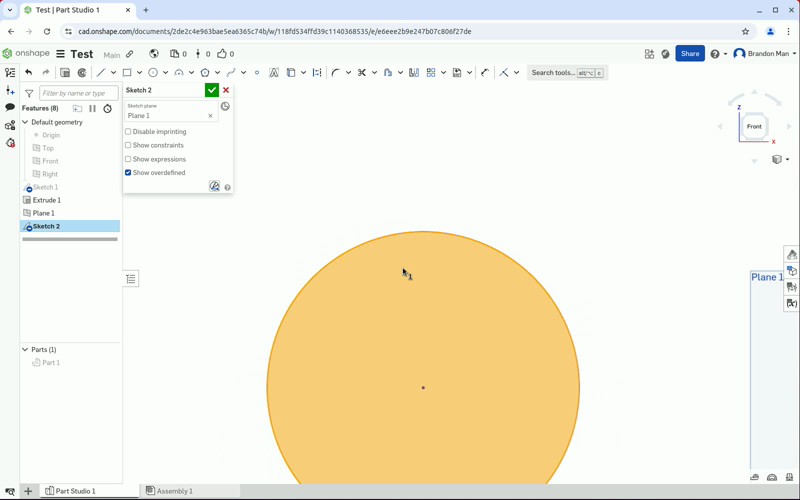
scroll(-6)
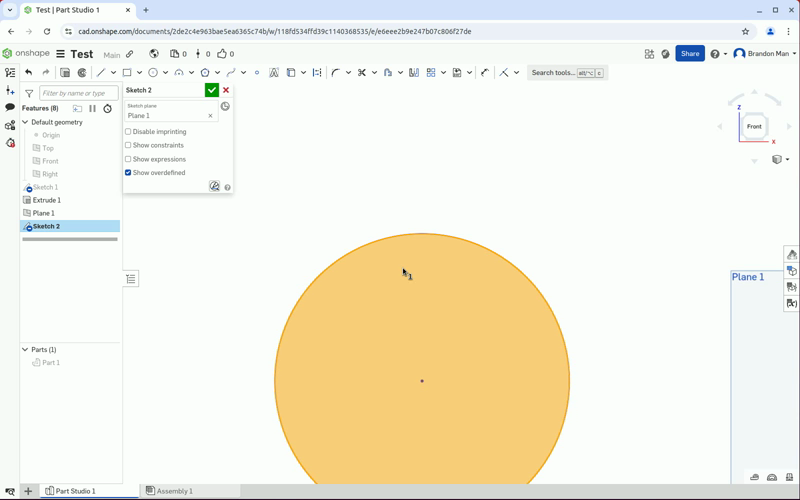
scroll(-6)
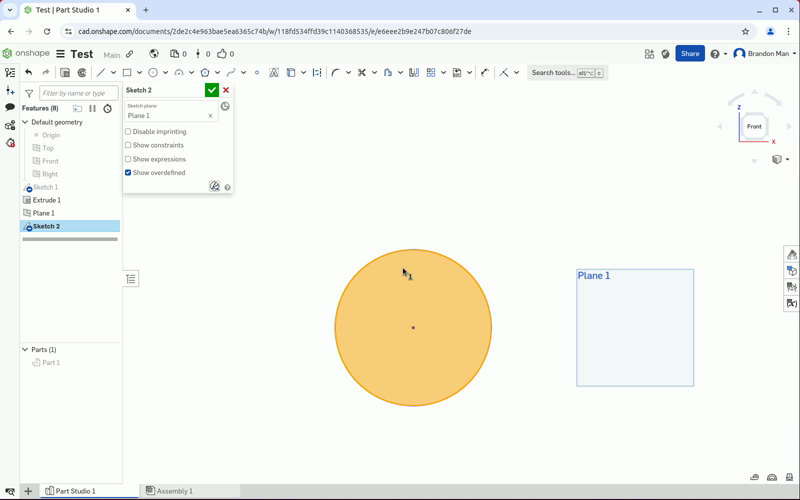
scroll(-6)
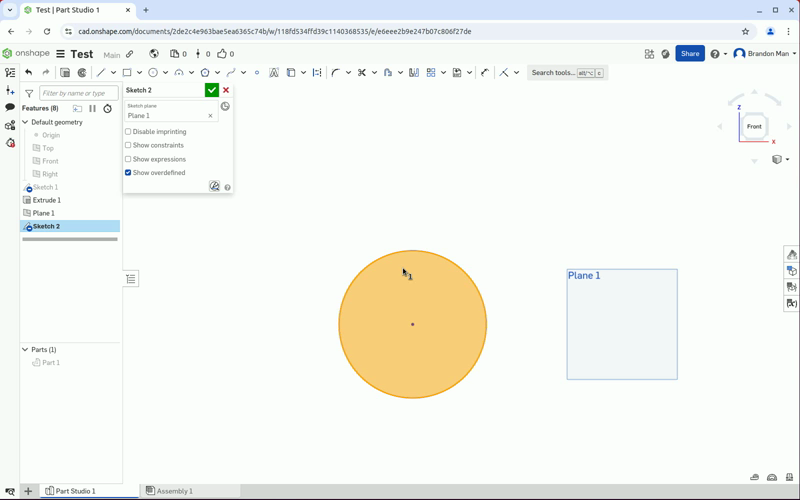
scroll(-6)
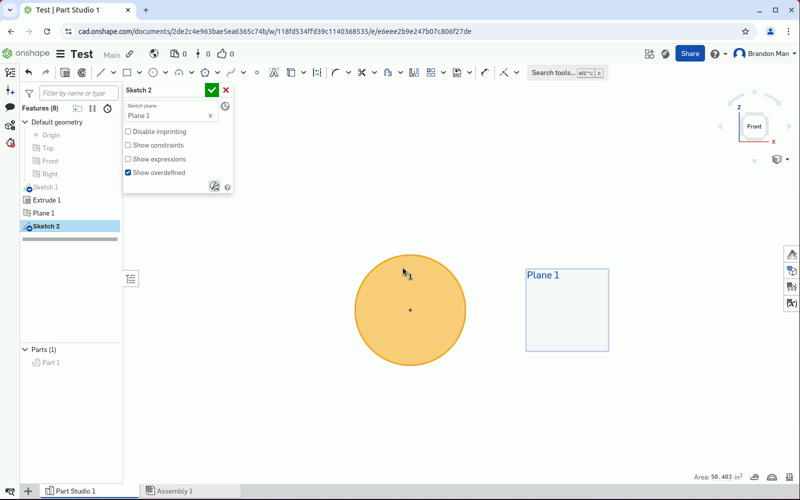
scroll(-6)
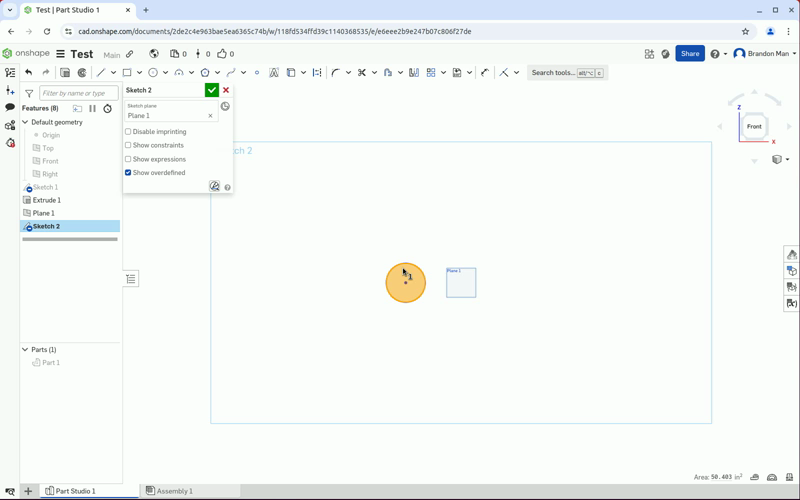
mouse_move(73, 352)
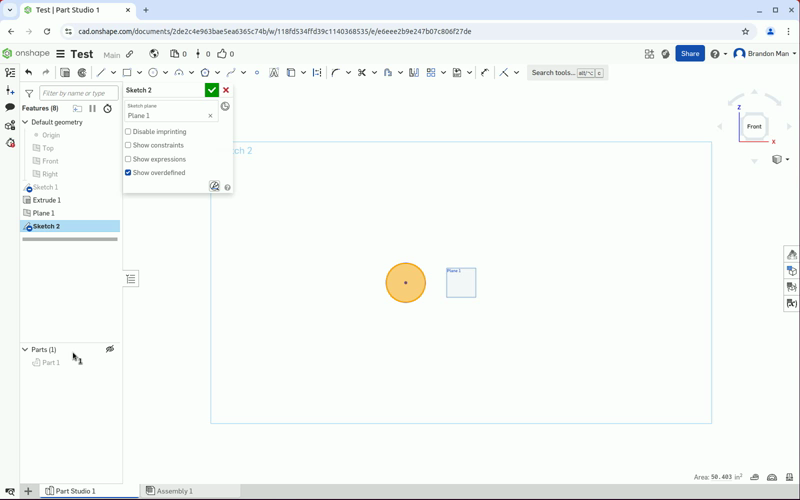
key(shift+y)
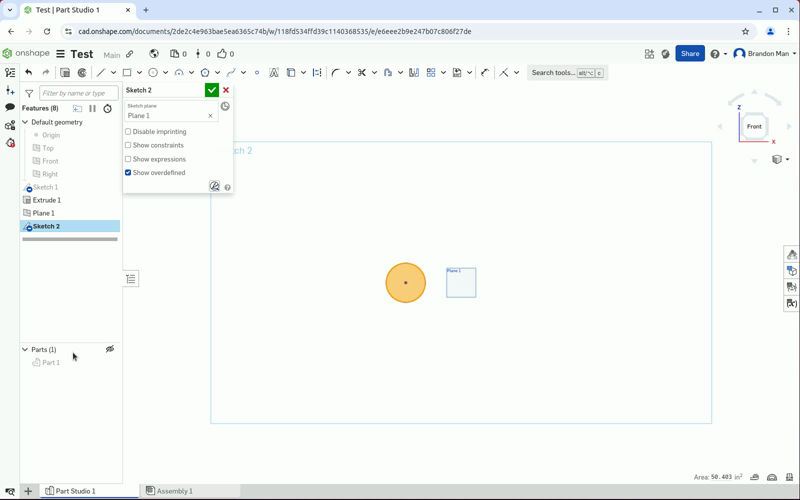
key(shift+e)
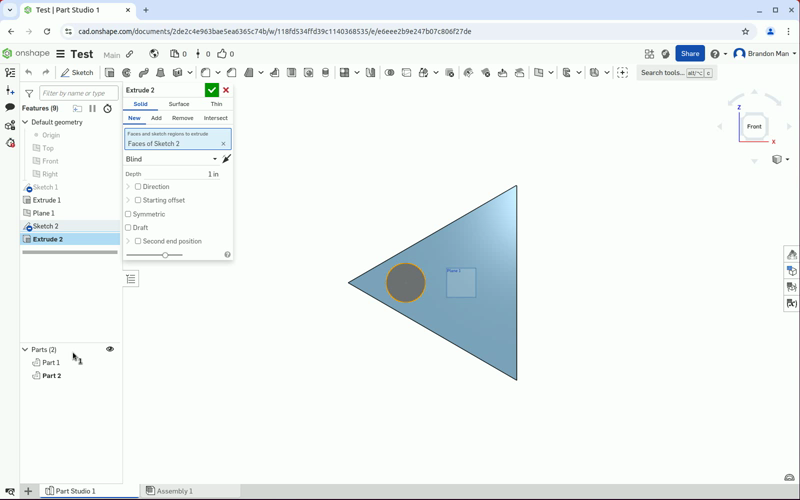
mouse_move(143, 106)
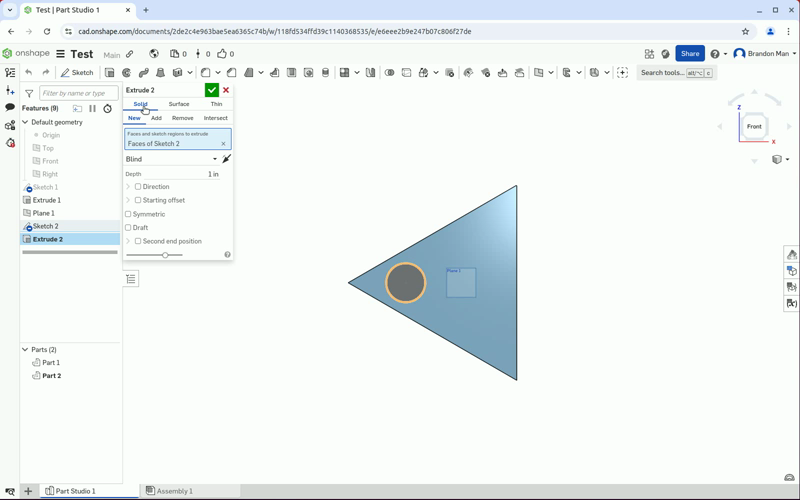
click(143, 106)
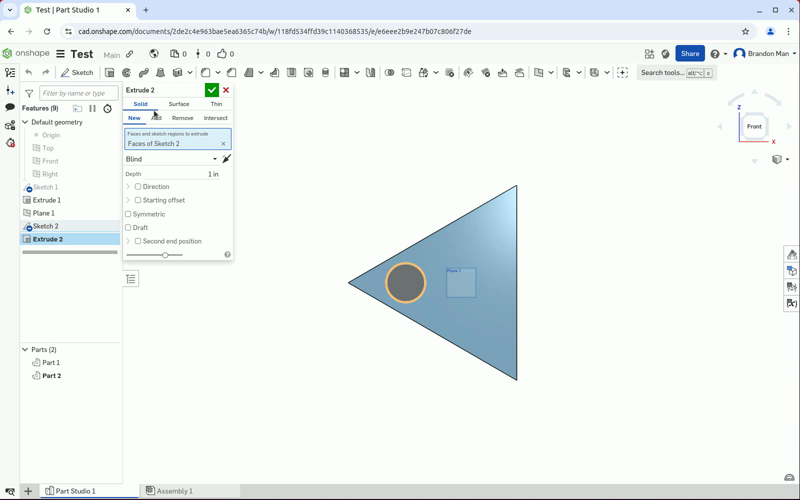
mouse_move(186, 120)
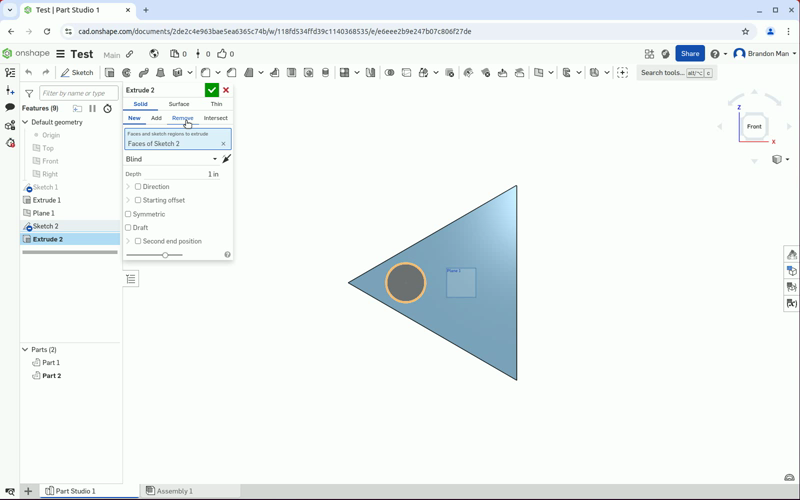
click(186, 120)
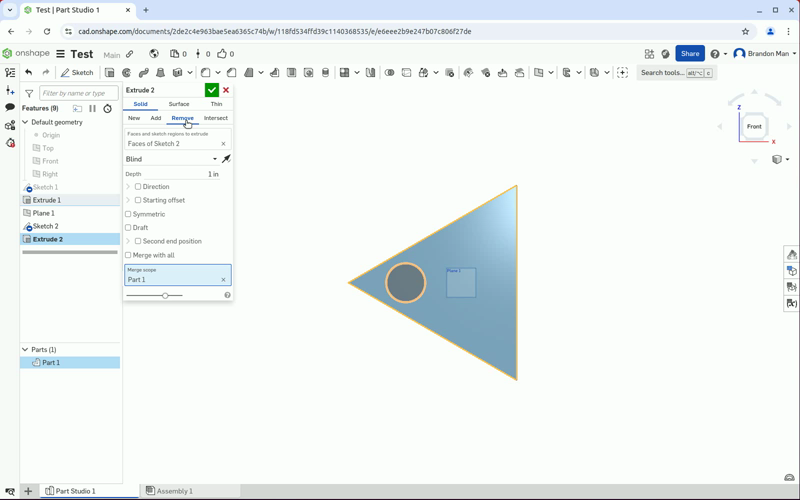
key(tab, 4)
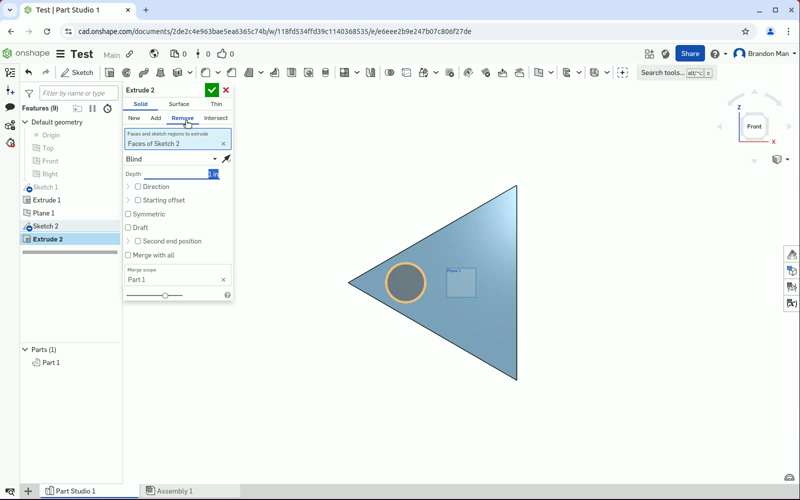
text(15.646)
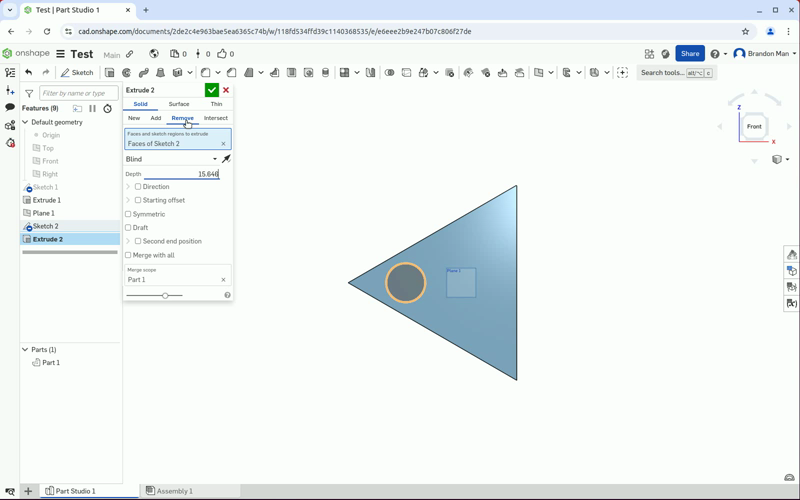
key(tab, 6)
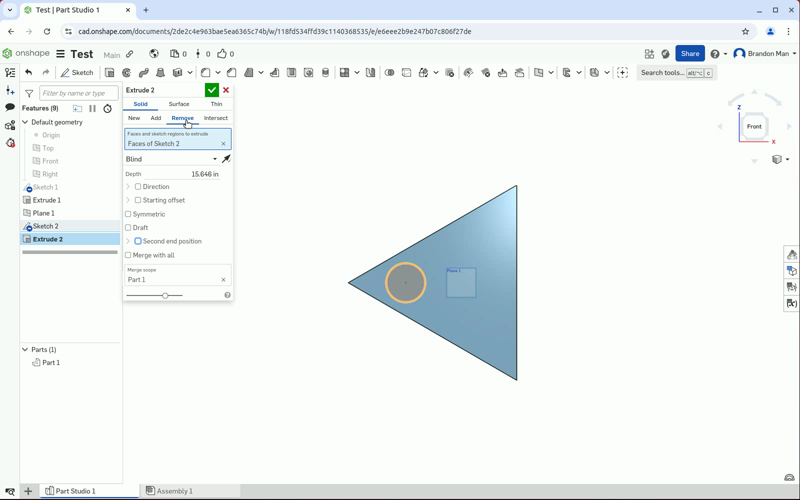
key(space)
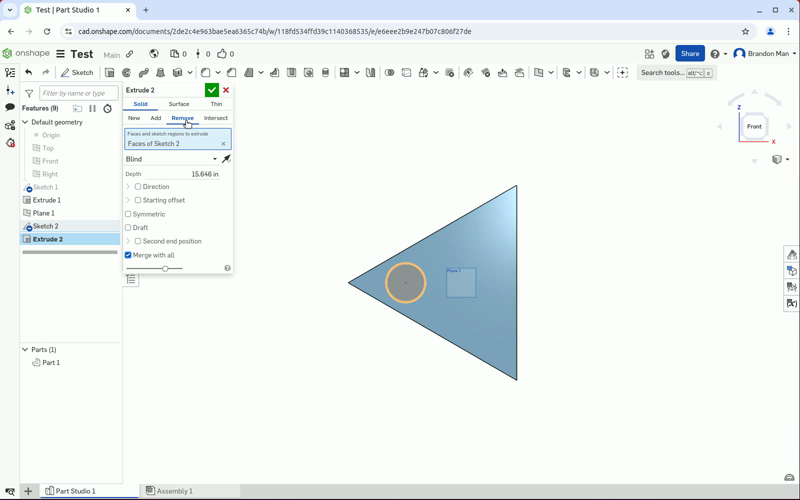
key(enter)
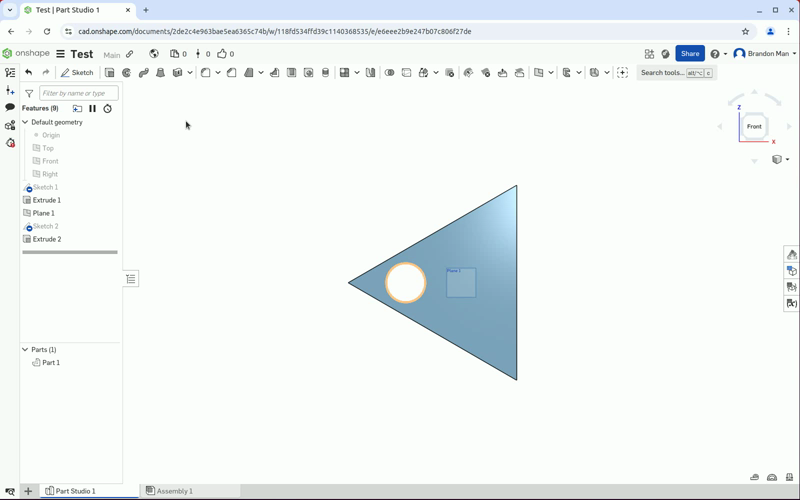
key(shift+h)
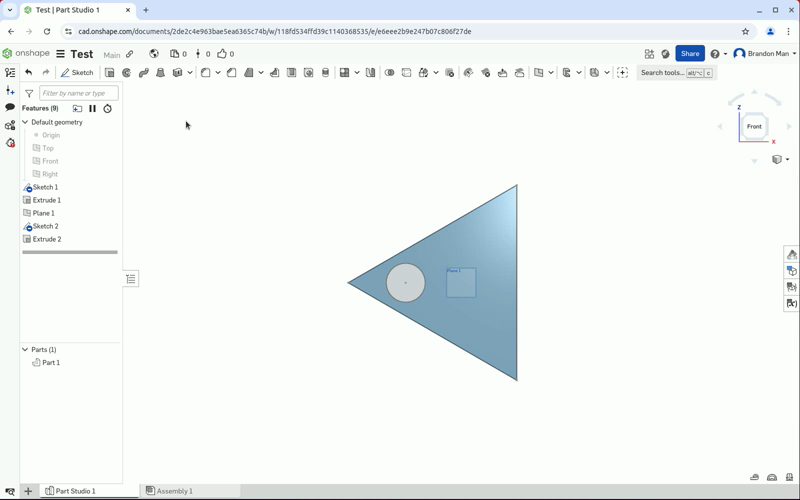
key(shift+h)
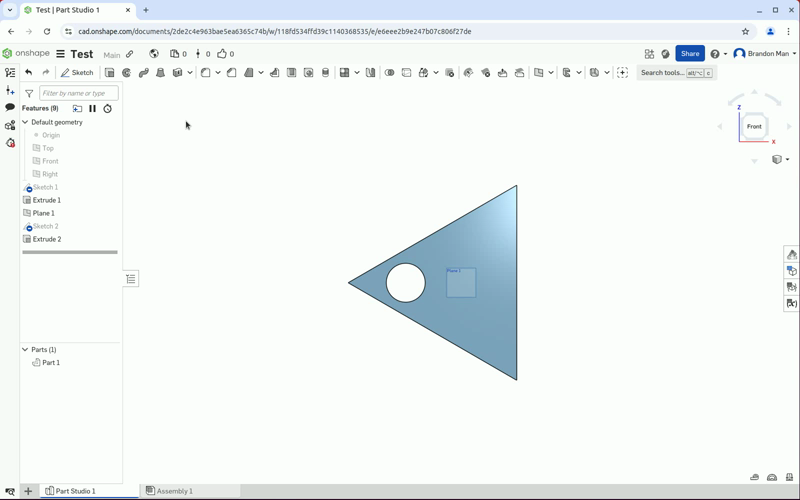
mouse_move(73, 189)
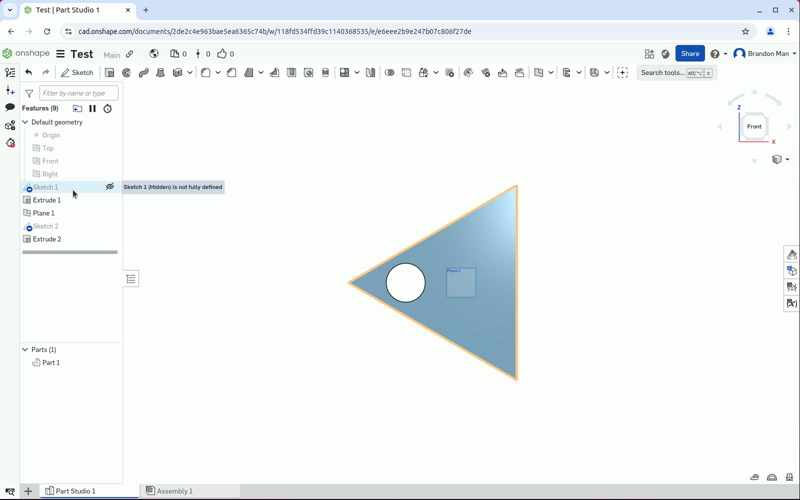
click(73, 189)
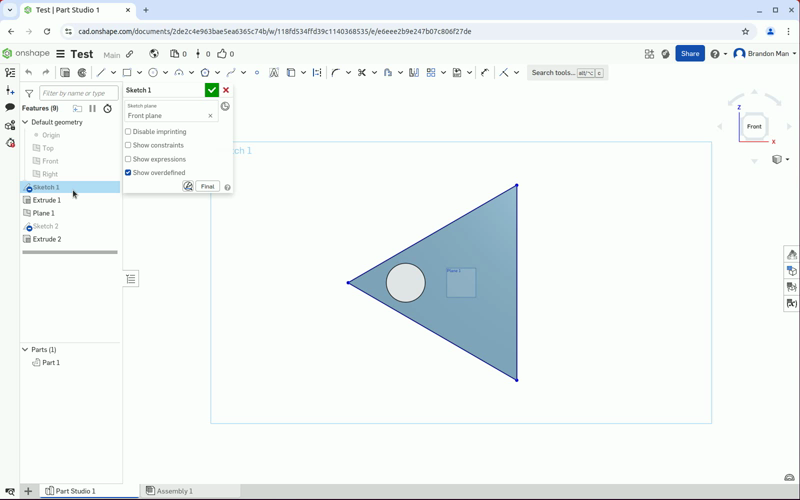
mouse_move(229, 92)
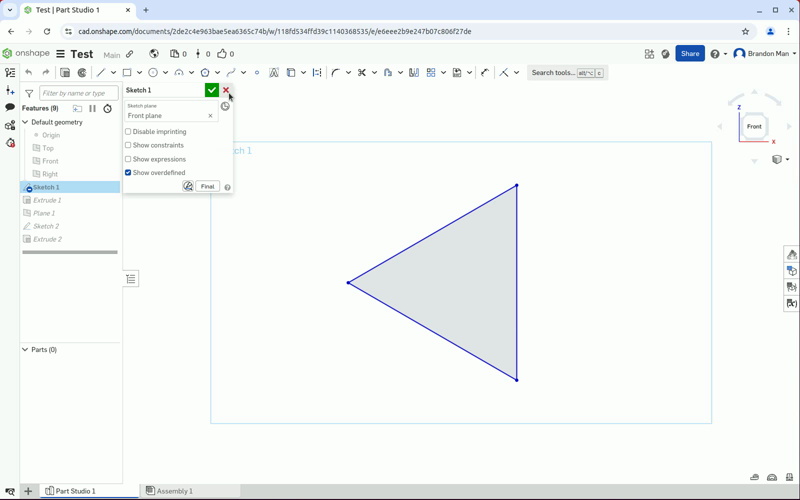
click(229, 92)
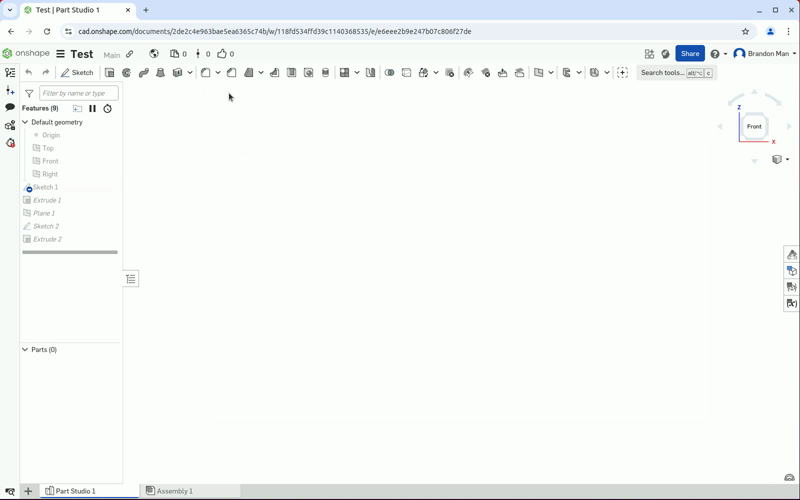
key(shift+s)
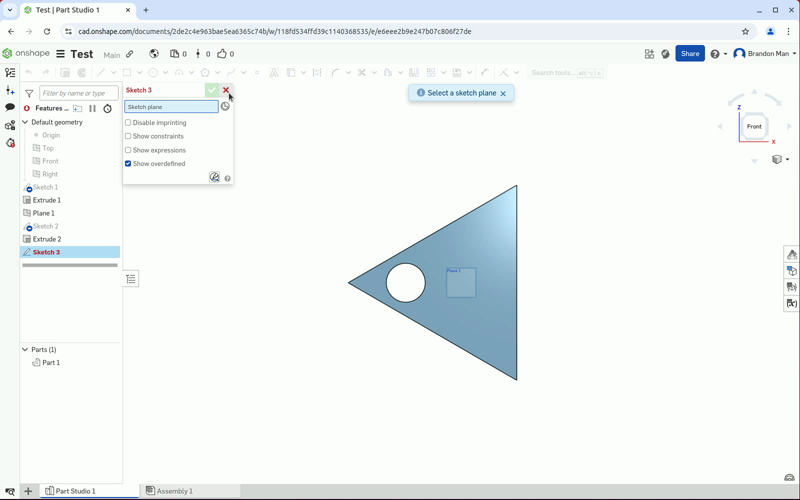
mouse_move(73, 215)
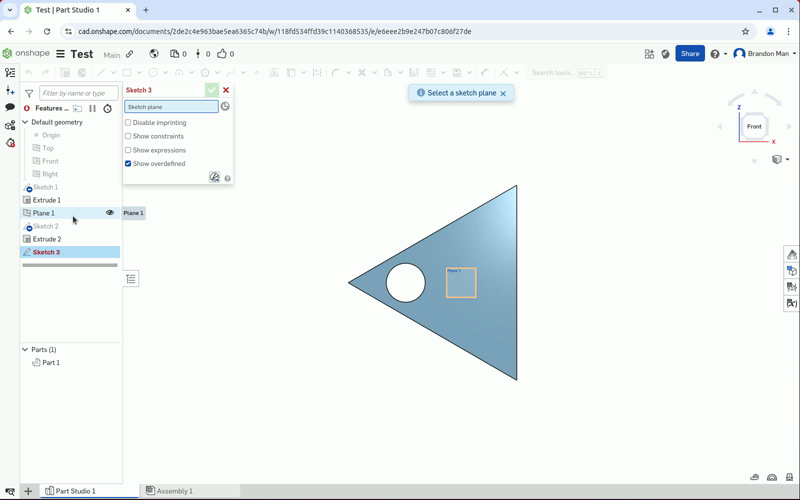
click(73, 215)
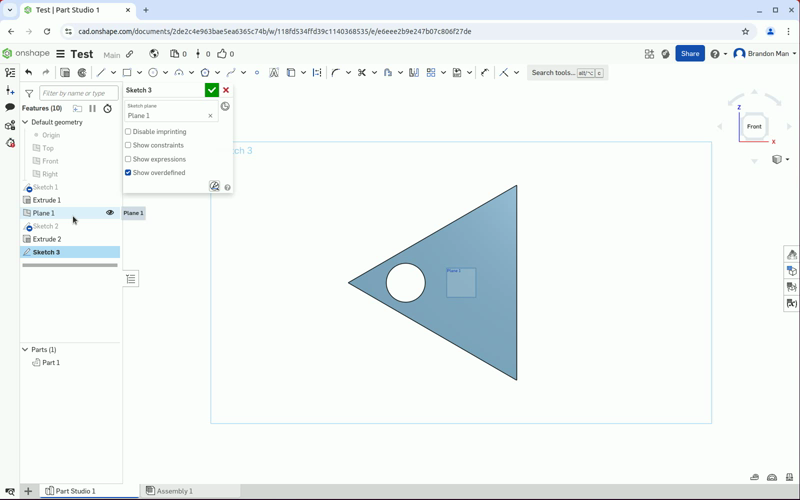
mouse_move(73, 352)
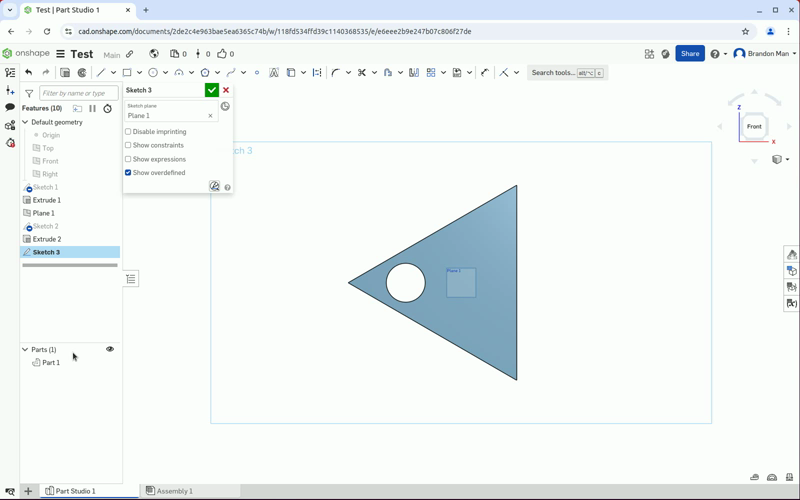
key(y)
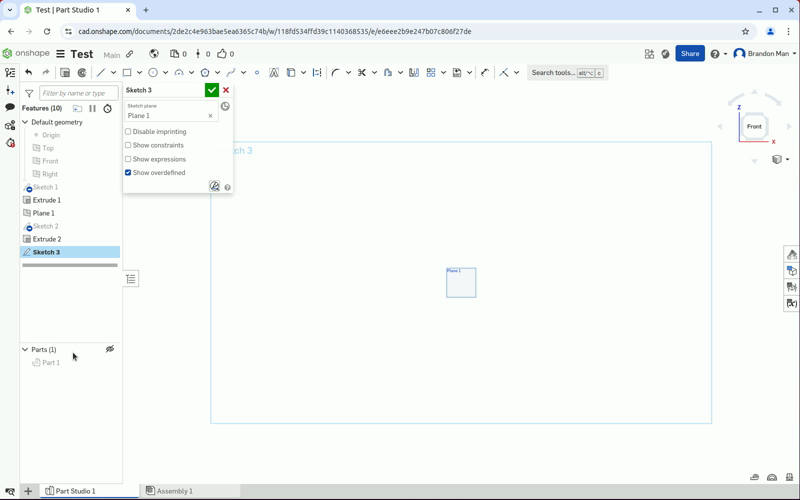
key(c)
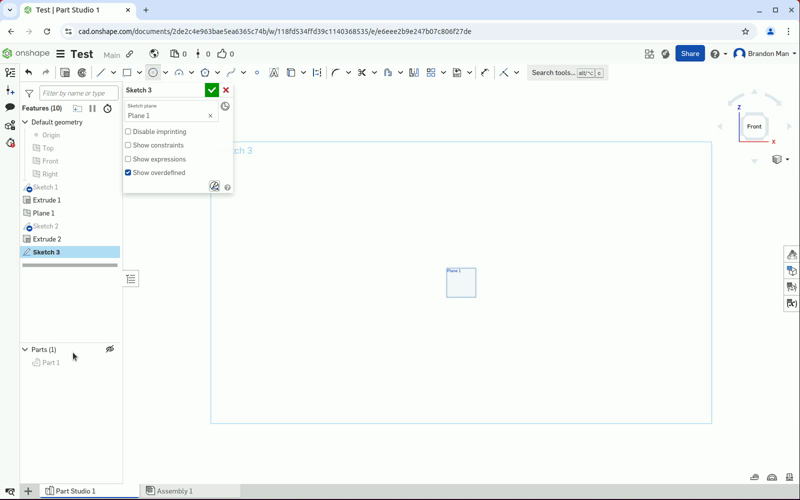
key_down(shift)
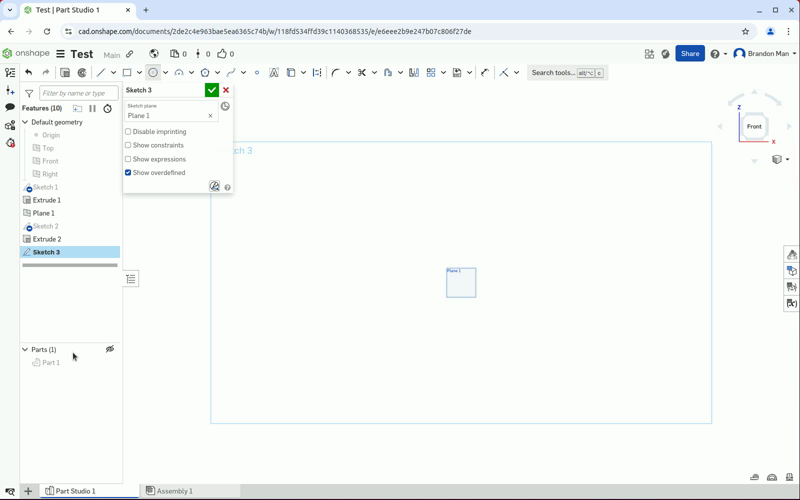
mouse_move(487, 236)
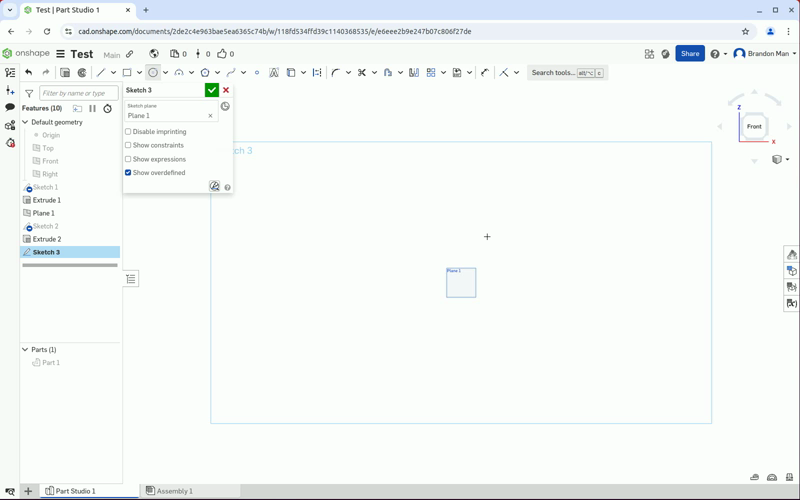
click(487, 236)
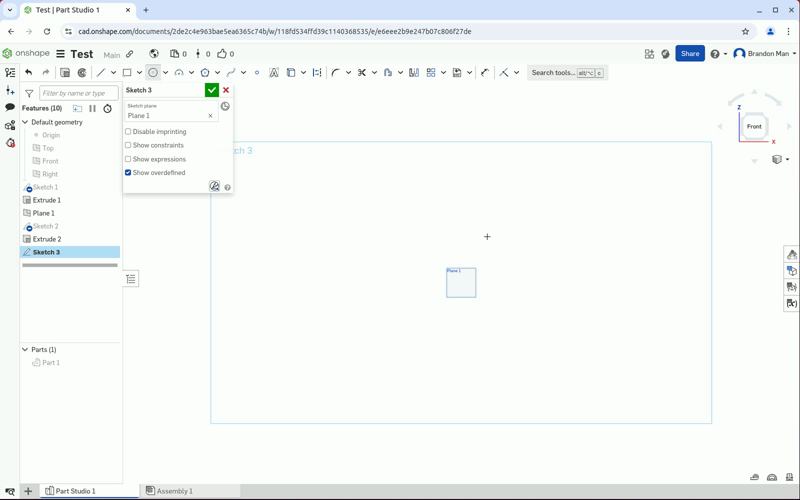
key_up(shift)
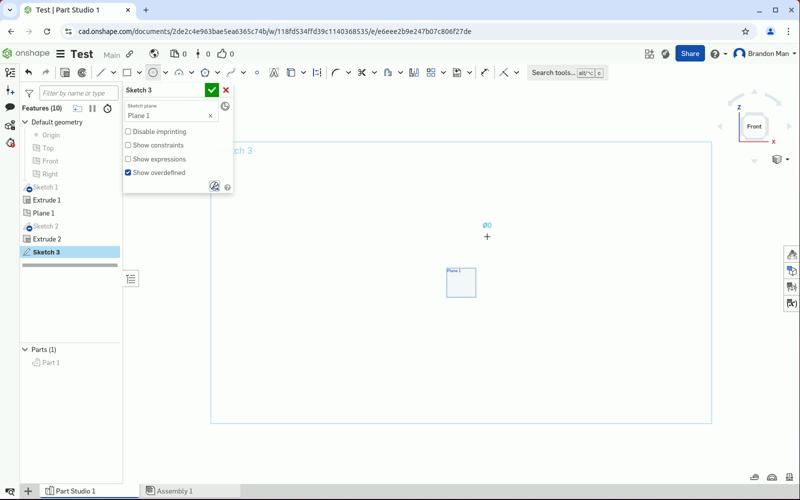
mouse_move(506, 236)
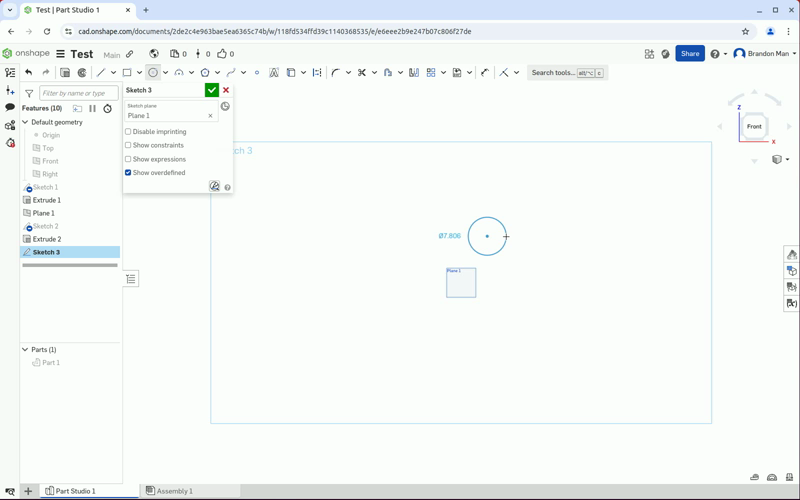
click(506, 236)
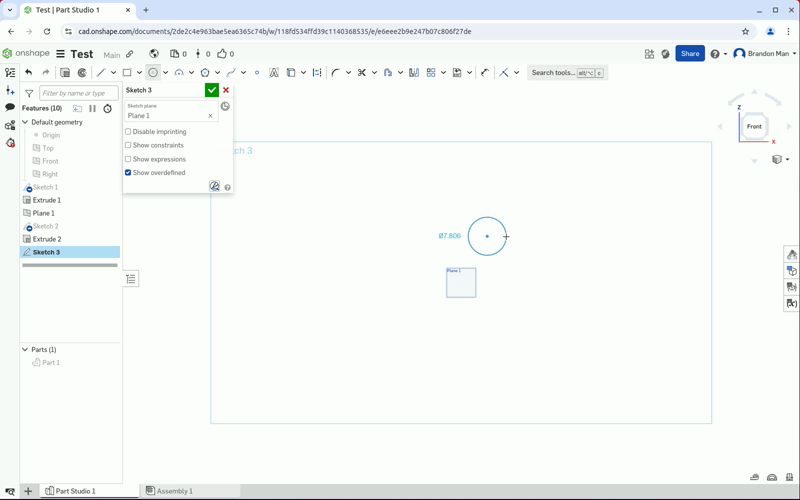
key(esc)
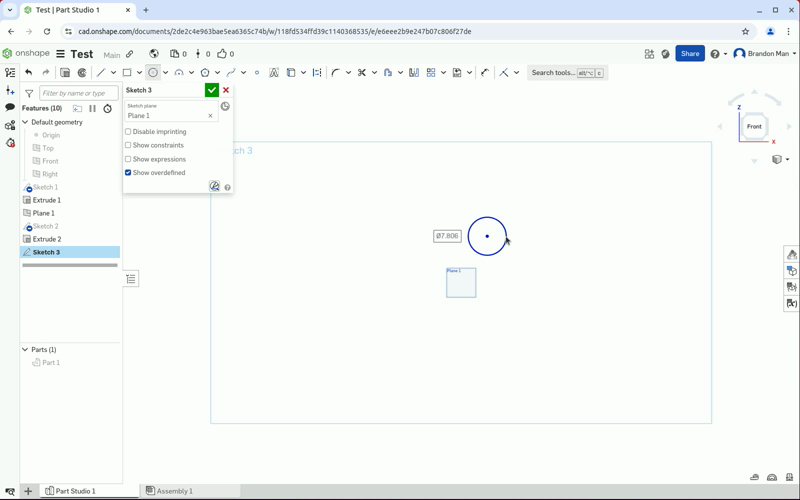
mouse_move(471, 232)
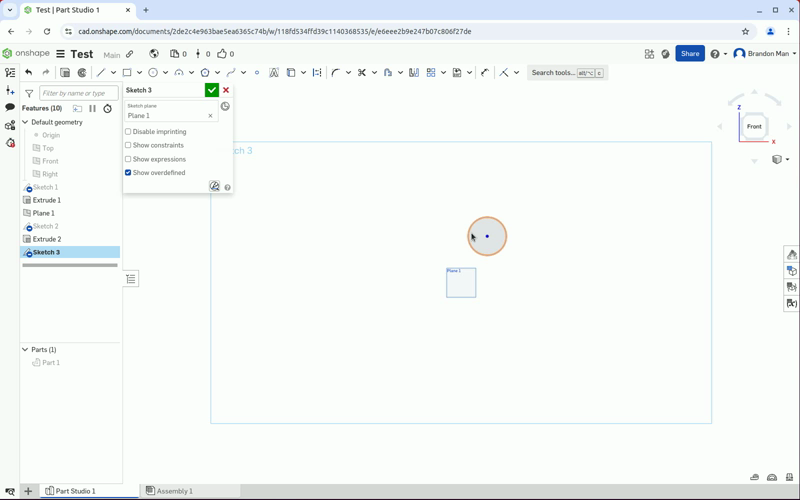
scroll(6)
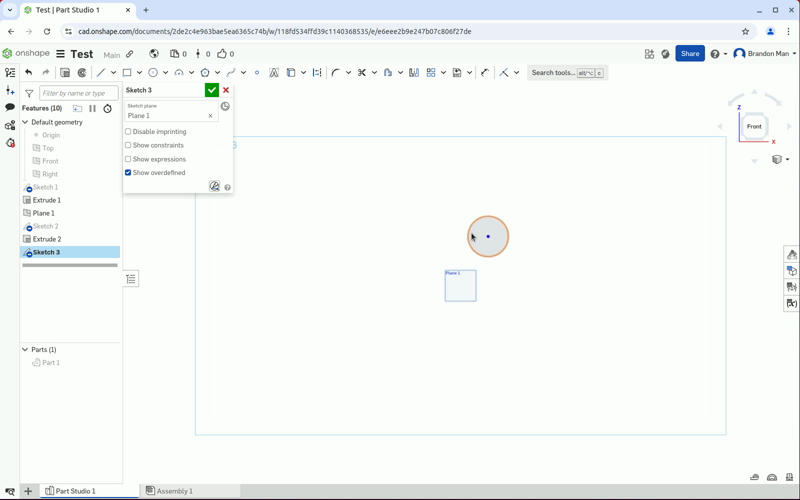
scroll(6)
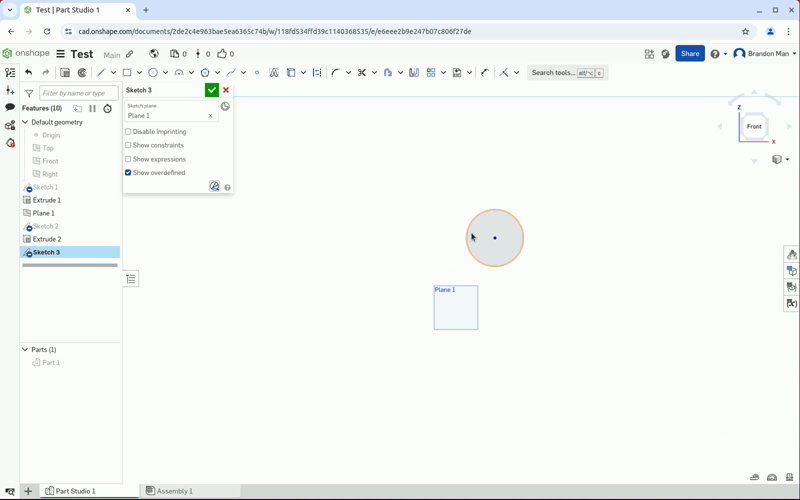
scroll(6)
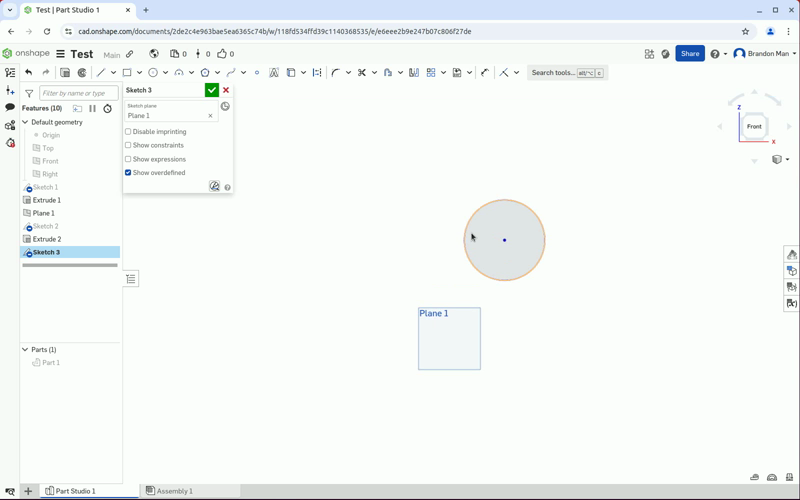
scroll(6)
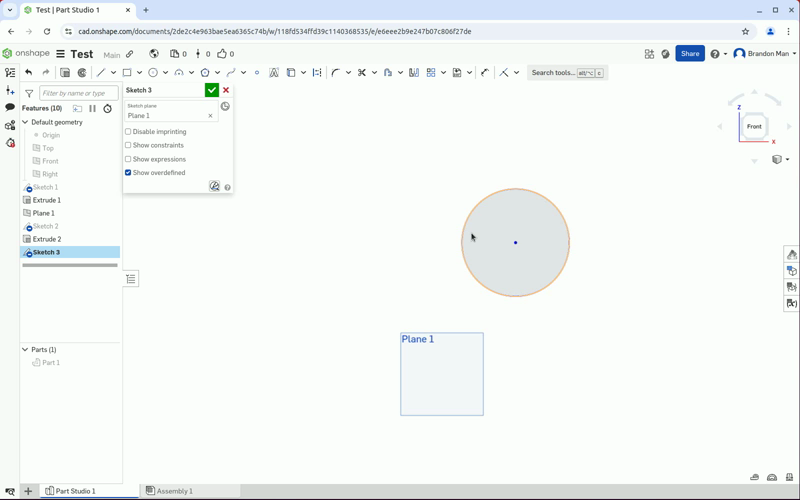
scroll(6)
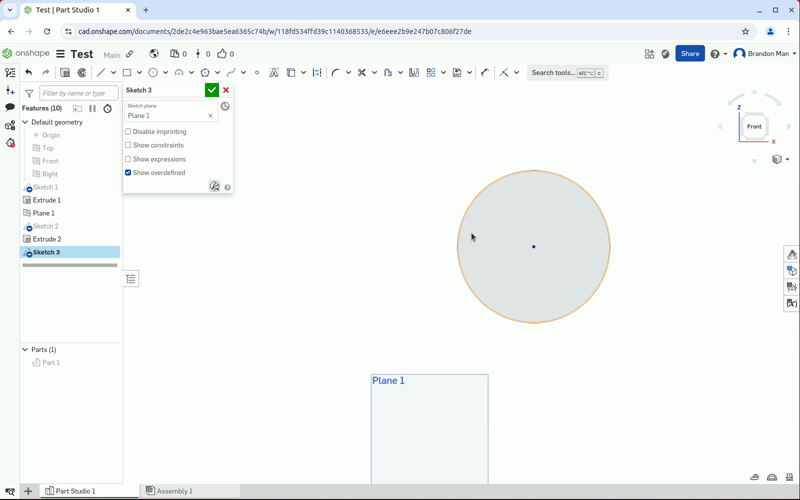
scroll(6)
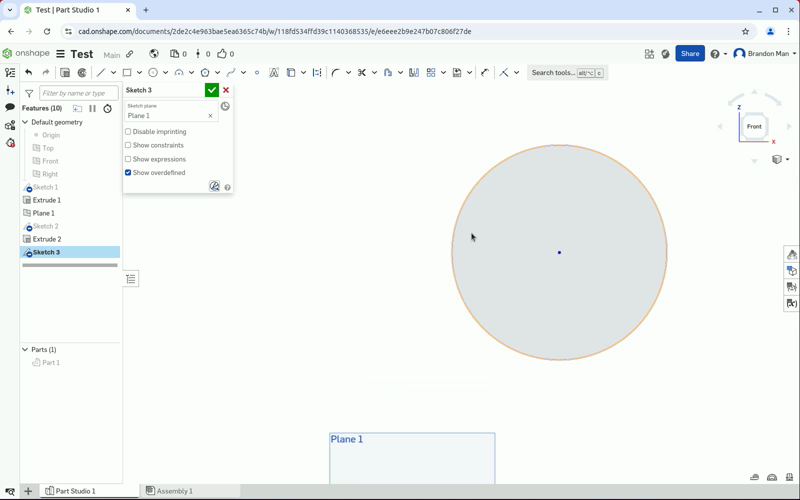
scroll(6)
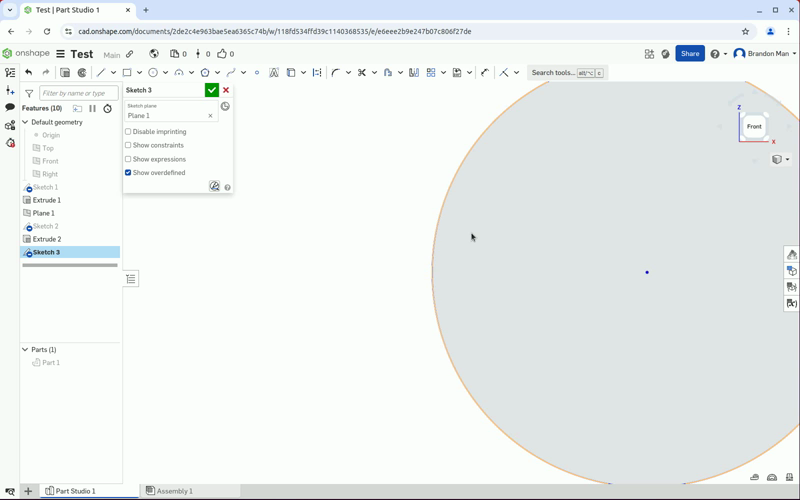
click(471, 232)
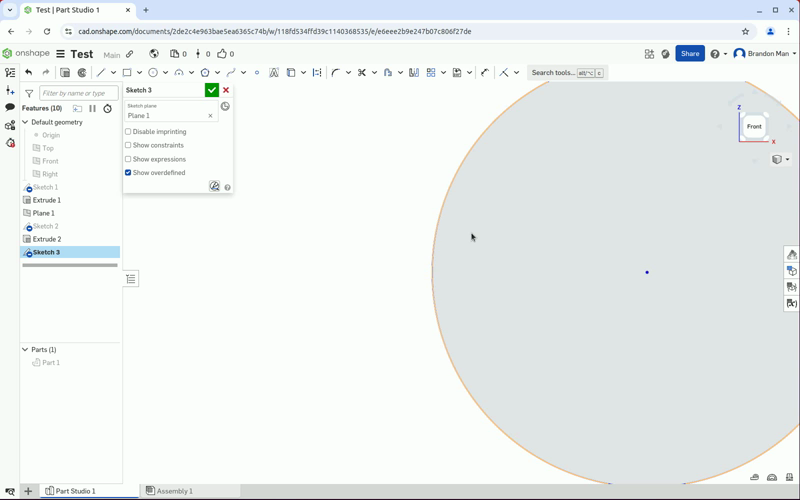
scroll(-6)
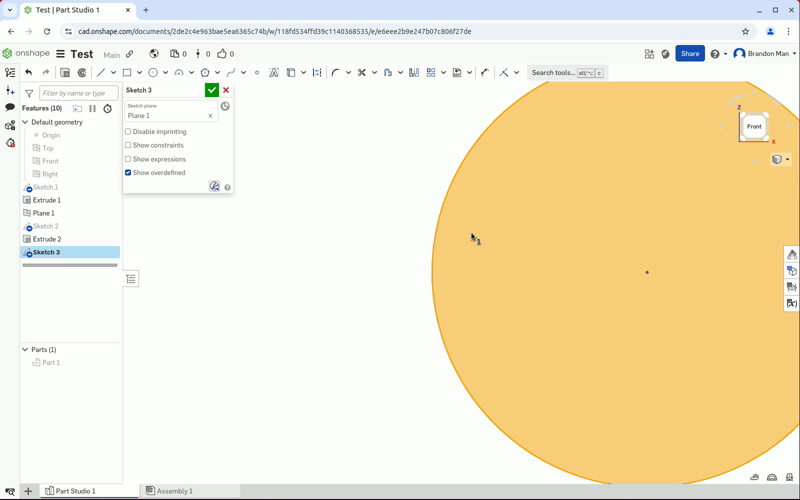
scroll(-6)
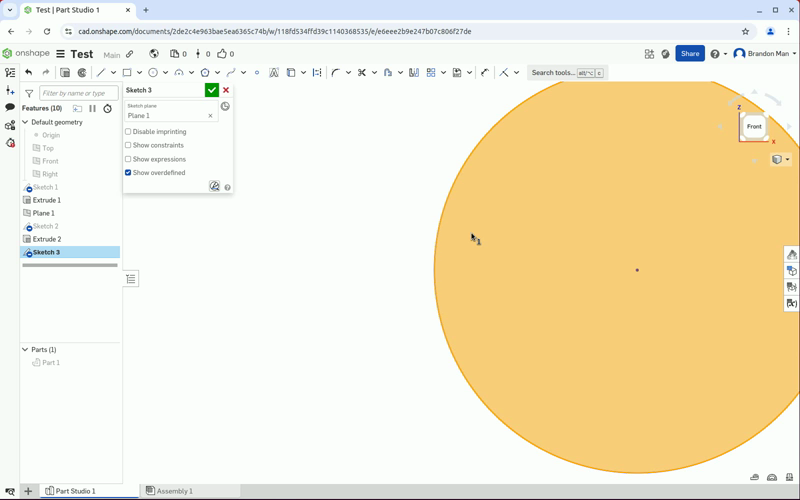
scroll(-6)
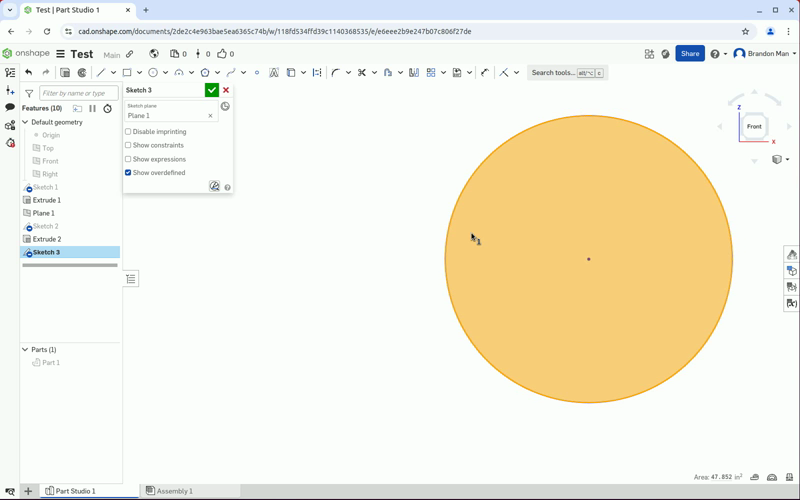
scroll(-6)
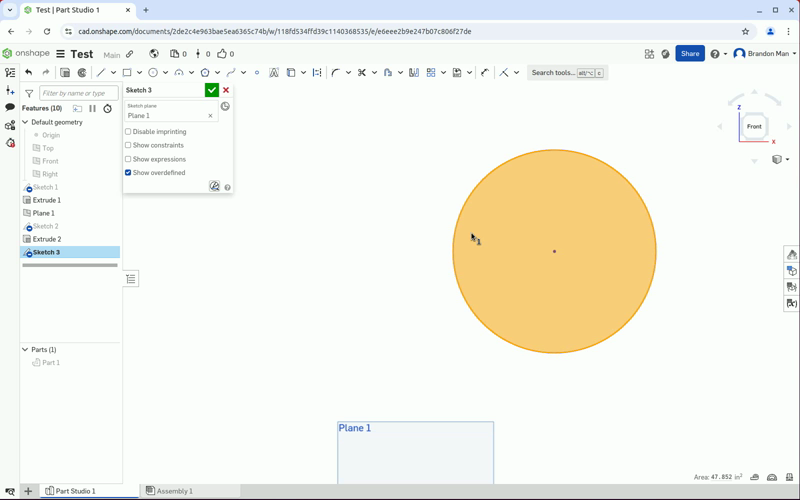
scroll(-6)
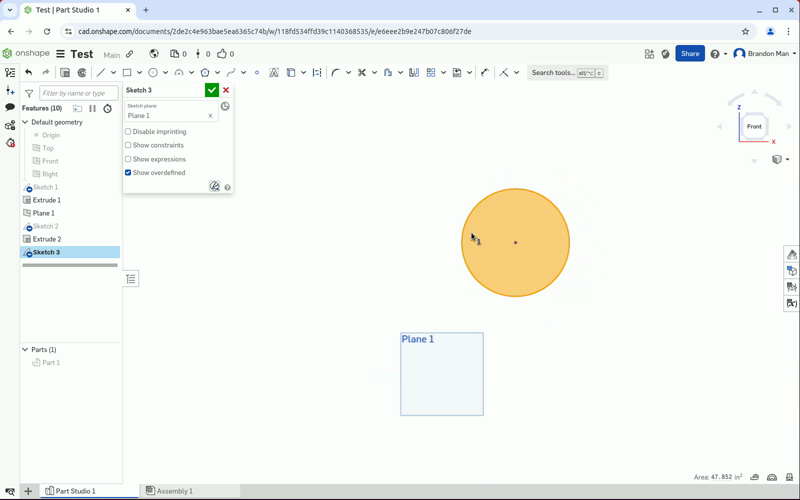
scroll(-6)
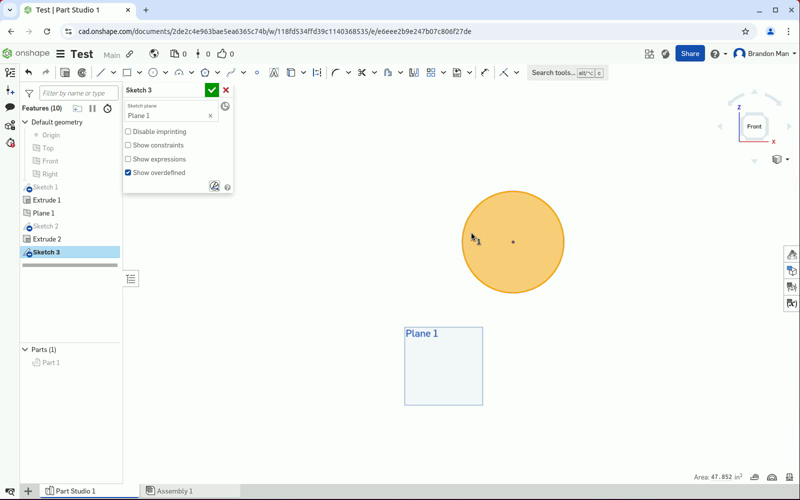
scroll(-6)
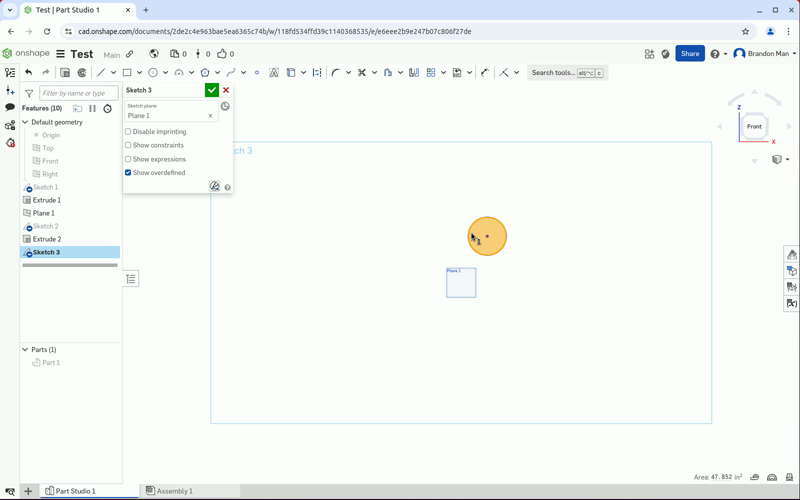
mouse_move(73, 352)
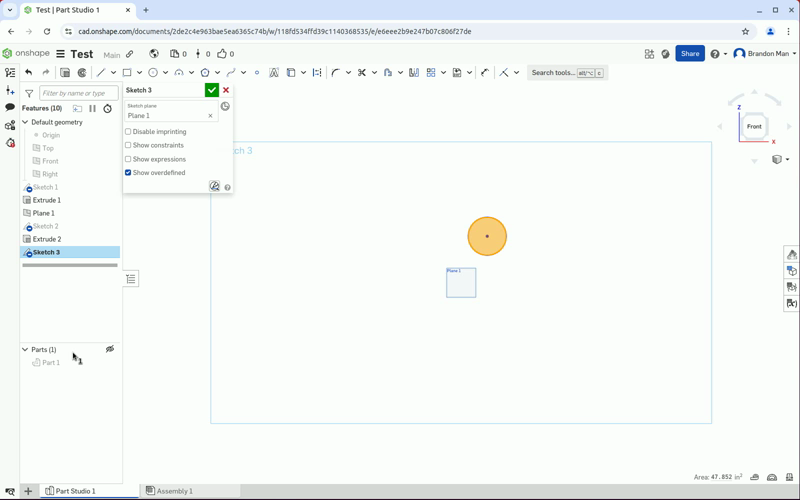
key(shift+y)
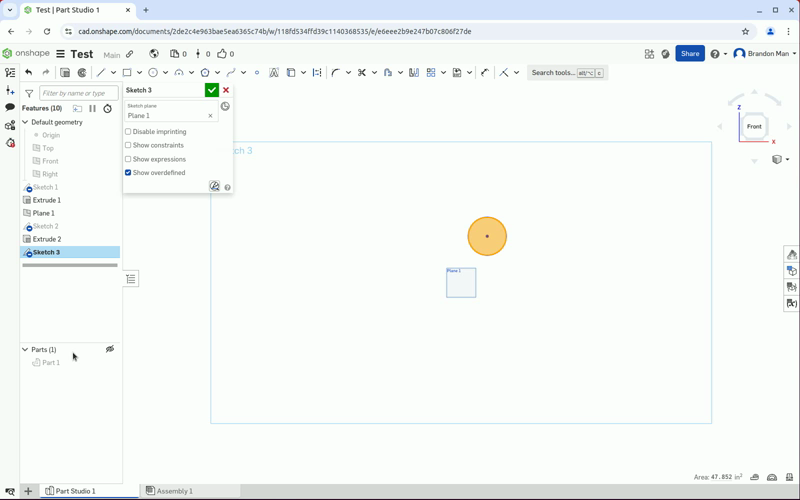
key(shift+e)
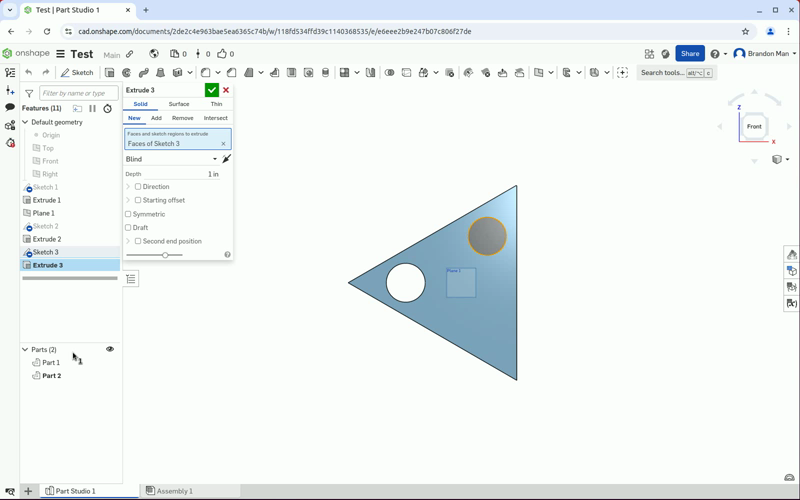
mouse_move(143, 106)
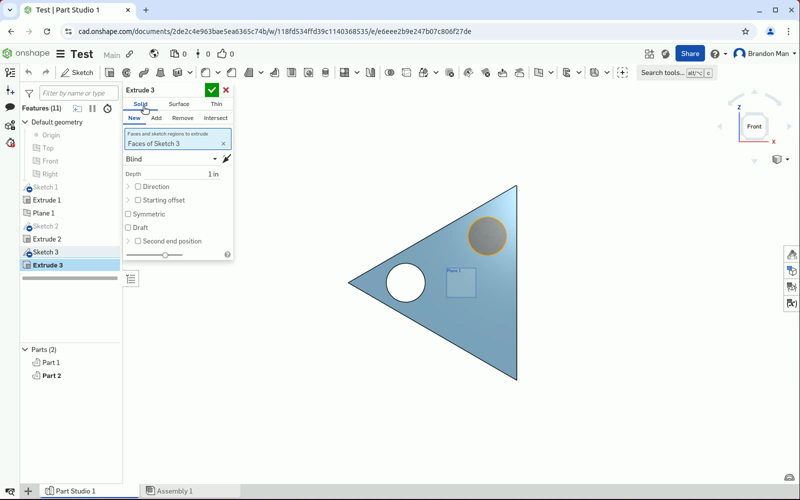
click(143, 106)
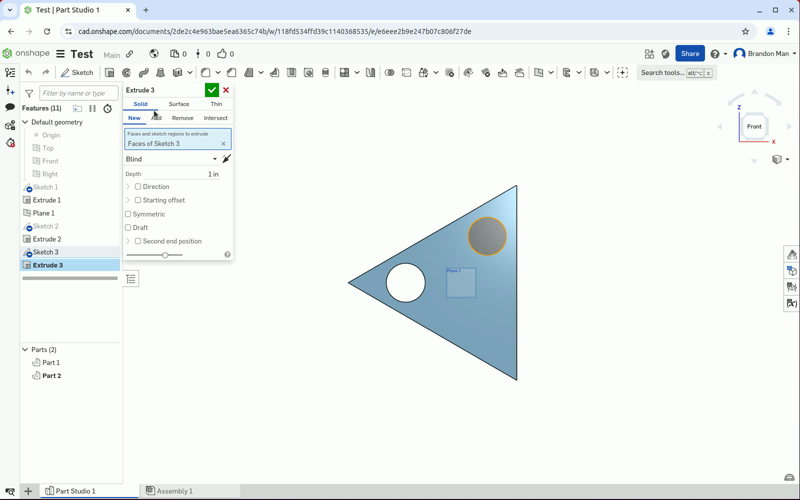
mouse_move(186, 120)
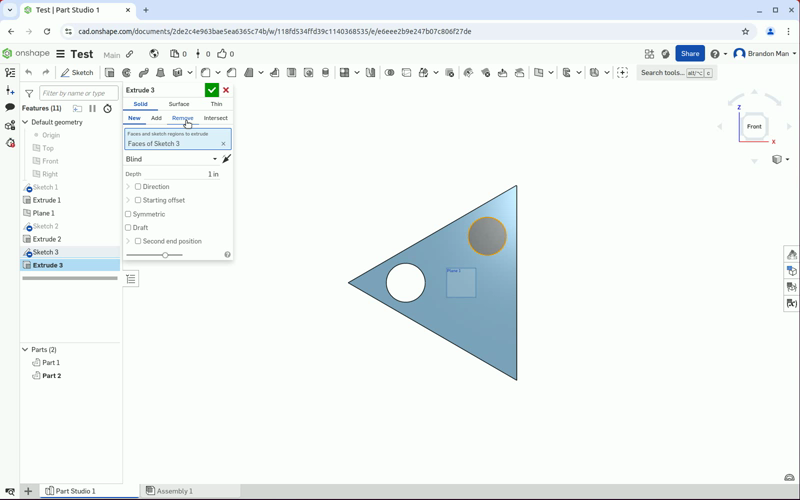
click(186, 120)
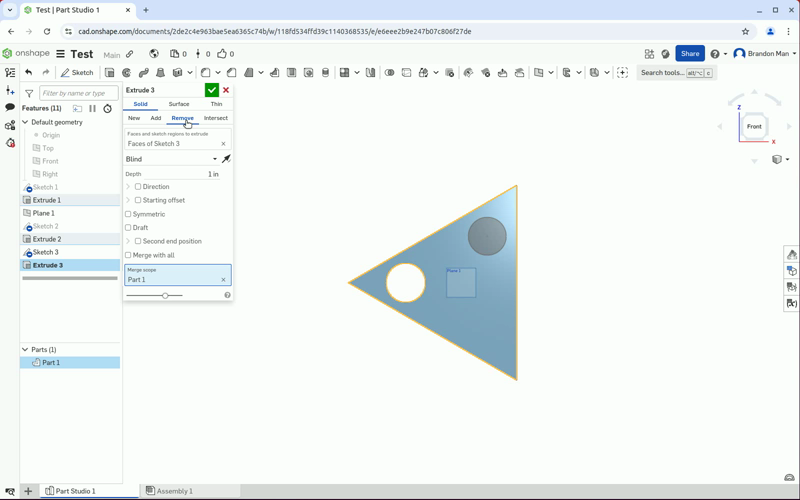
key(tab, 4)
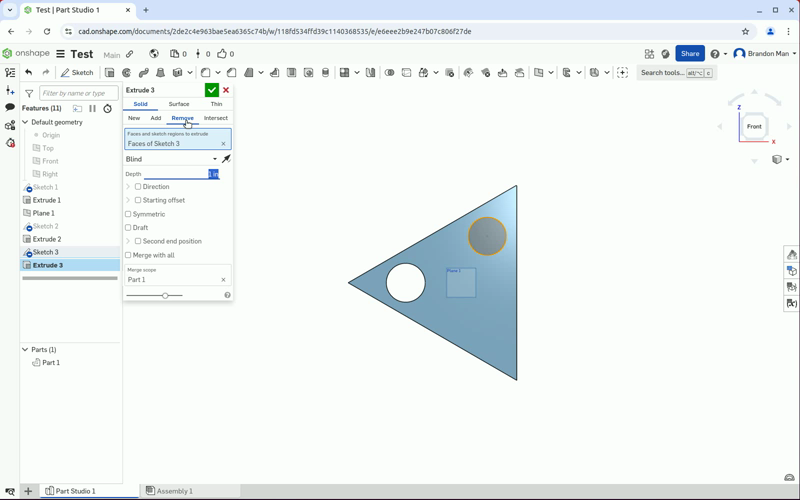
text(10.591)
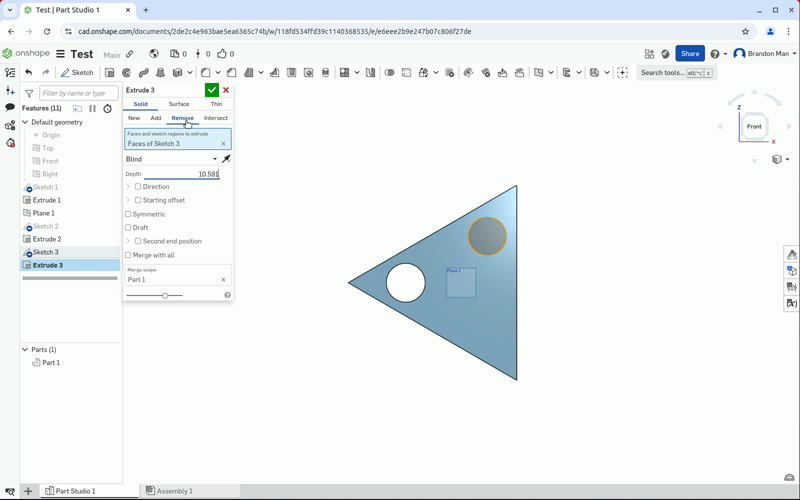
key(tab, 6)
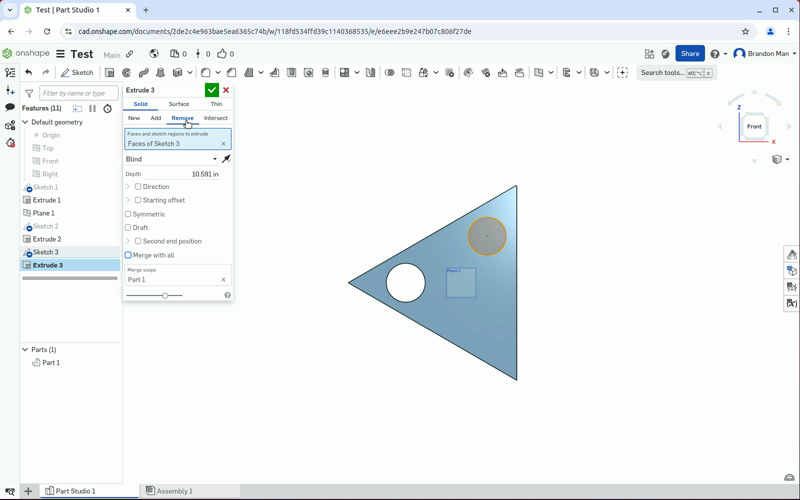
key(space)
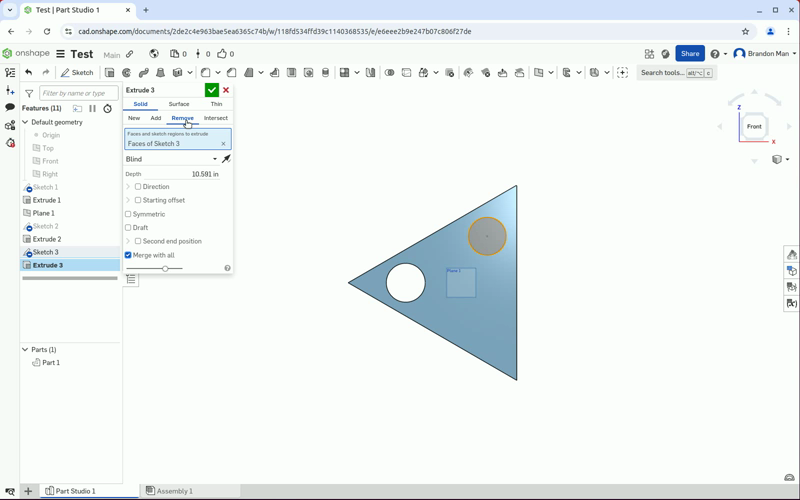
key(enter)
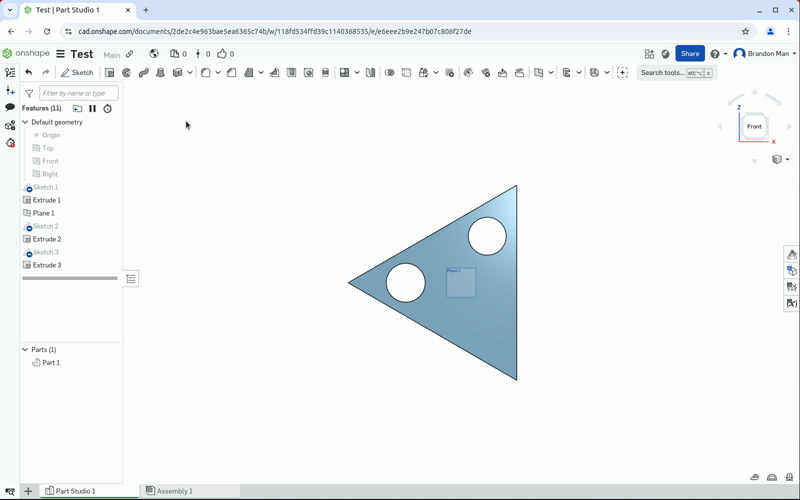
key(shift+h)
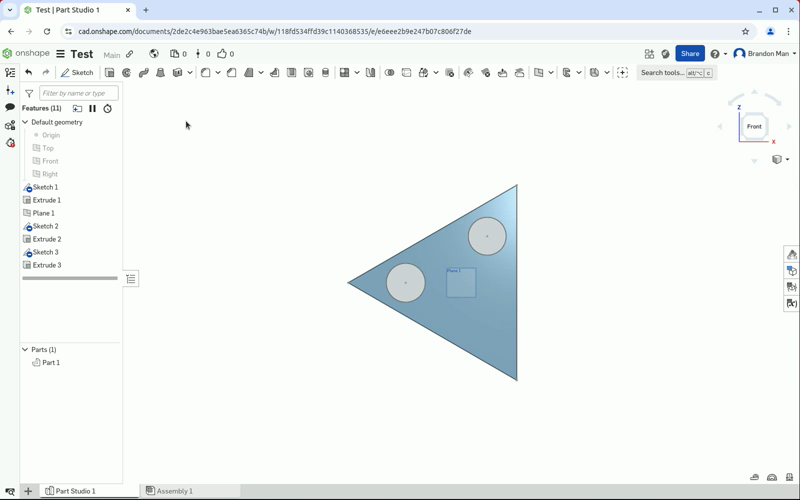
key(shift+h)
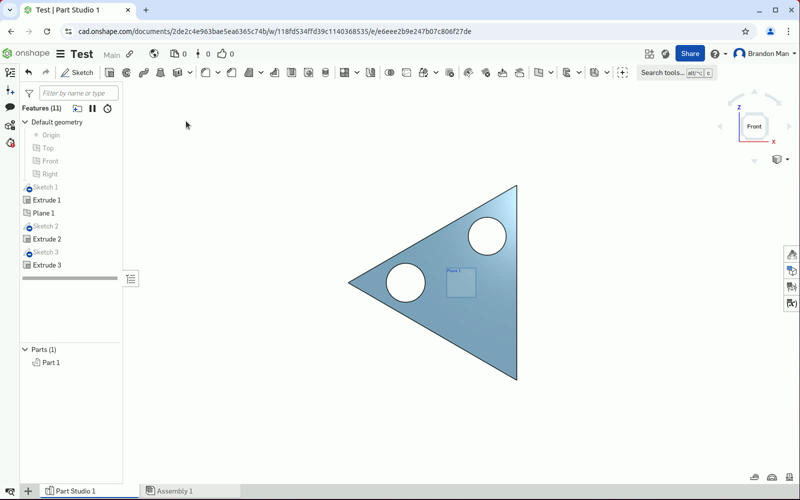
mouse_move(73, 189)
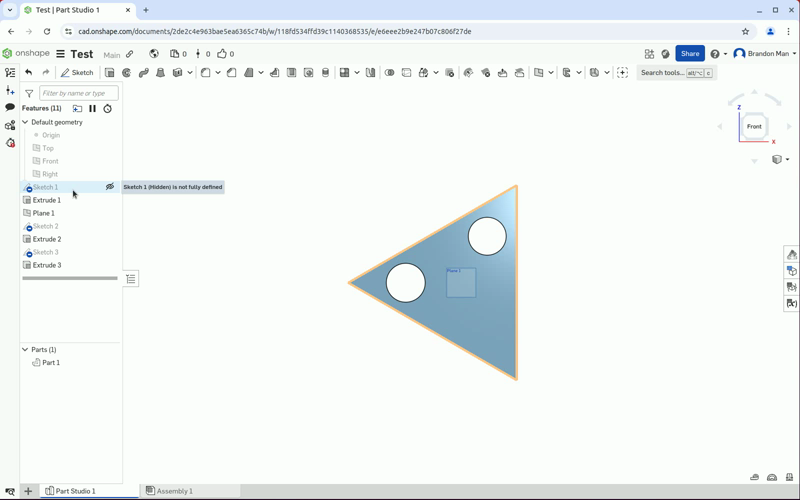
click(73, 189)
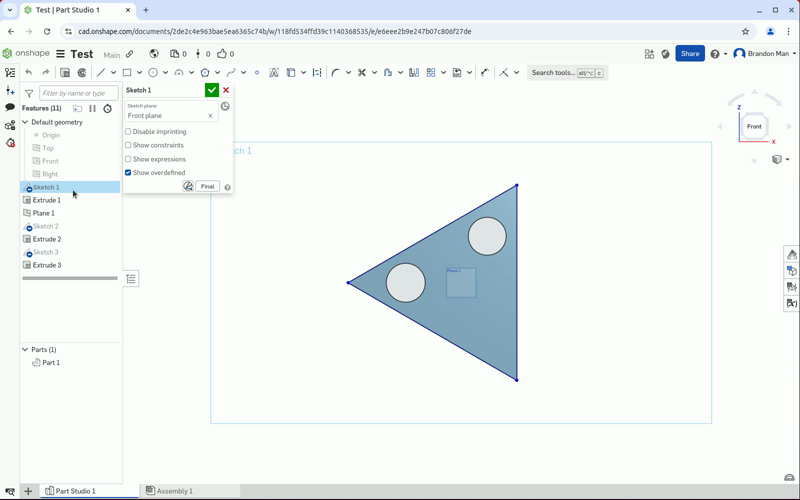
mouse_move(229, 92)
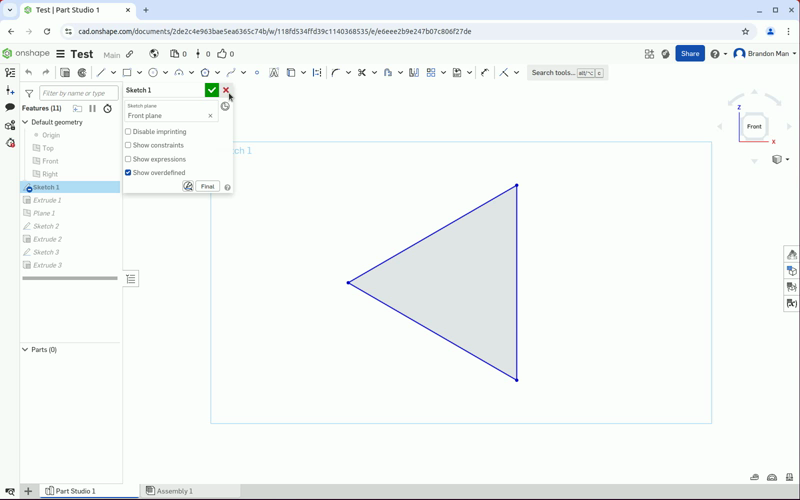
click(229, 92)
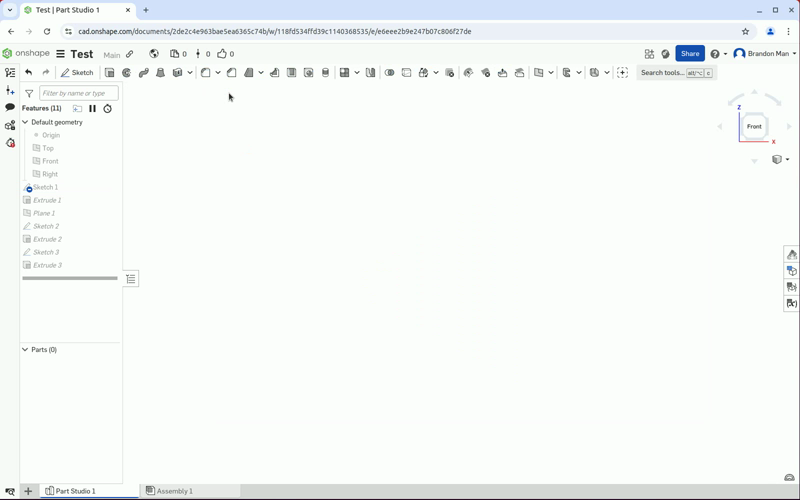
key(shift+s)
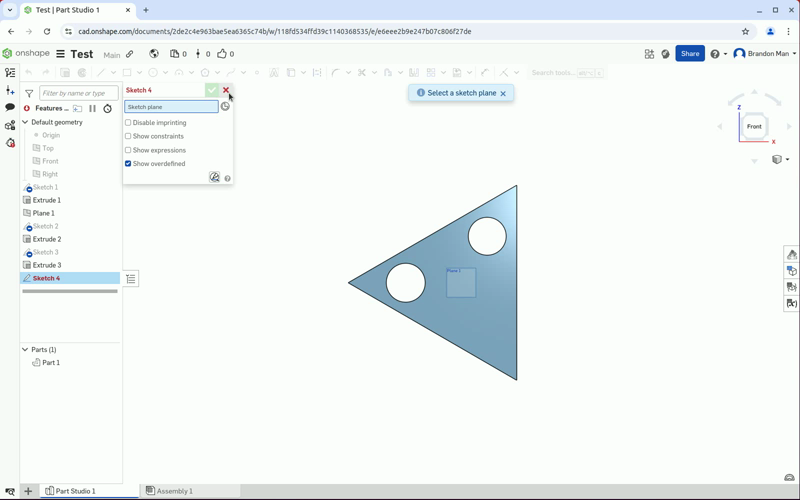
mouse_move(73, 215)
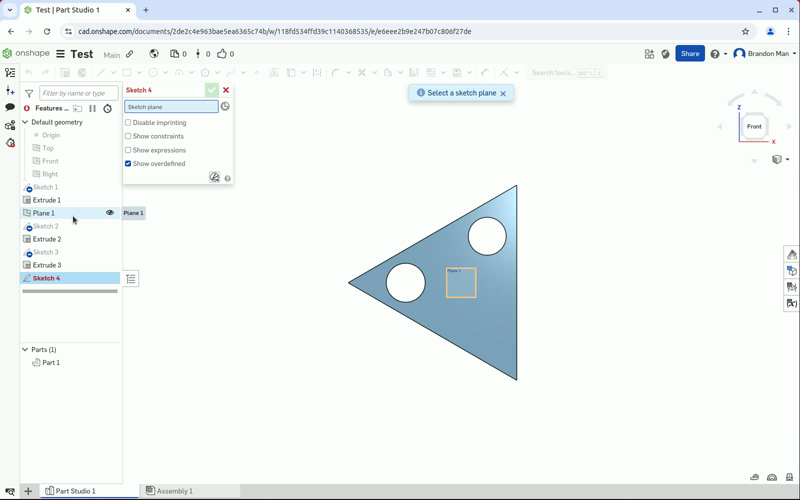
click(73, 215)
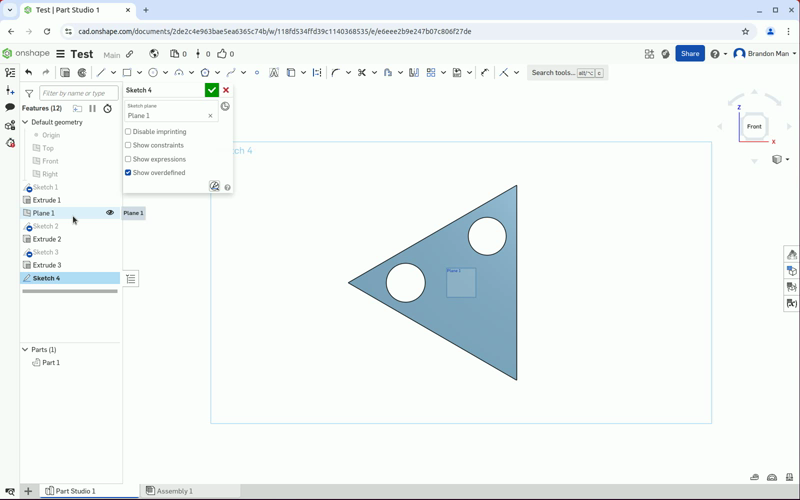
mouse_move(73, 352)
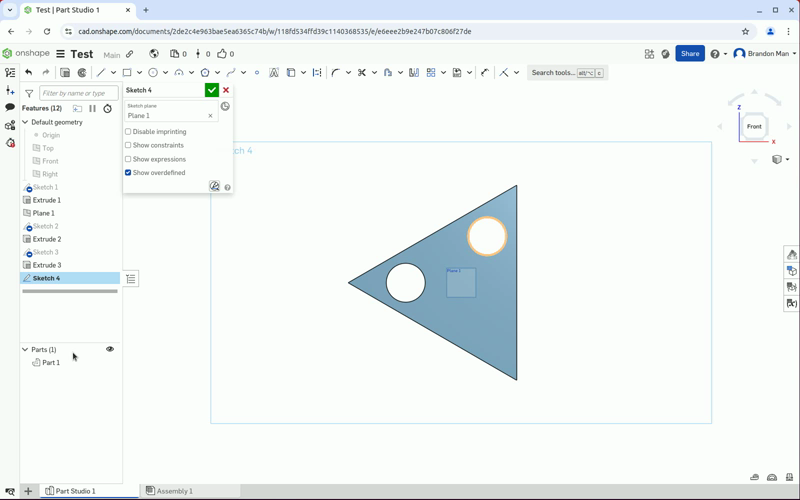
key(y)
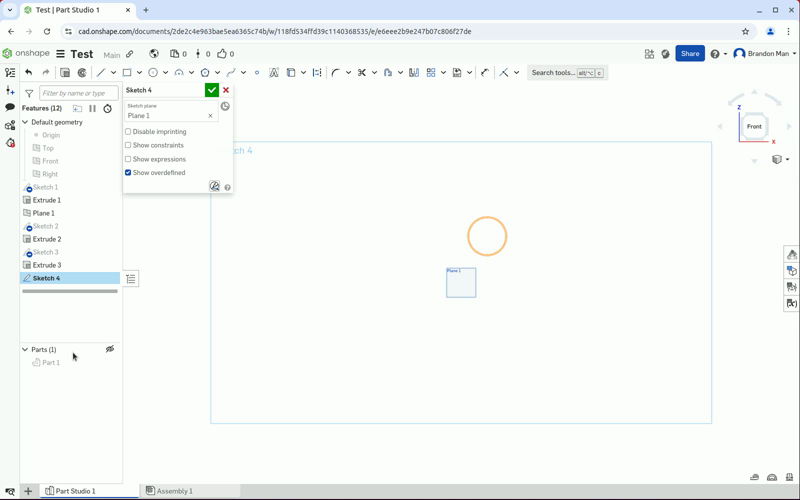
key(c)
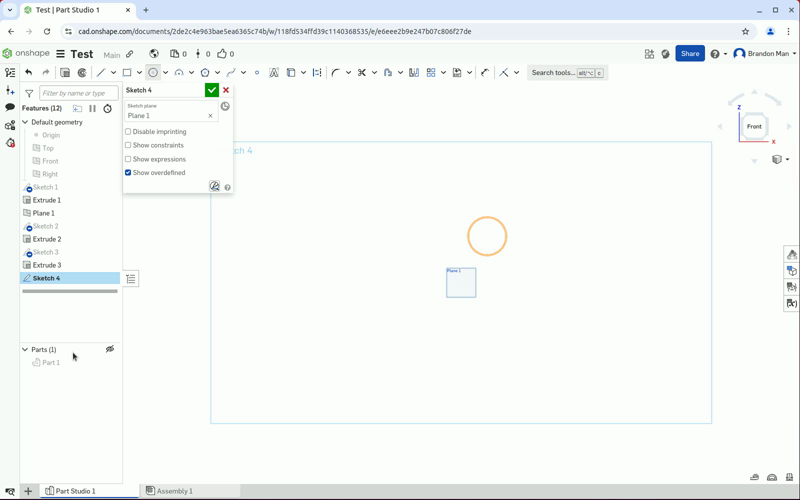
key_down(shift)
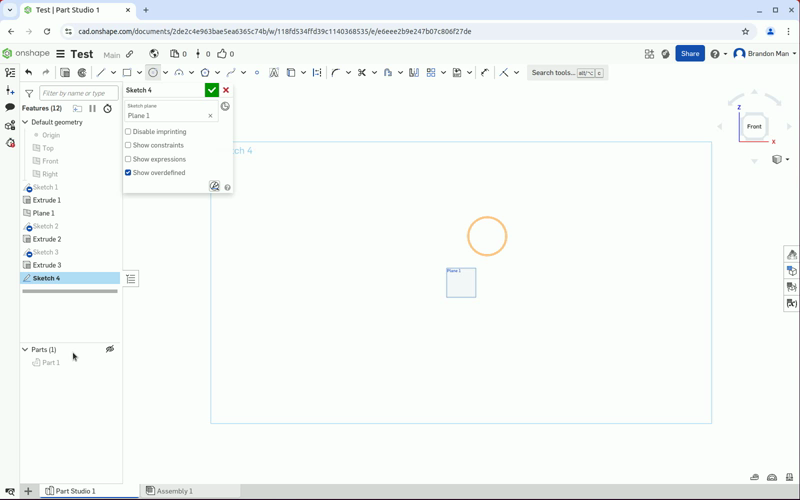
mouse_move(489, 328)
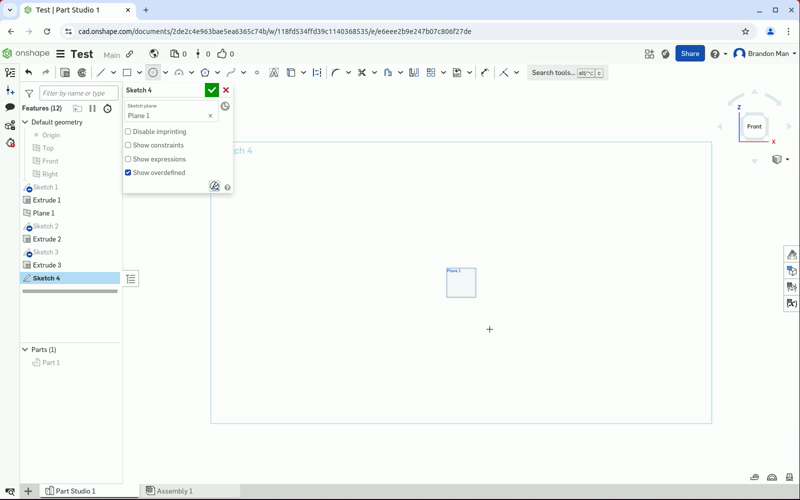
click(489, 328)
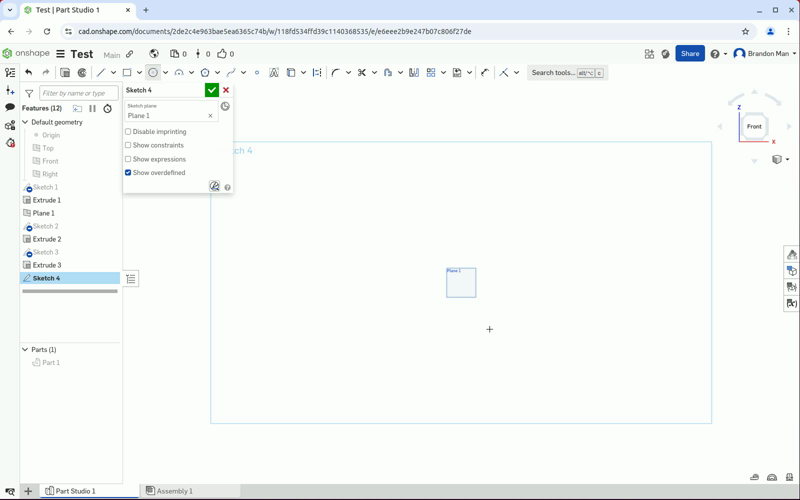
key_up(shift)
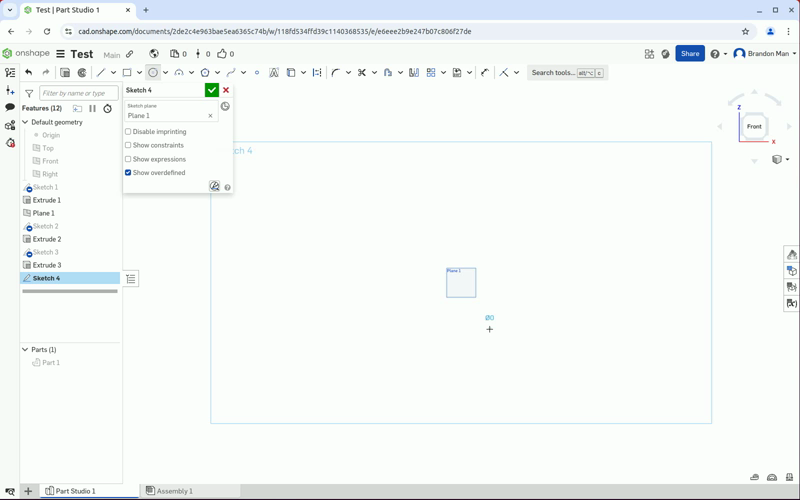
mouse_move(509, 328)
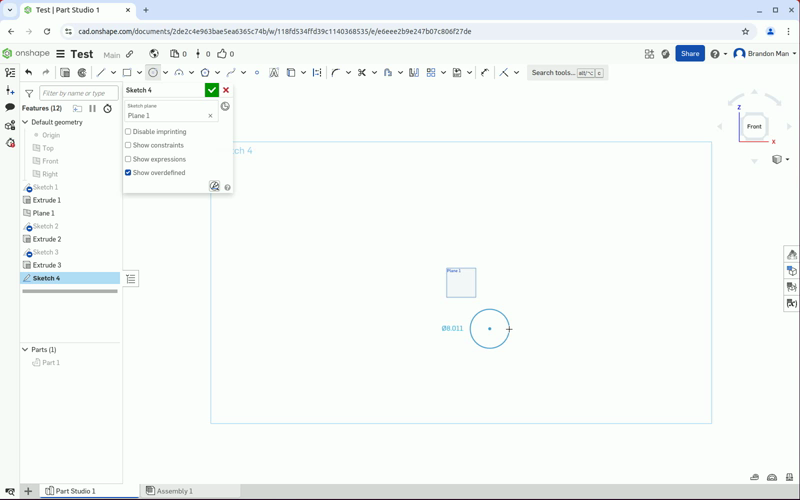
click(509, 328)
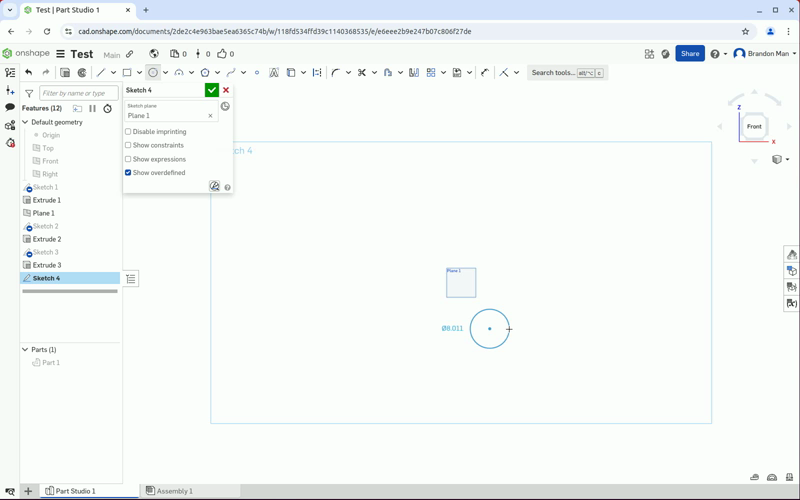
key(esc)
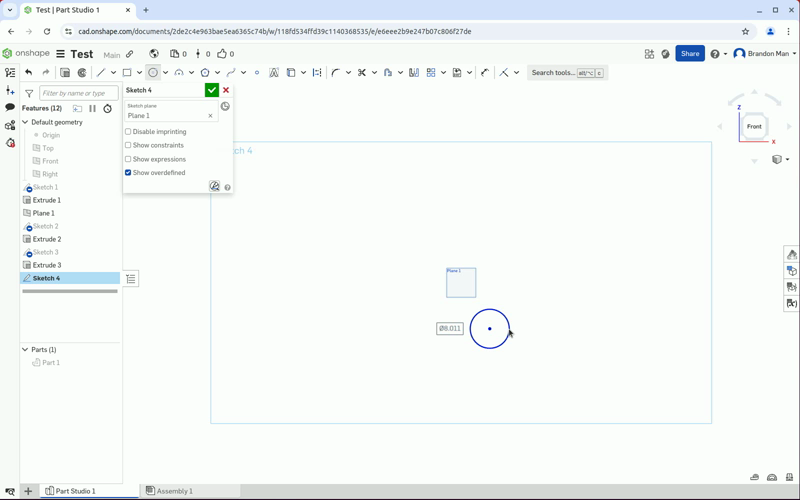
mouse_move(498, 343)
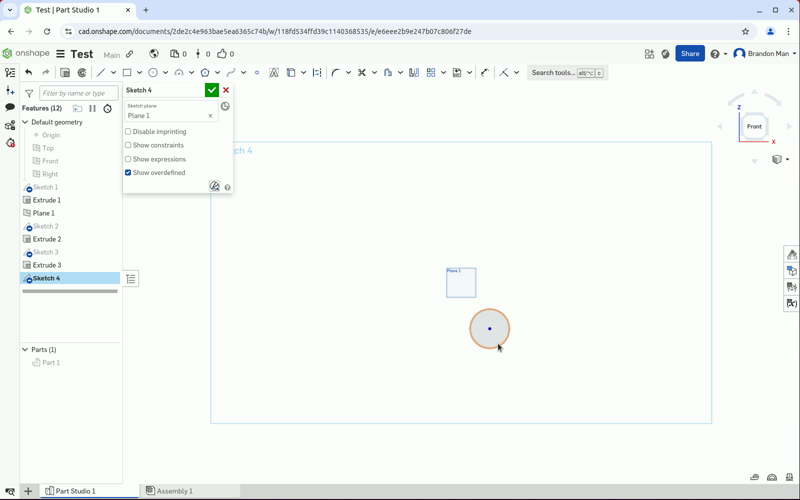
scroll(6)
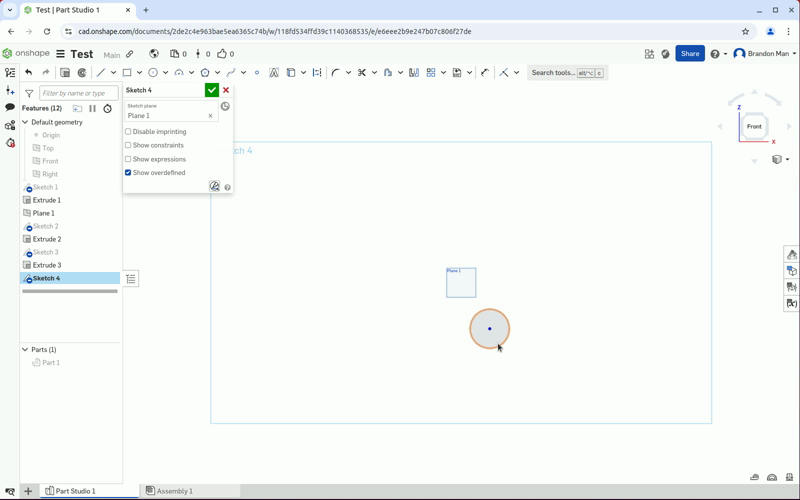
scroll(6)
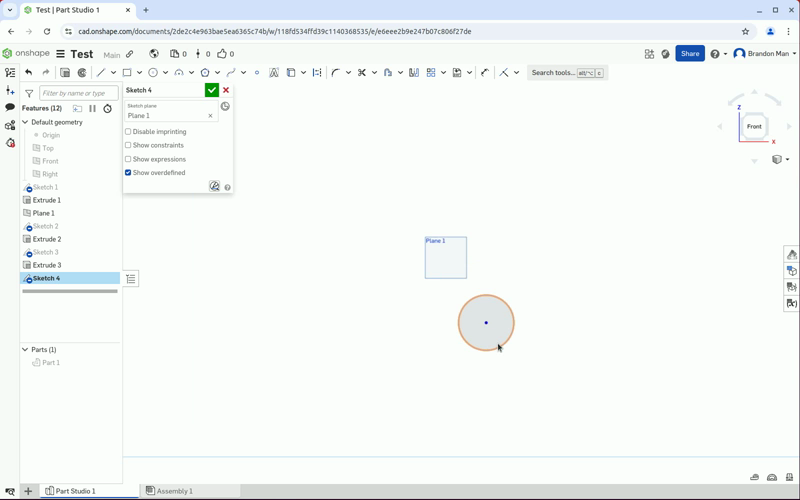
scroll(6)
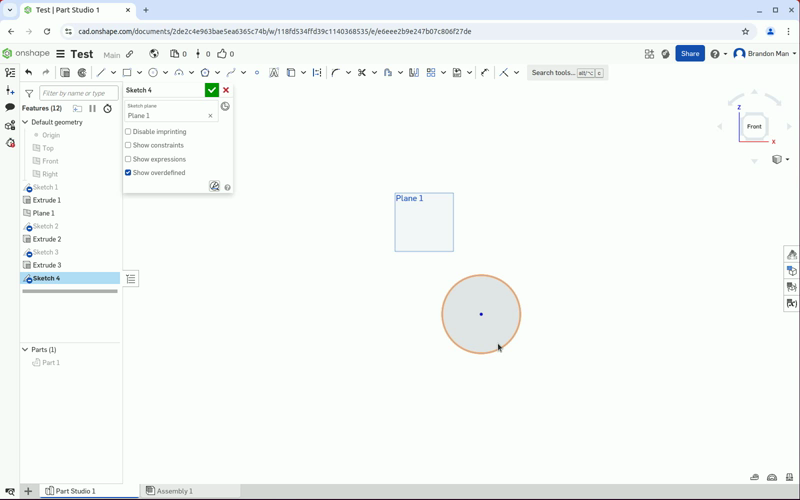
scroll(6)
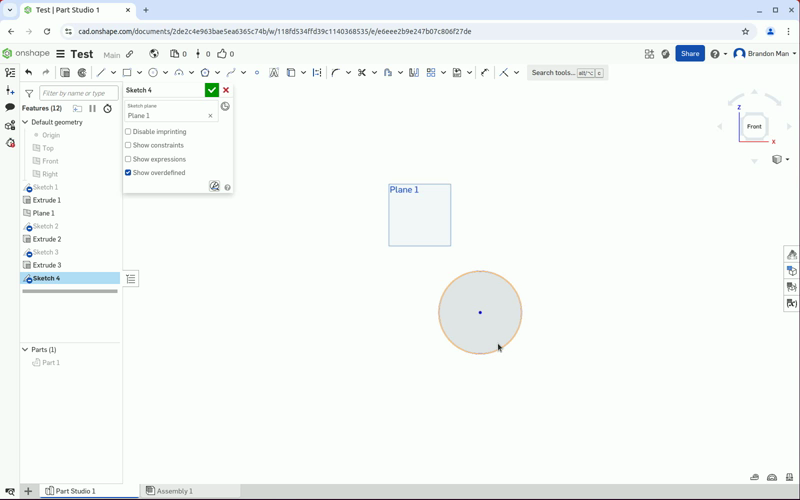
scroll(6)
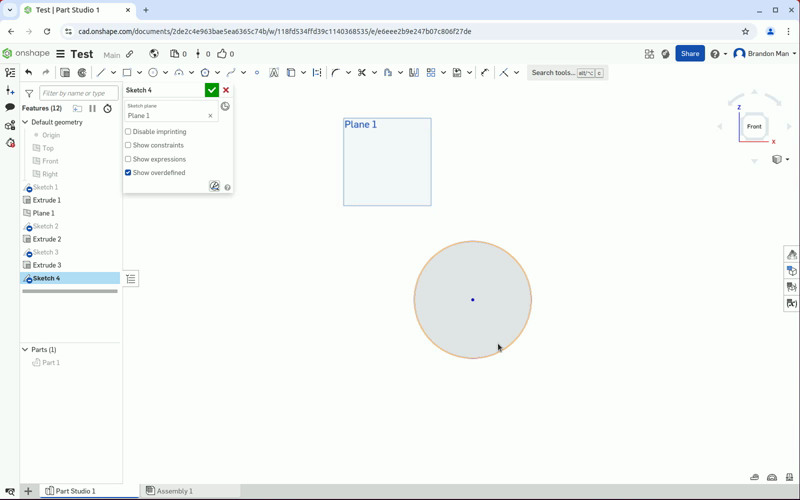
scroll(6)
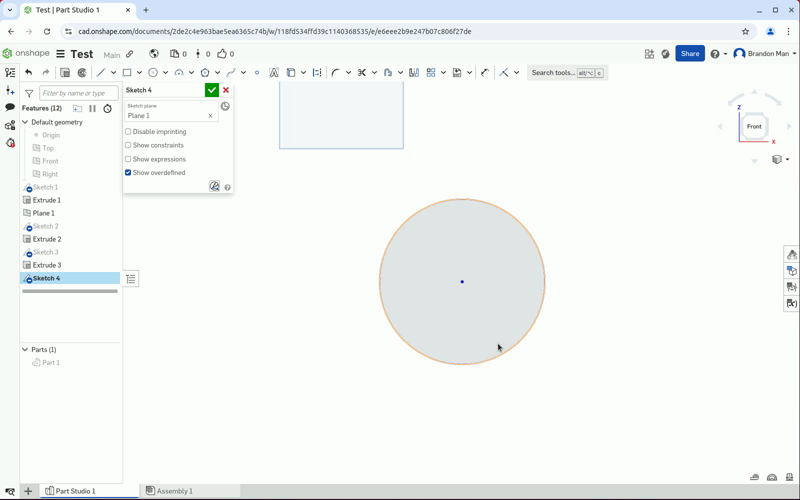
scroll(6)
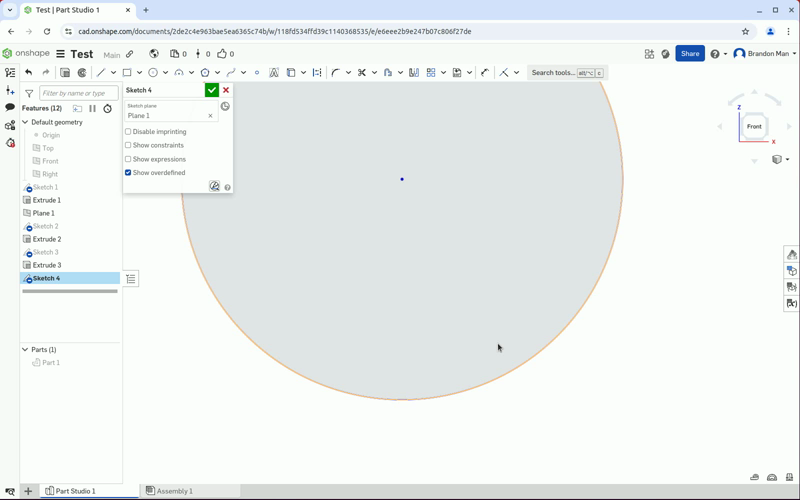
click(498, 343)
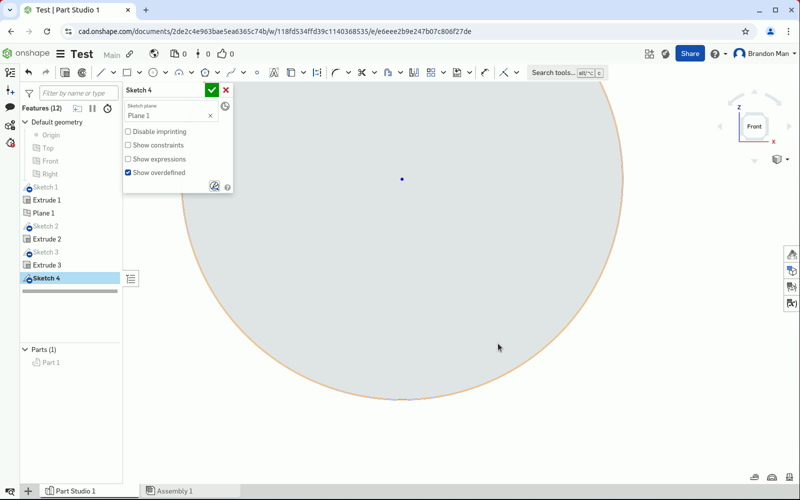
scroll(-6)
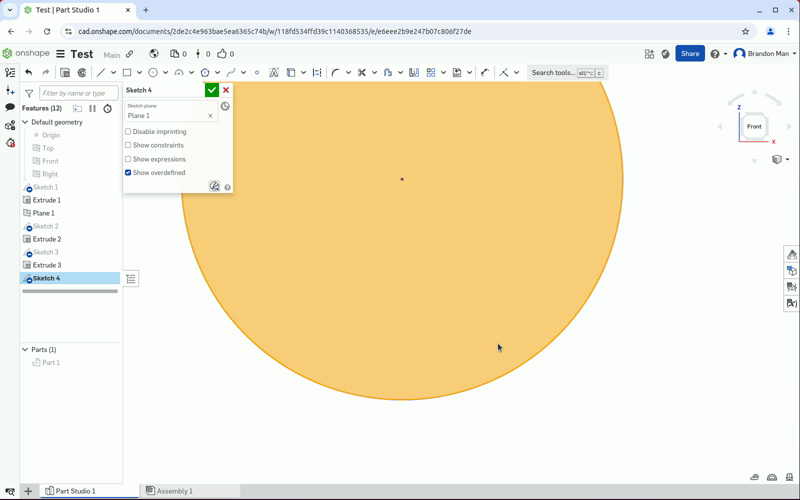
scroll(-6)
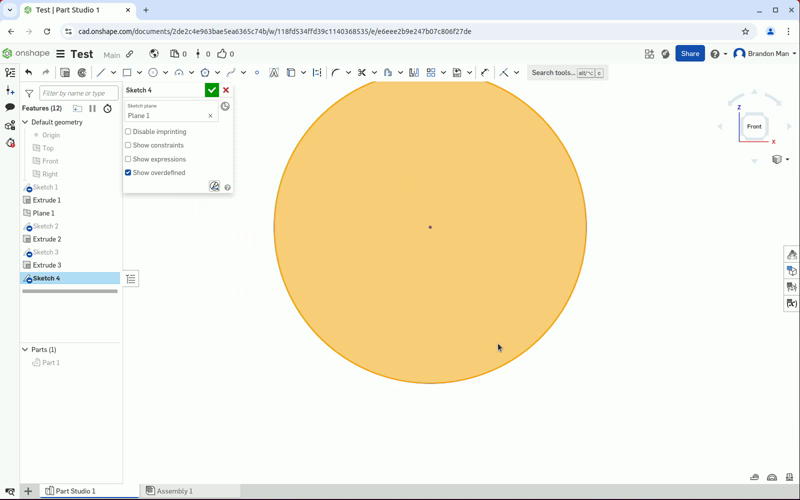
scroll(-6)
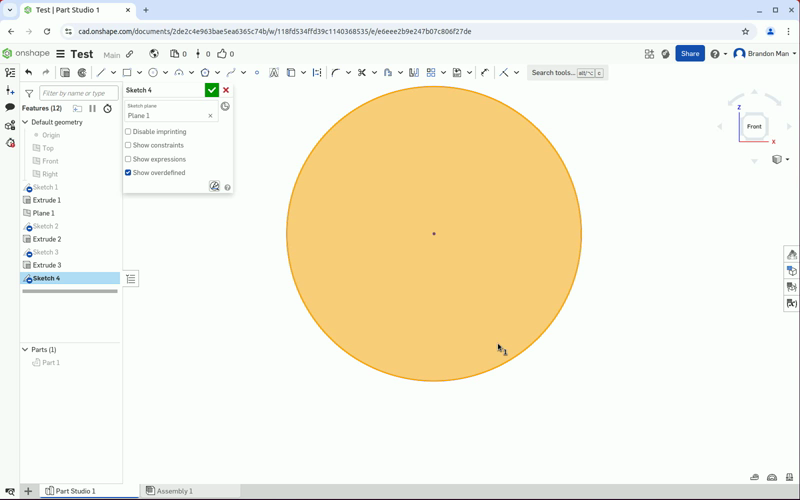
scroll(-6)
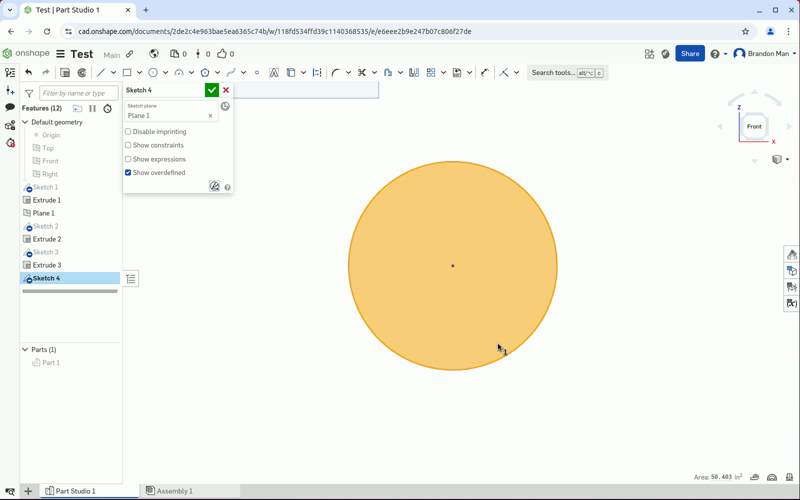
scroll(-6)
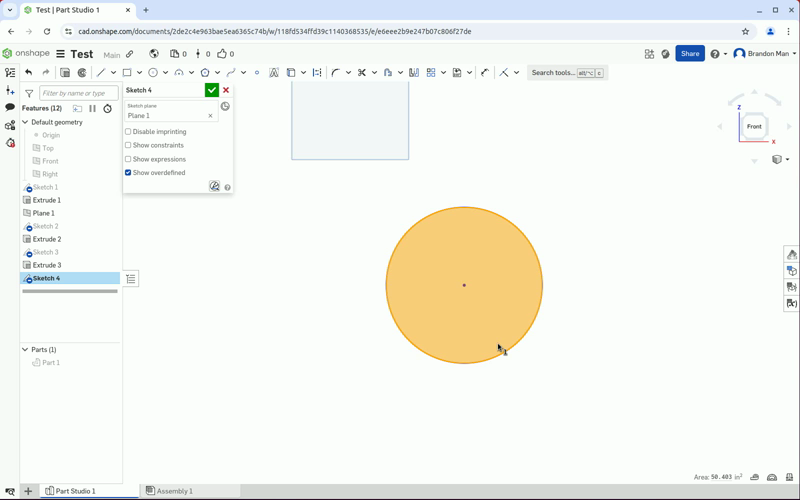
scroll(-6)
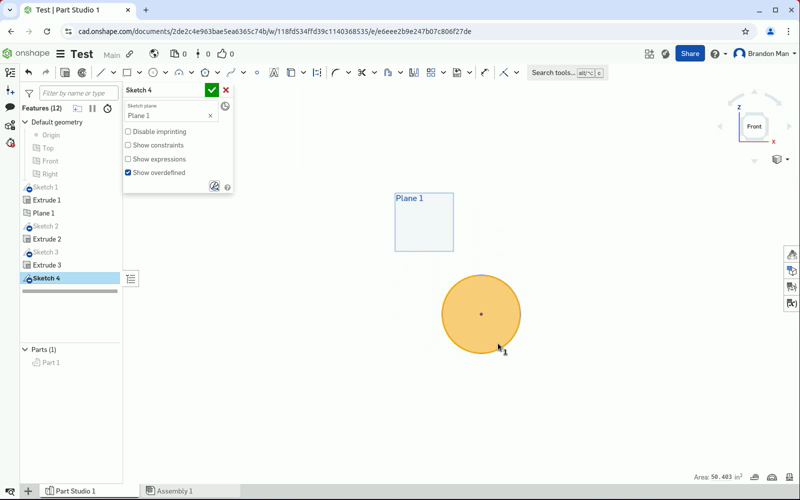
scroll(-6)
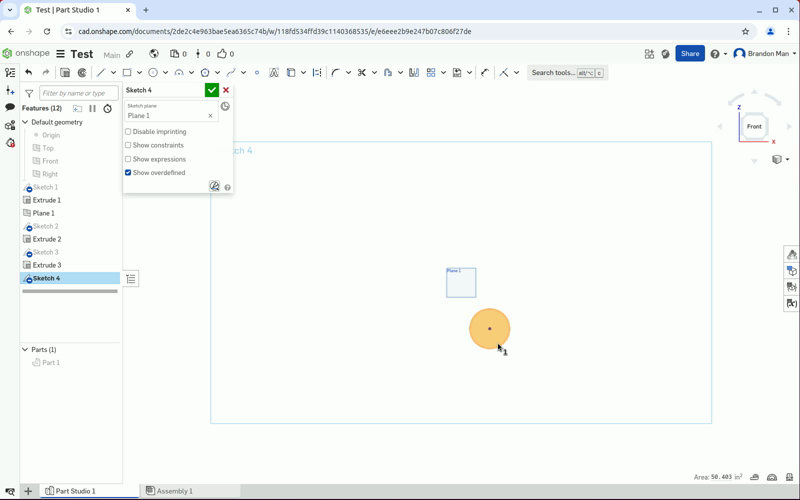
mouse_move(73, 352)
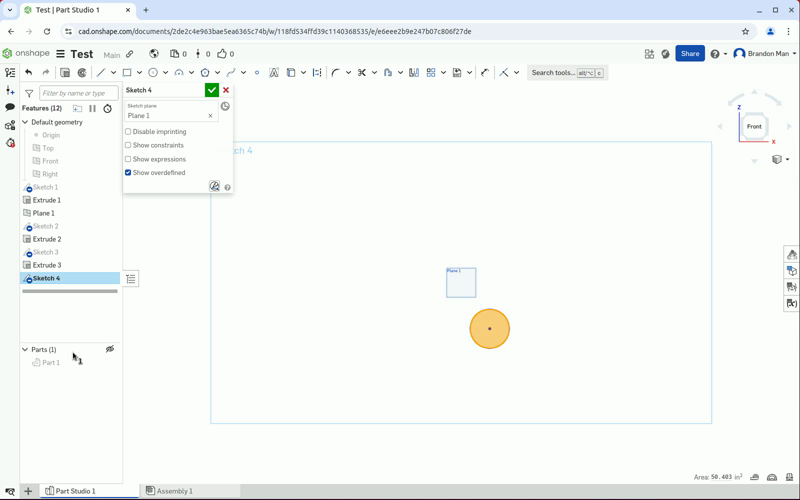
key(shift+y)
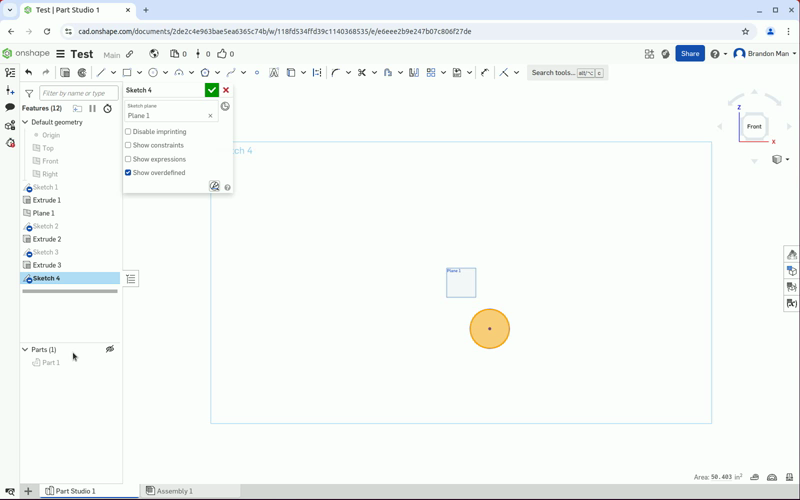
key(shift+e)
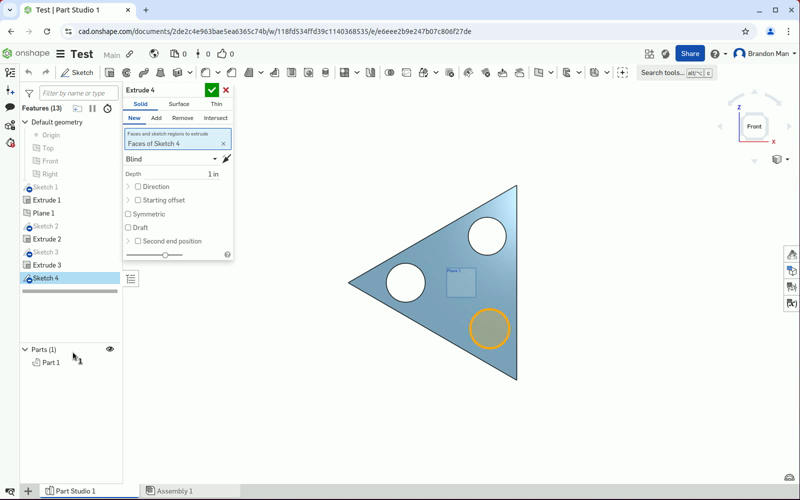
mouse_move(143, 106)
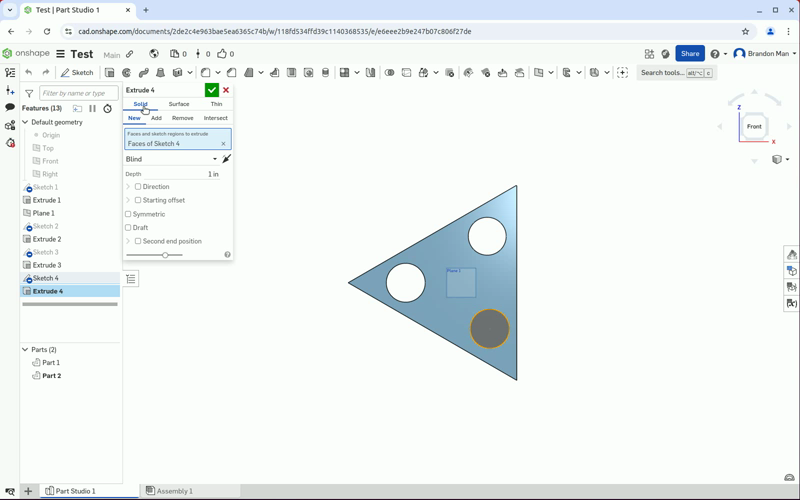
click(143, 106)
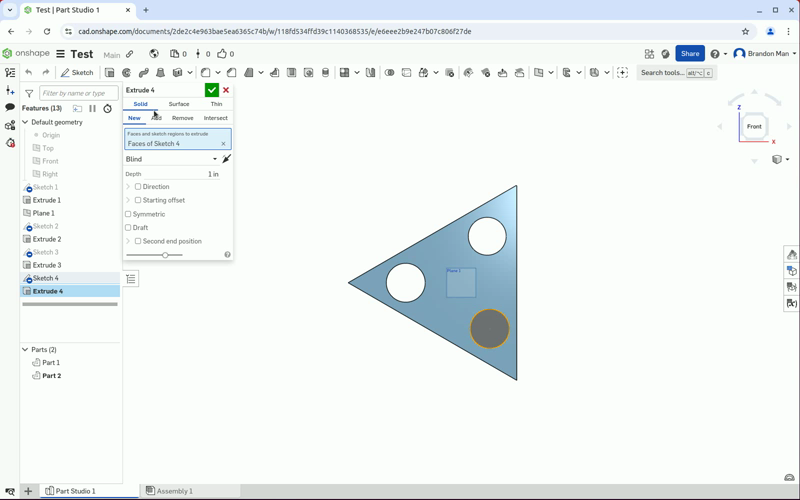
mouse_move(186, 120)
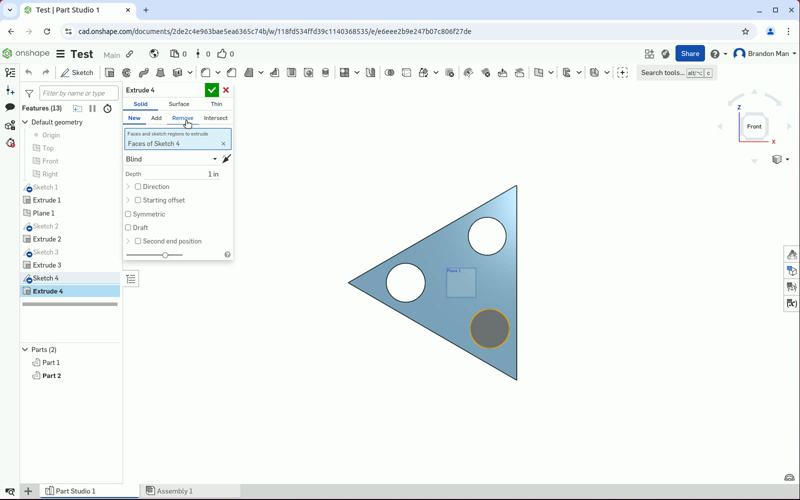
click(186, 120)
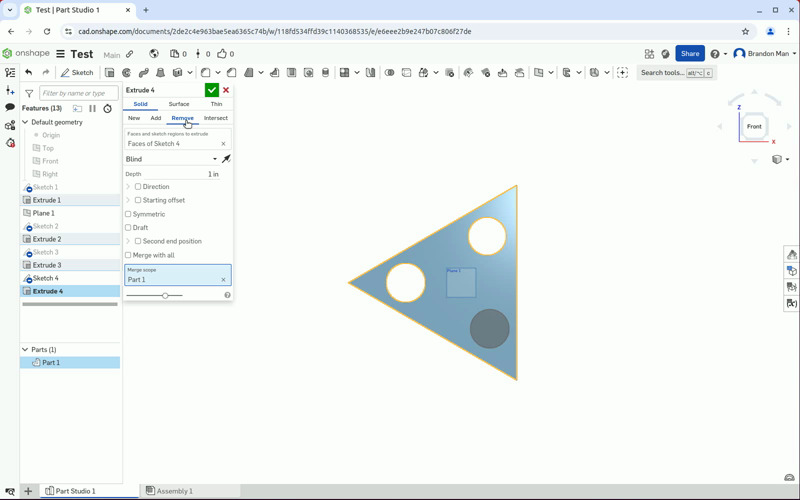
key(tab, 4)
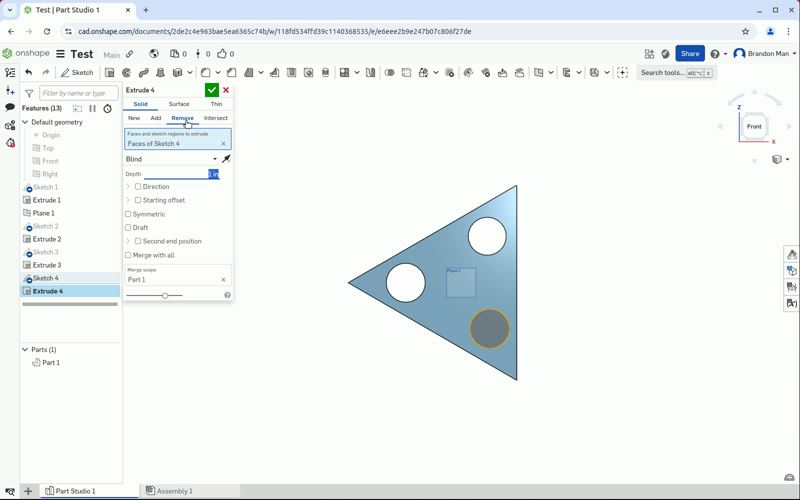
text(15.165)
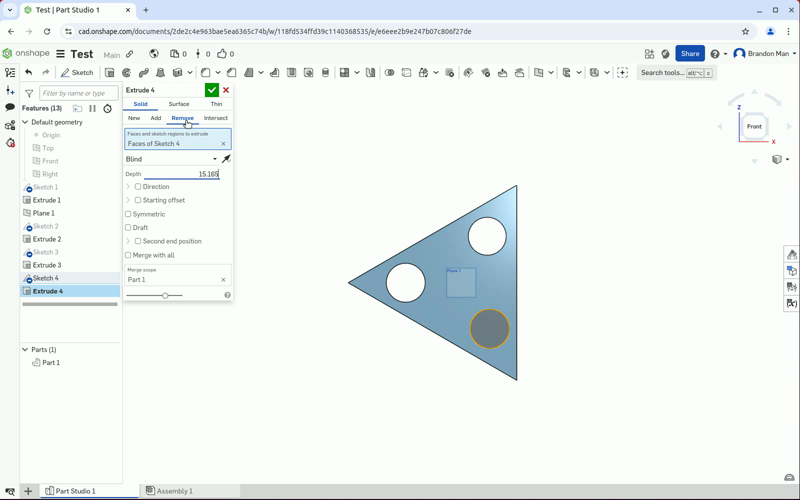
key(tab, 6)
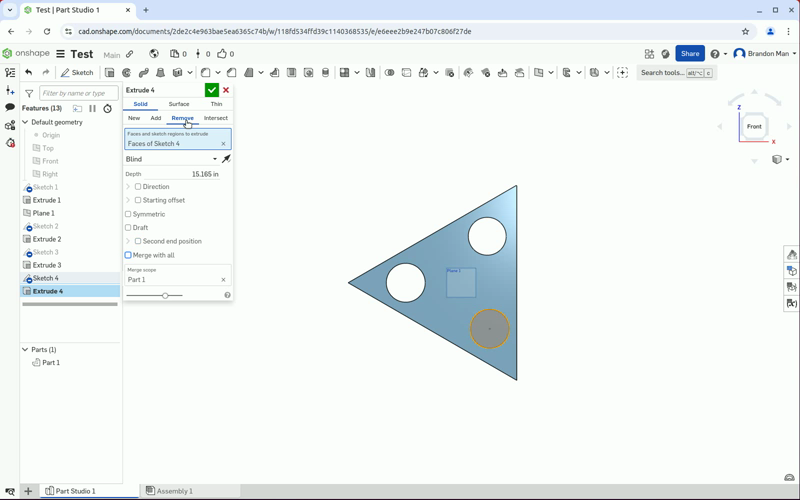
key(space)
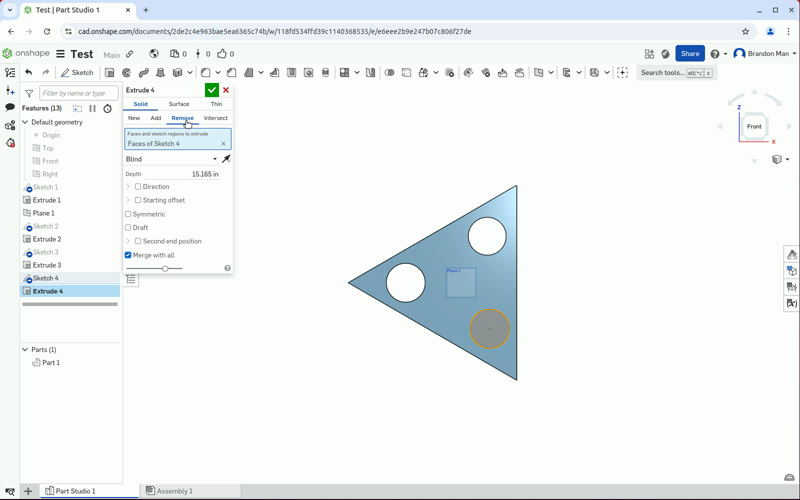
key(enter)
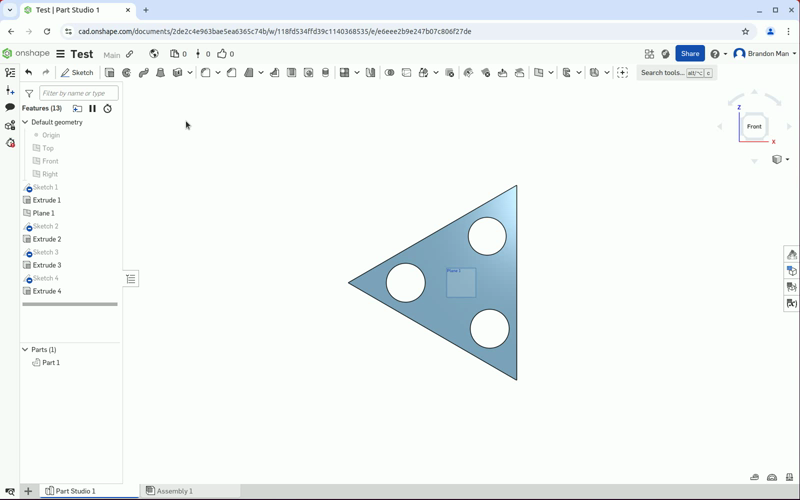
key(shift+h)
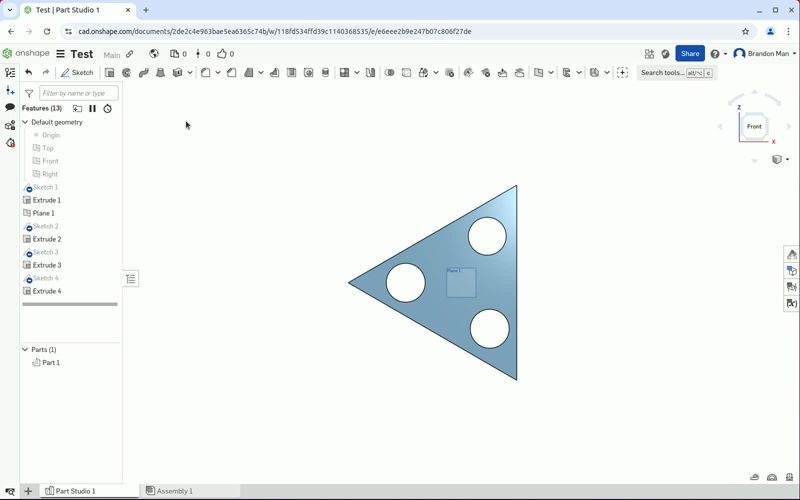
key(shift+h)
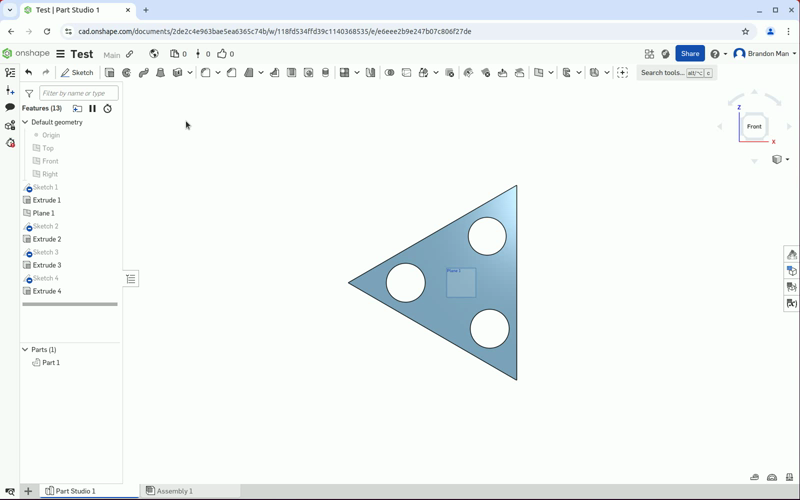
mouse_move(73, 189)
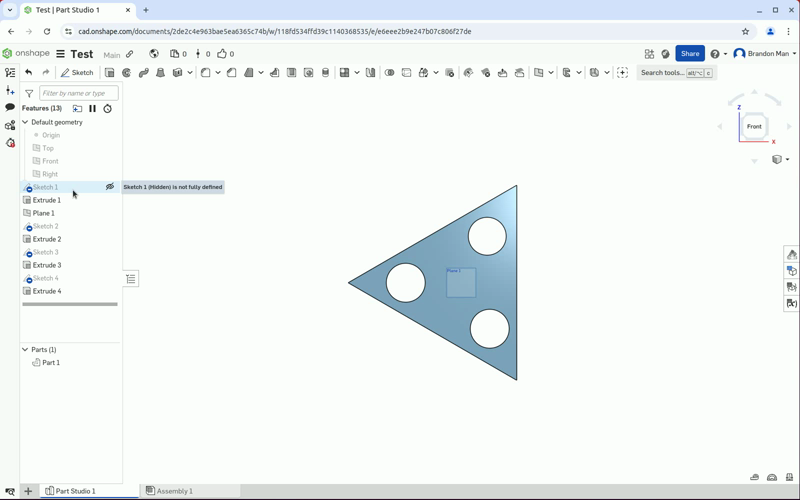
click(73, 189)
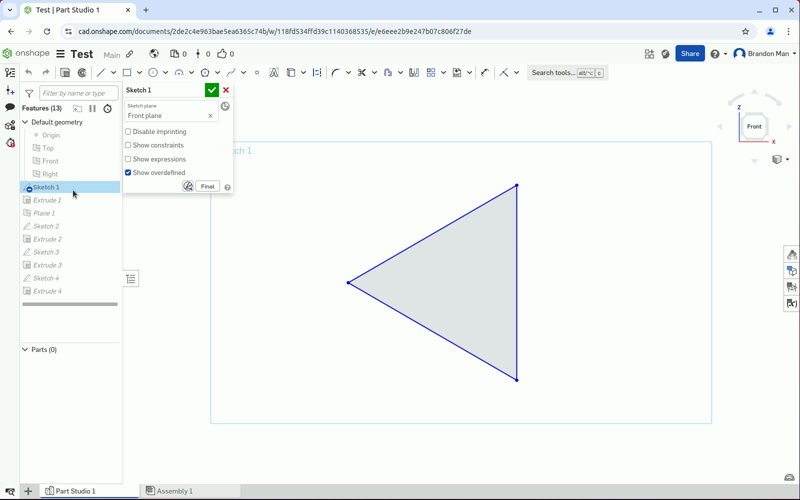
mouse_move(229, 92)
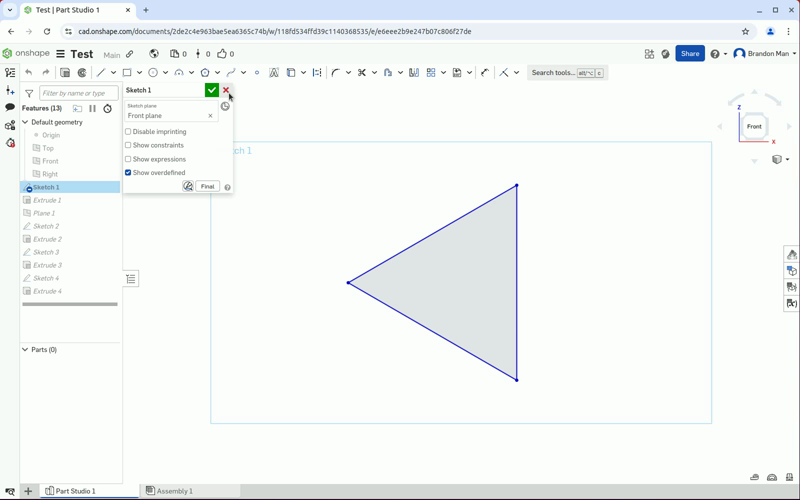
click(229, 92)
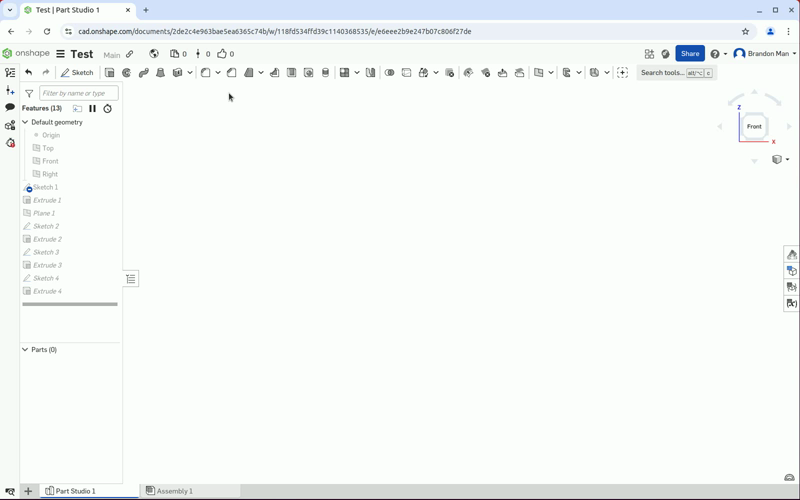
key(shift+s)
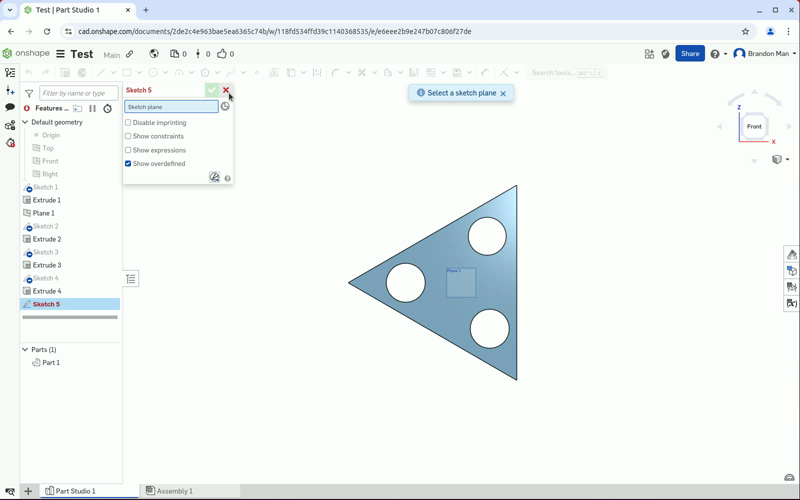
mouse_move(73, 215)
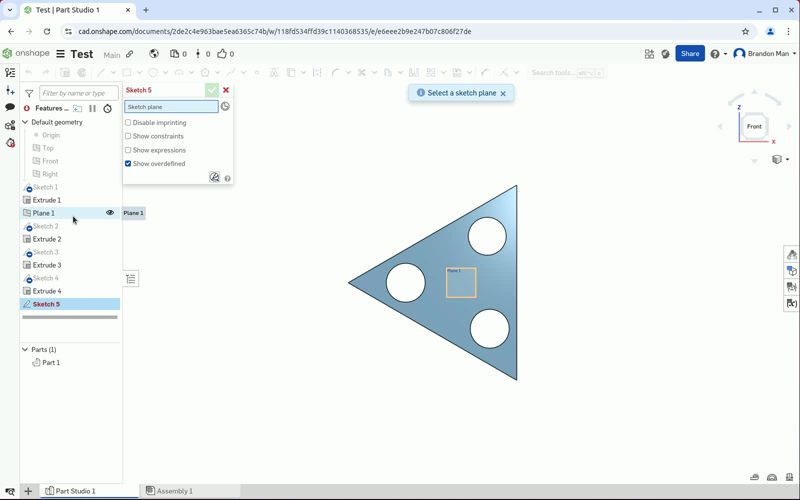
click(73, 215)
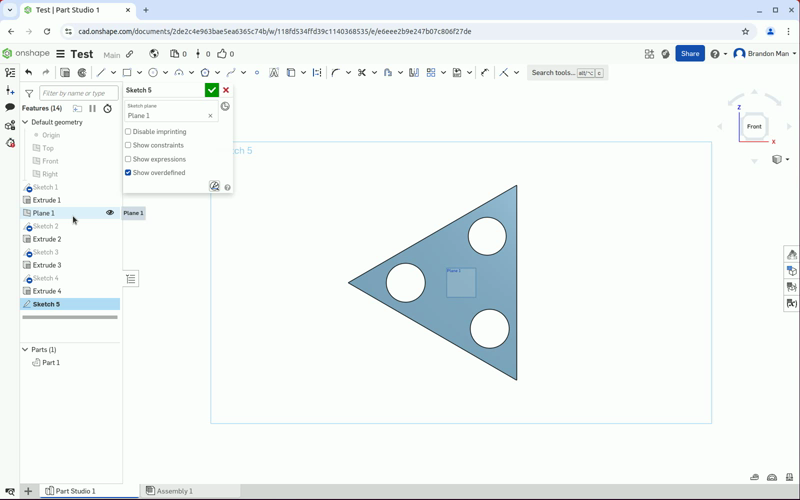
mouse_move(73, 352)
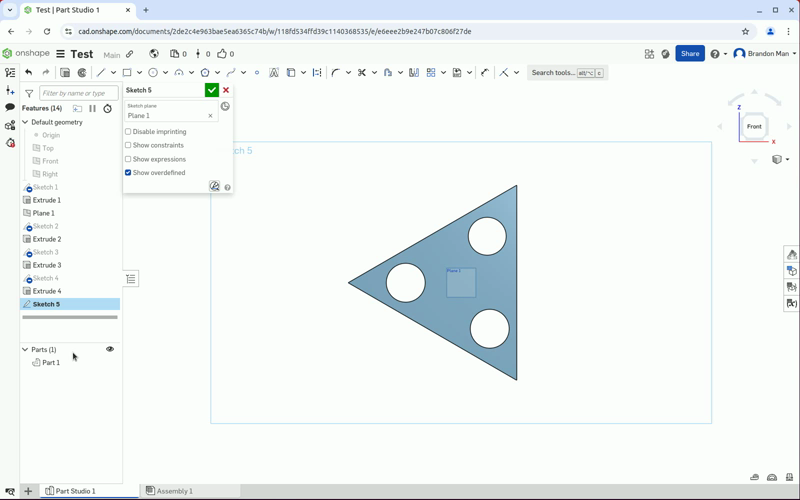
key(y)
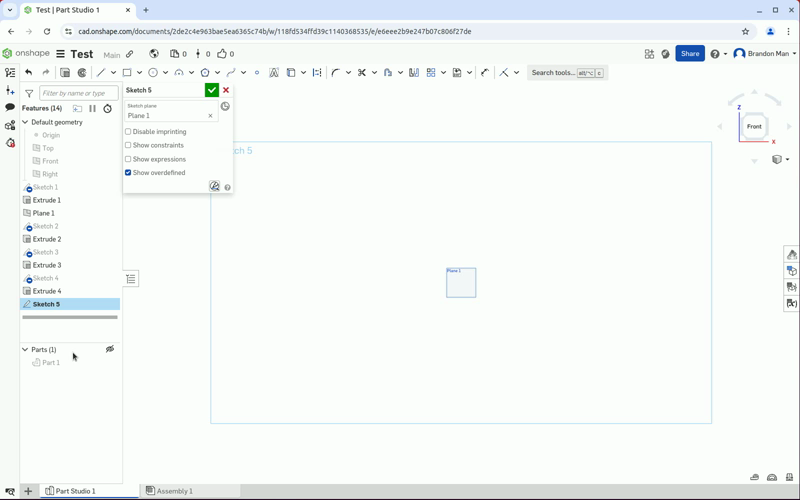
key(c)
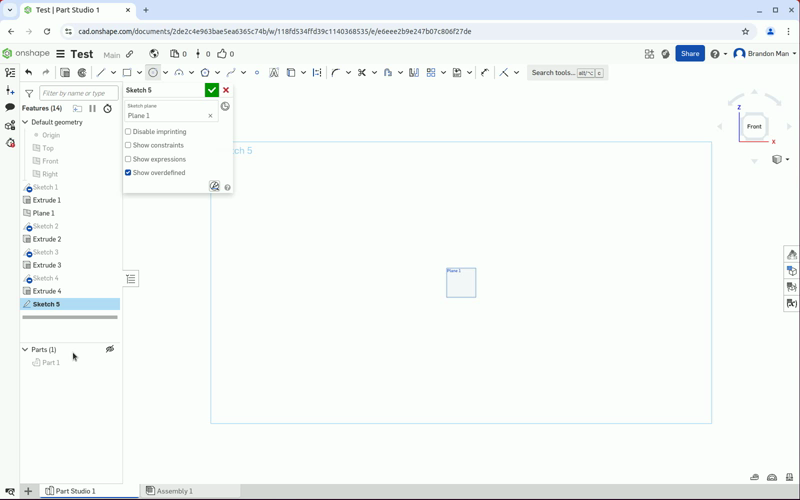
key_down(shift)
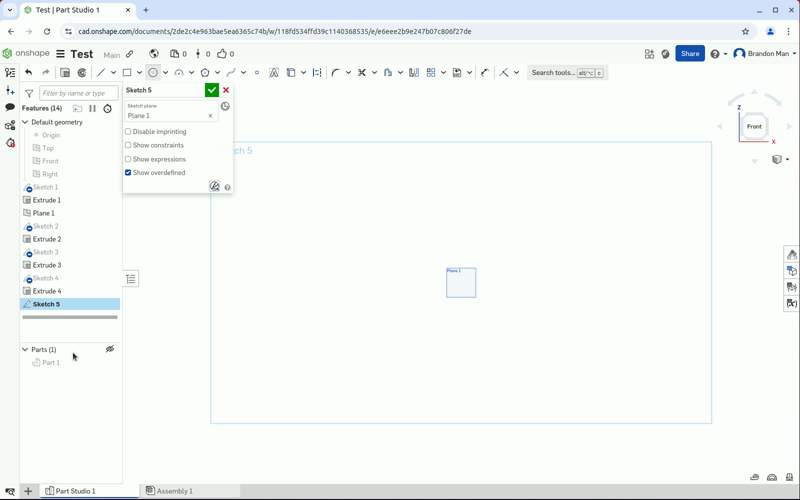
mouse_move(461, 282)
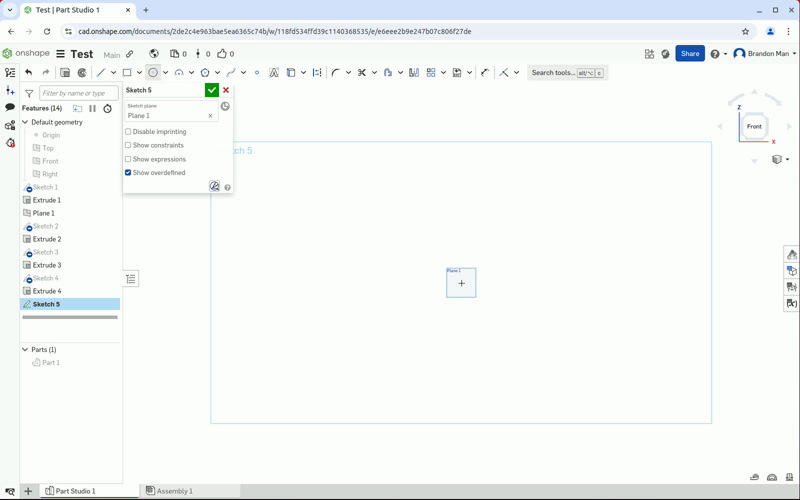
click(461, 282)
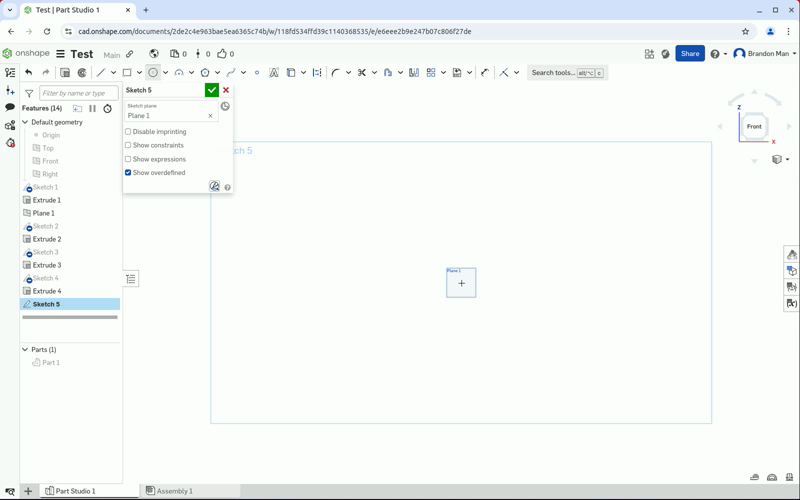
key_up(shift)
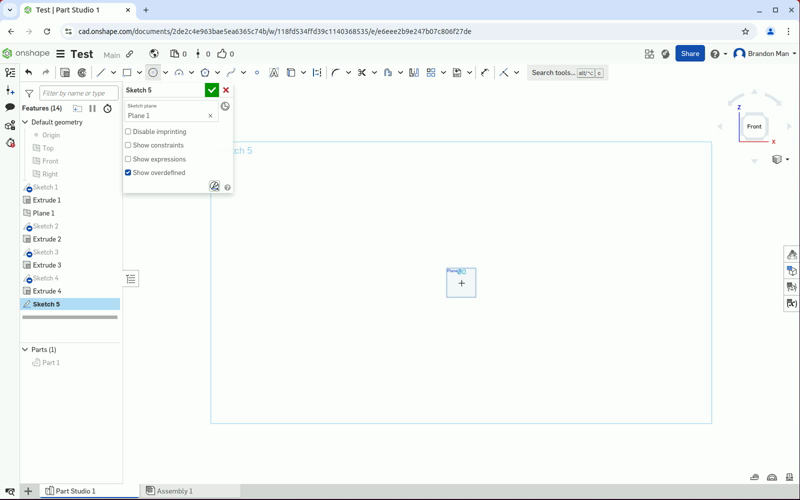
mouse_move(472, 282)
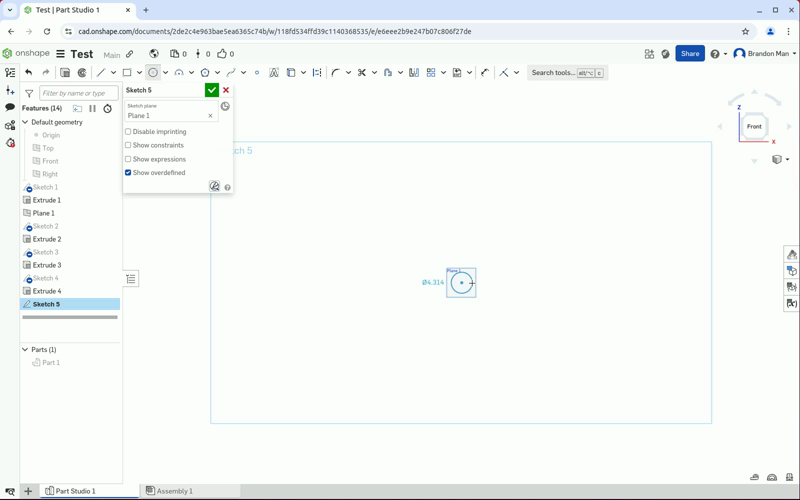
click(472, 282)
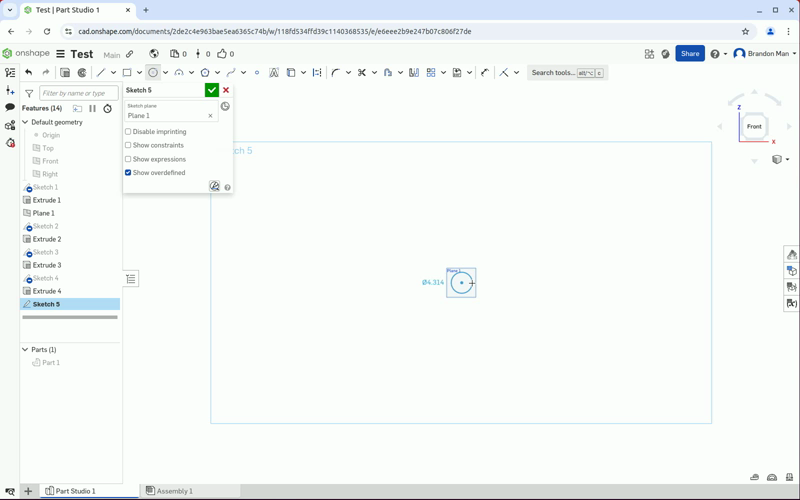
key(esc)
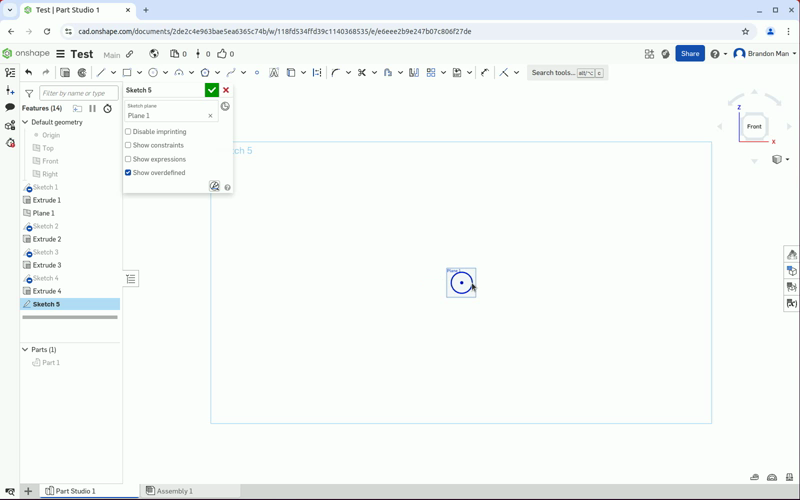
mouse_move(458, 280)
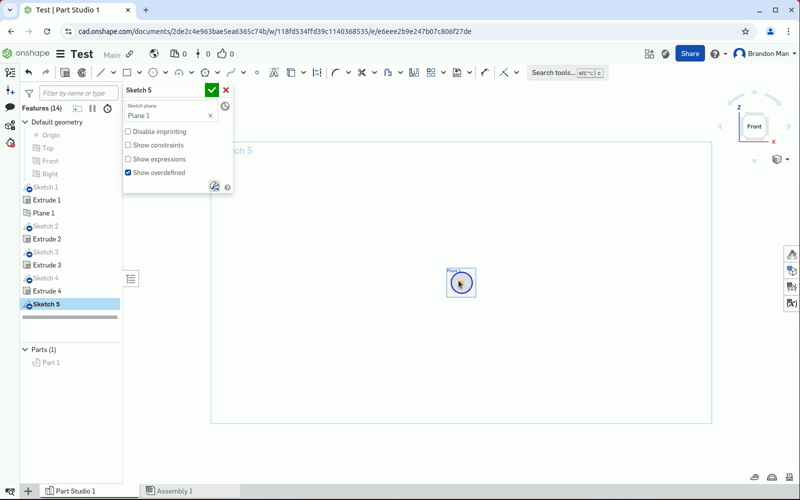
scroll(6)
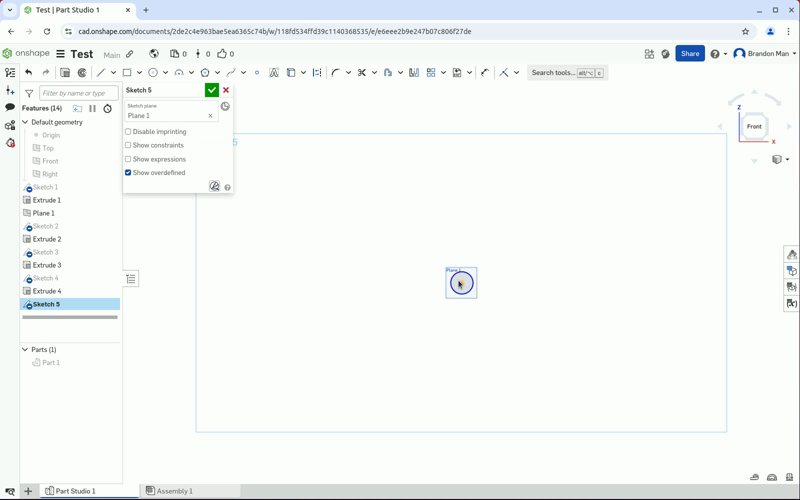
scroll(6)
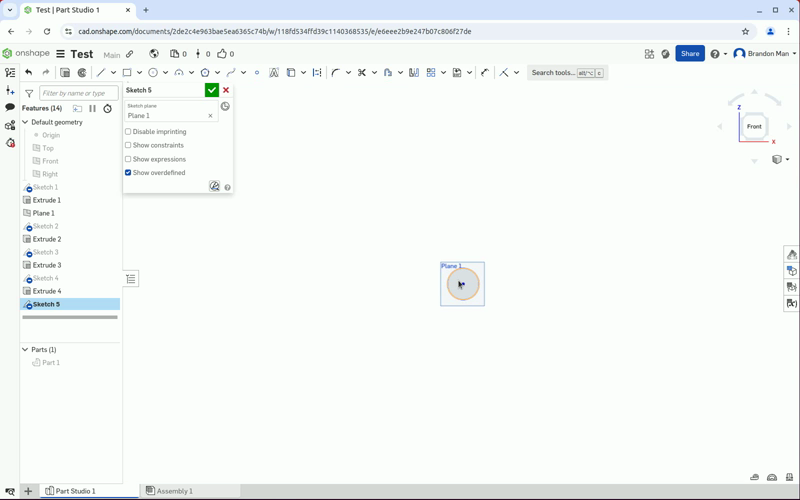
scroll(6)
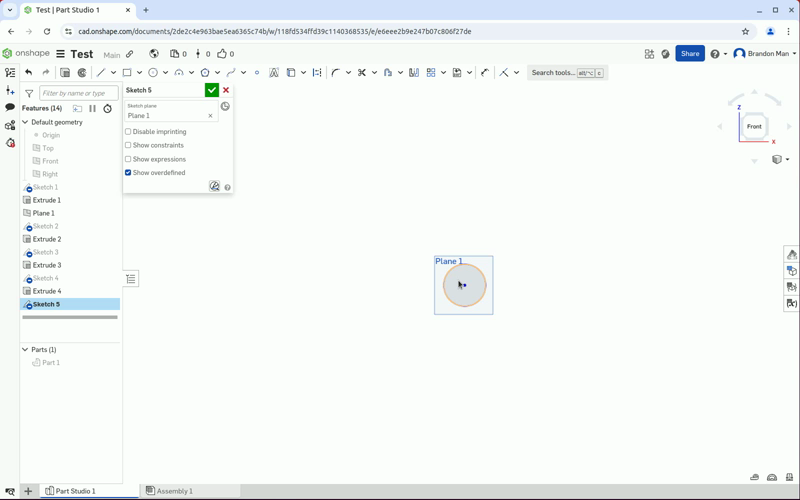
scroll(6)
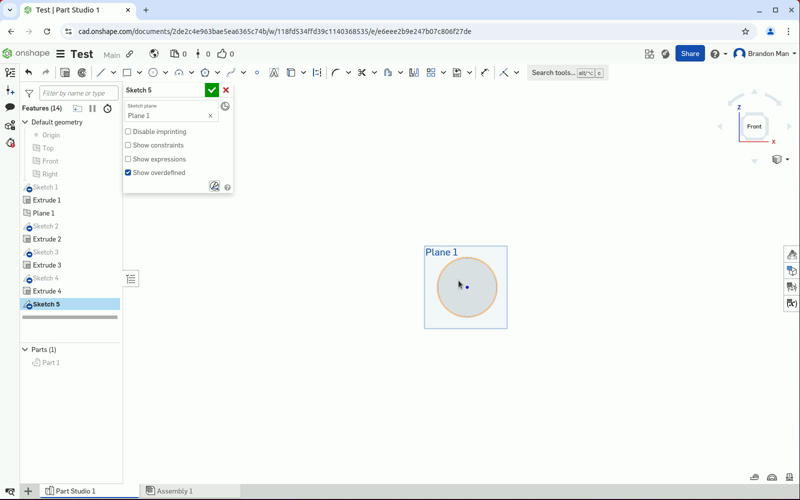
scroll(6)
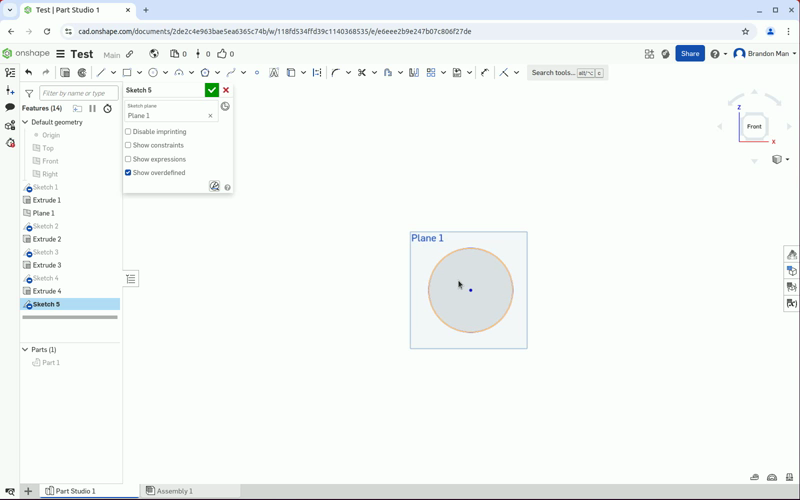
scroll(6)
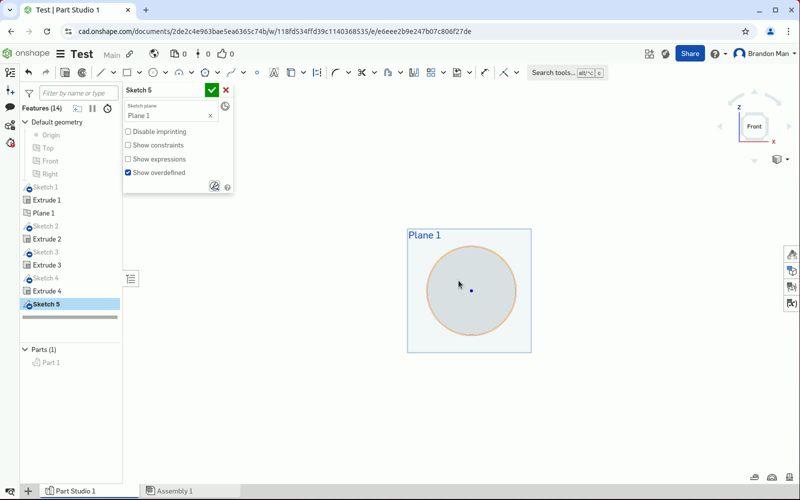
scroll(6)
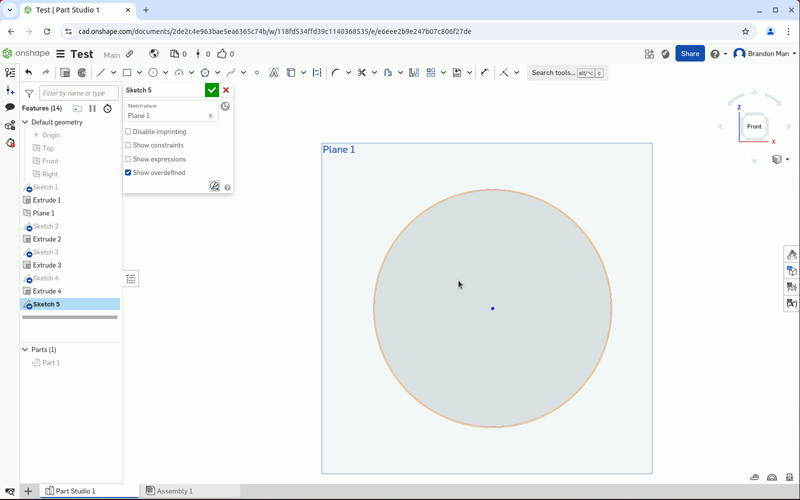
click(458, 280)
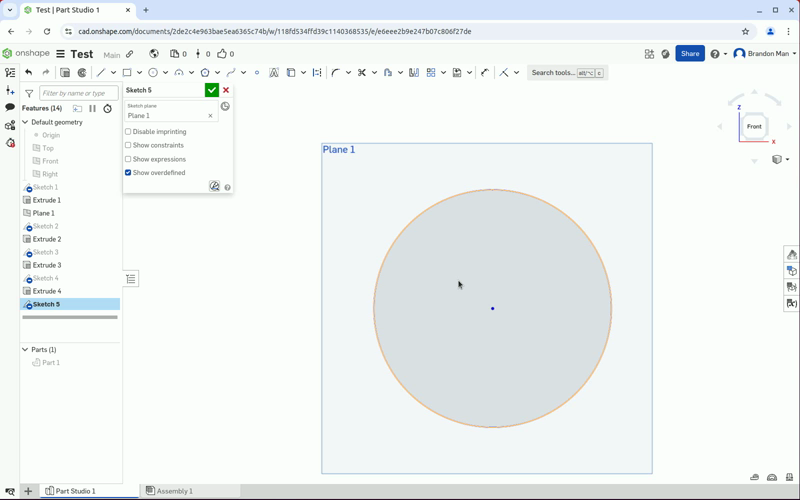
scroll(-6)
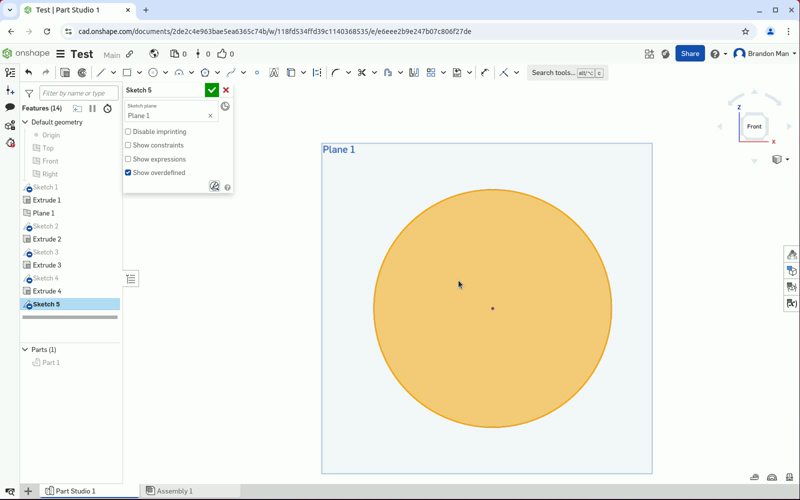
scroll(-6)
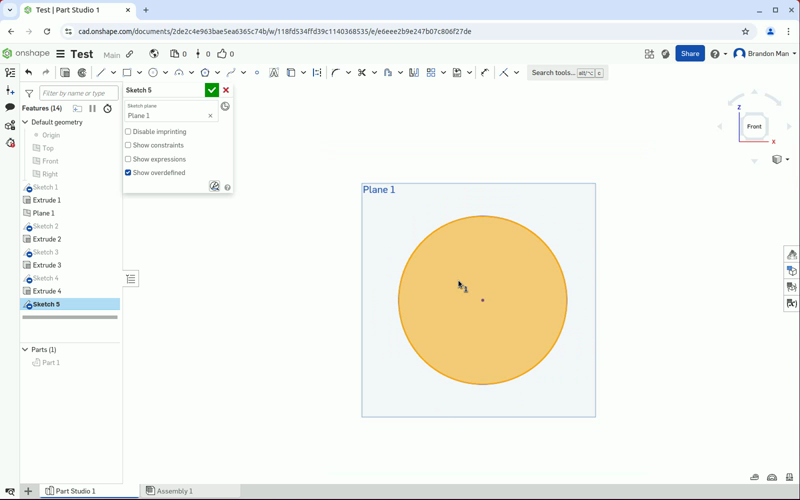
scroll(-6)
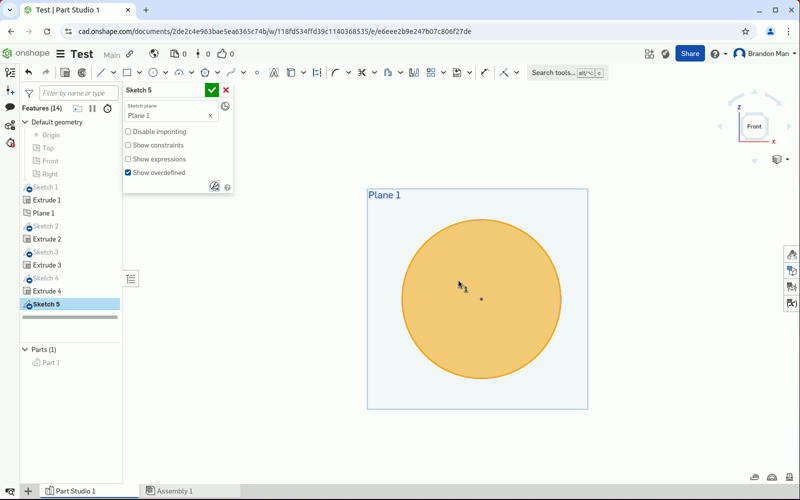
scroll(-6)
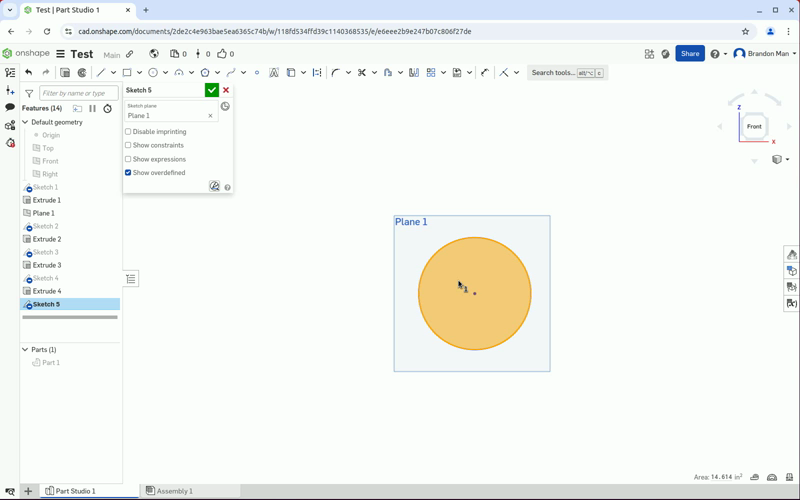
scroll(-6)
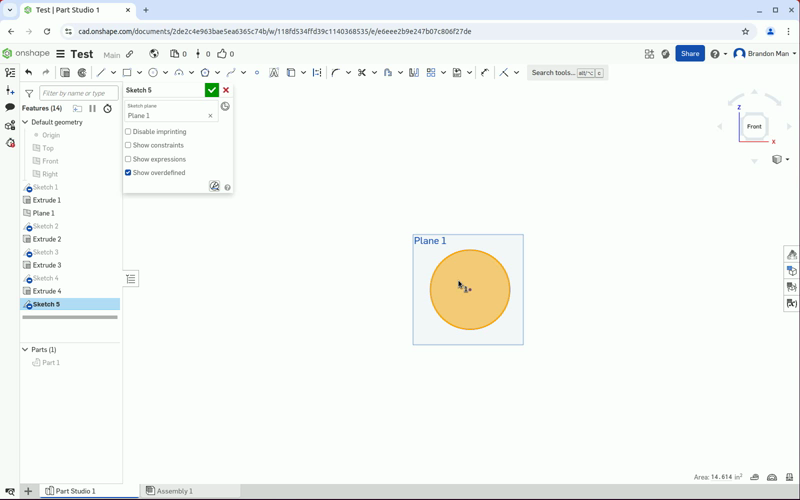
scroll(-6)
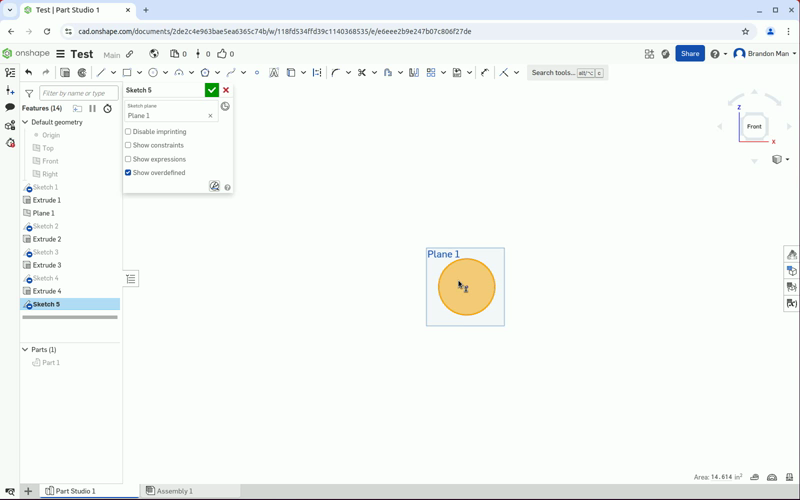
scroll(-6)
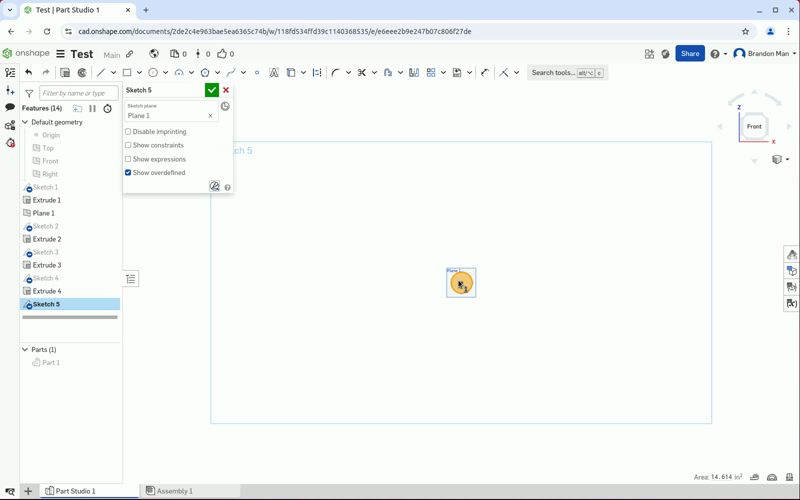
mouse_move(73, 352)
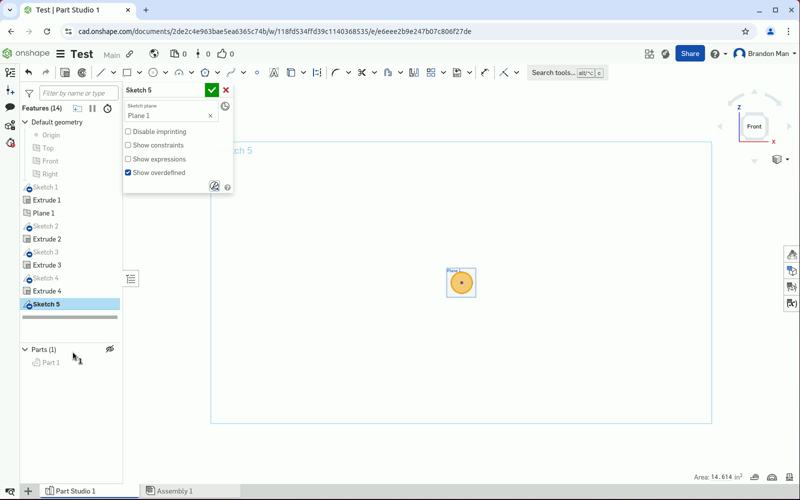
key(shift+y)
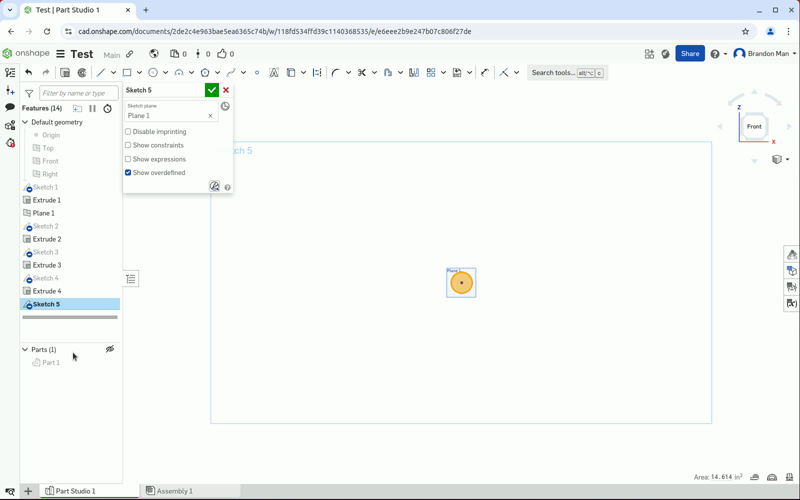
key(shift+e)
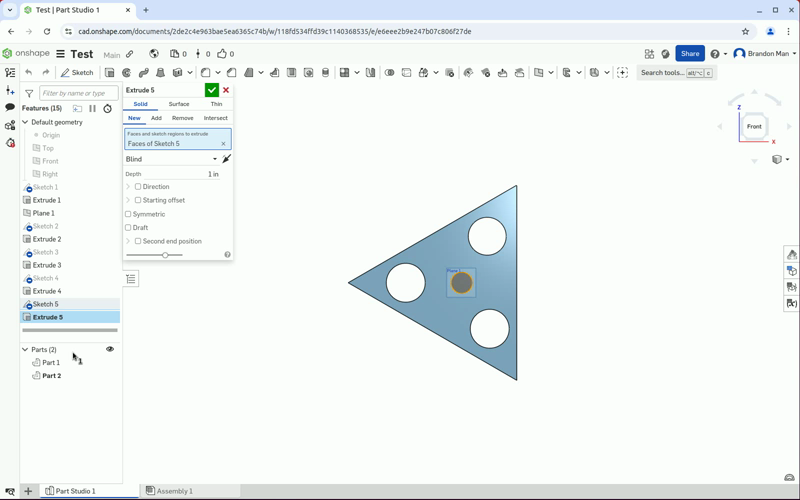
mouse_move(143, 106)
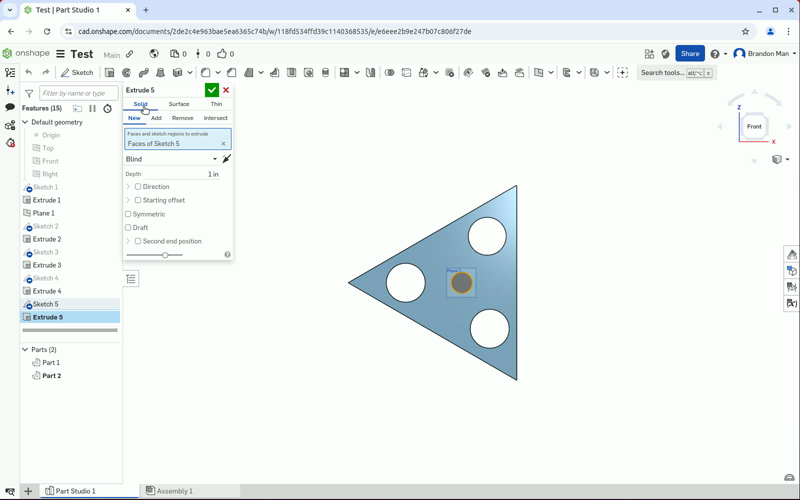
click(143, 106)
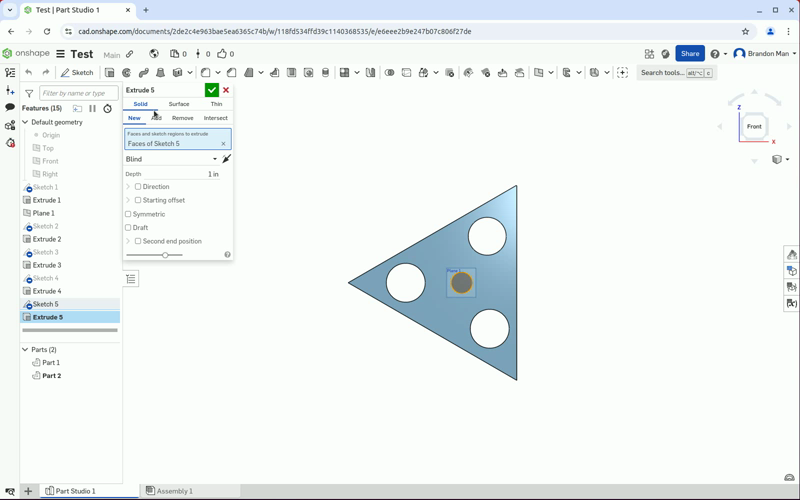
mouse_move(186, 120)
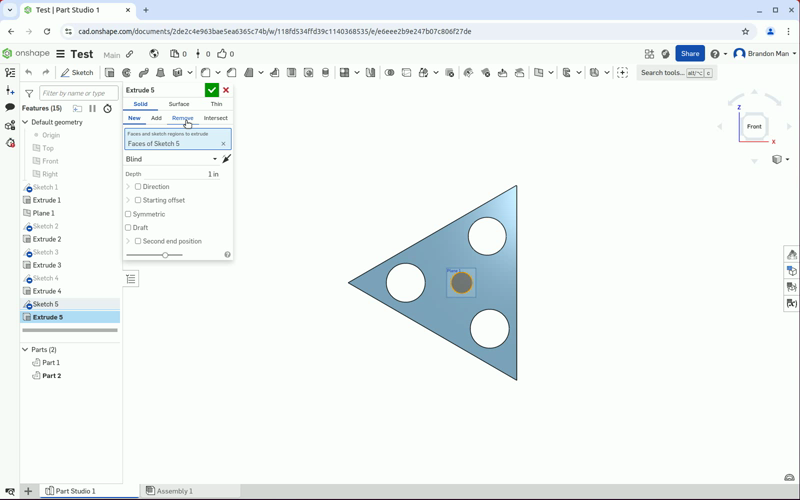
click(186, 120)
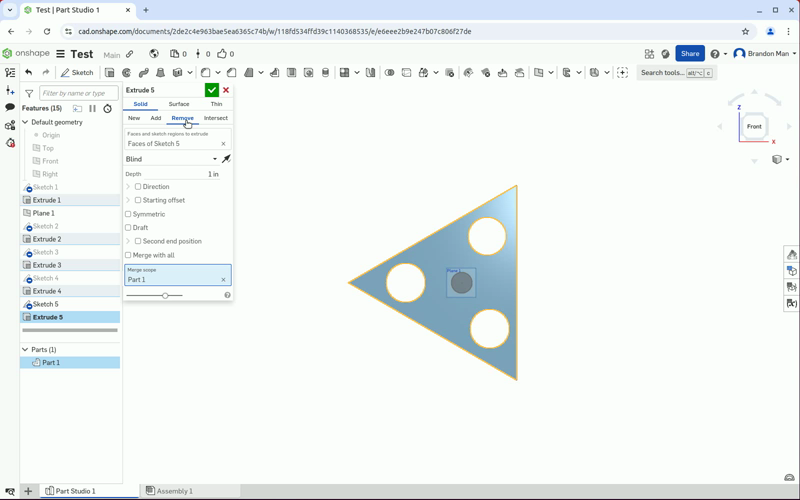
key(tab, 4)
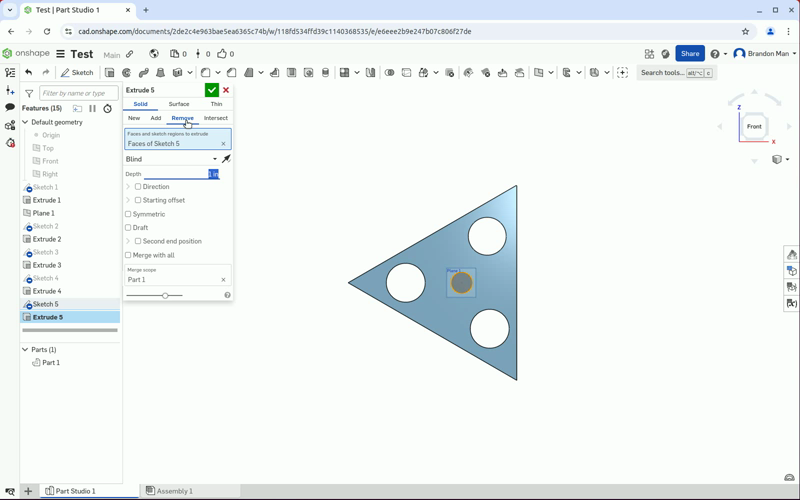
text(7.703)
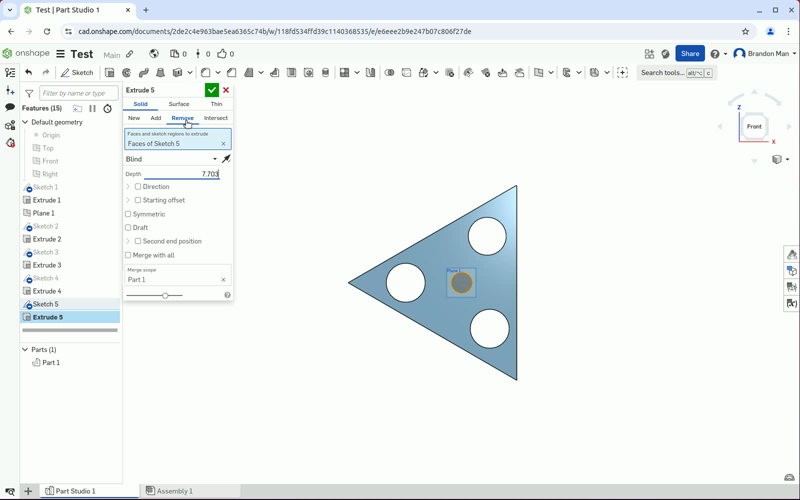
key(tab, 6)
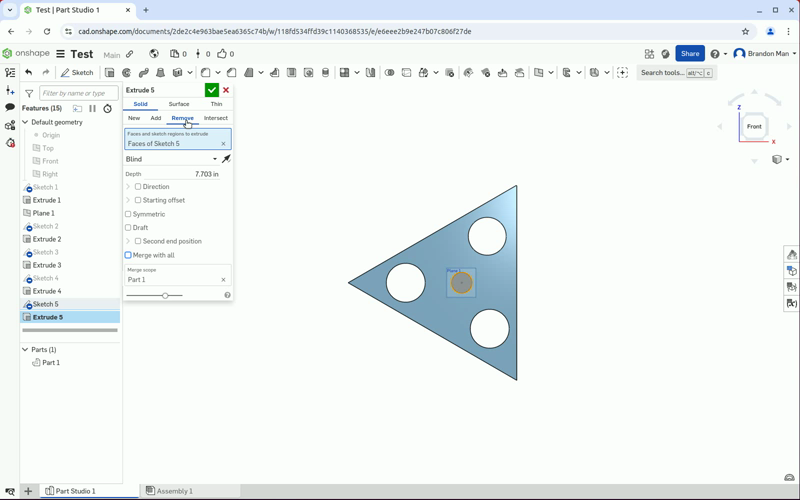
key(space)
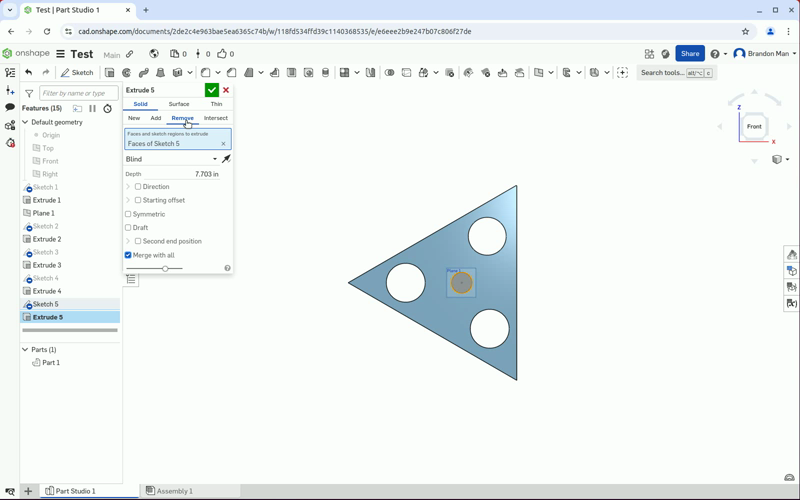
key(enter)
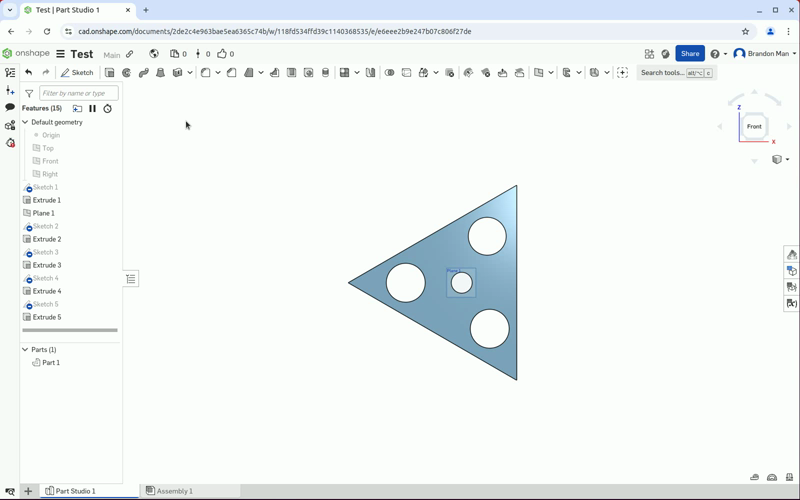
key(shift+h)
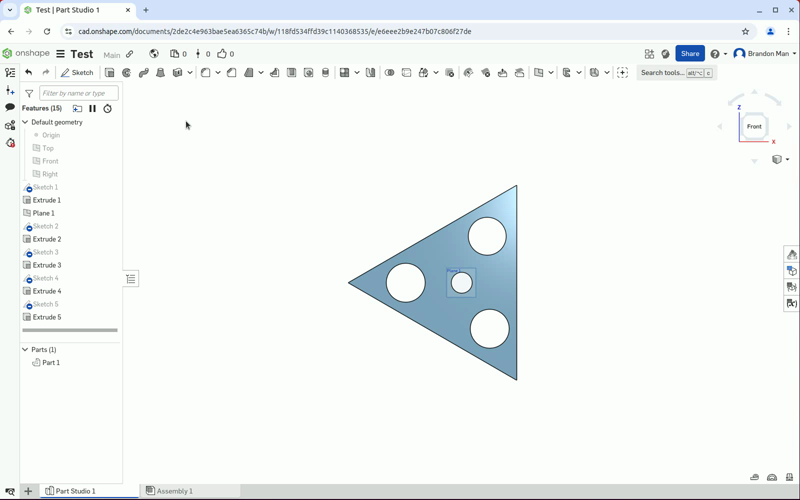
key(shift+h)
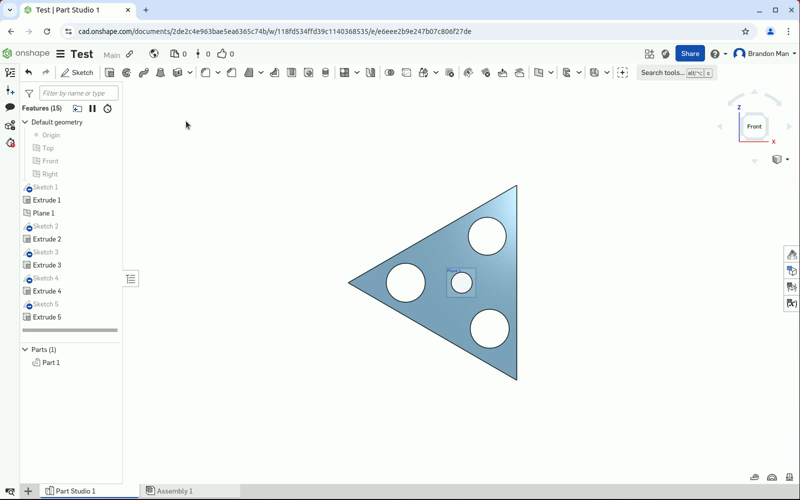
key(shift+7)
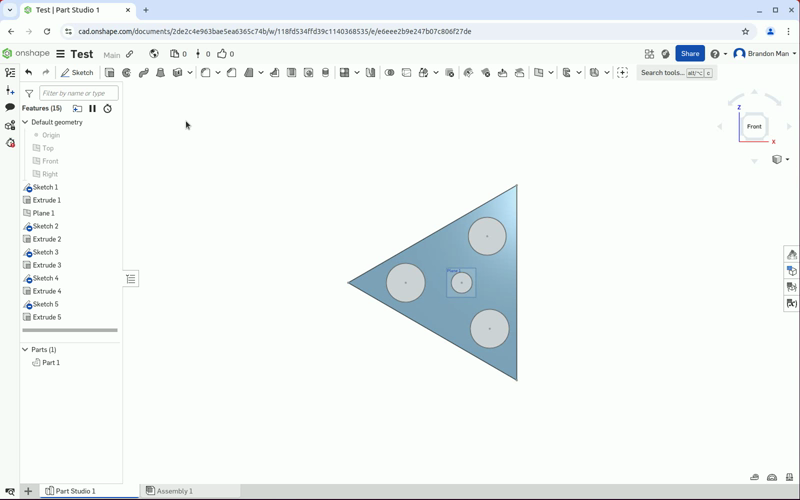
key(left, 2)
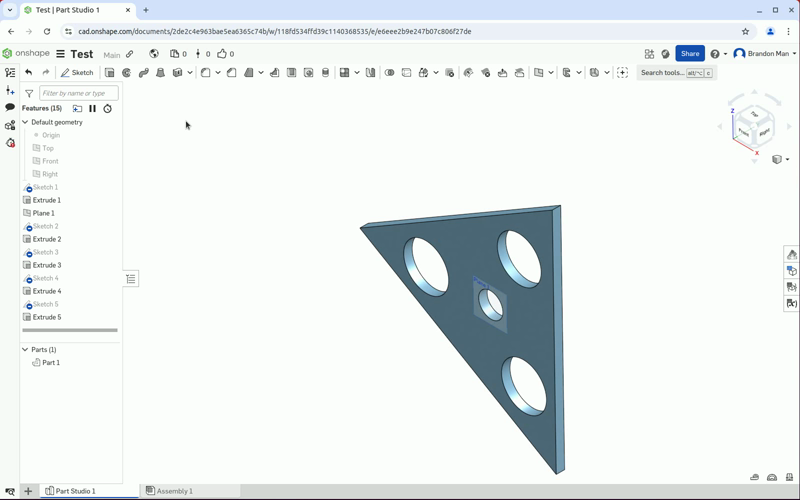
key(down, 2)
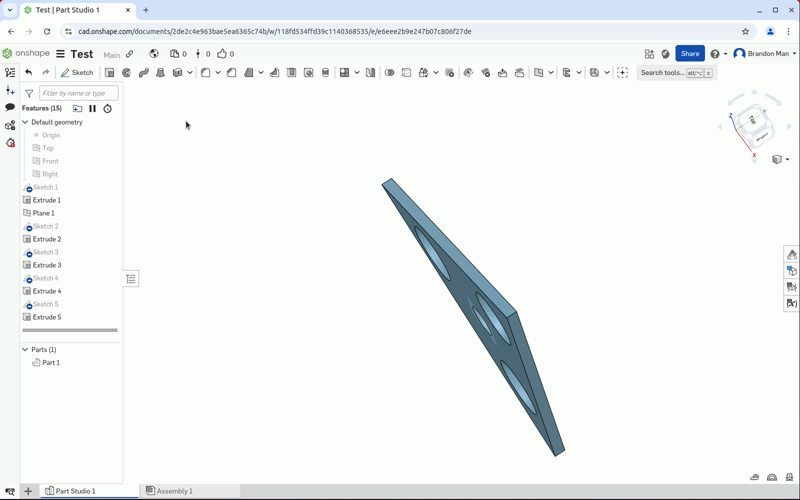
key(up, 2)
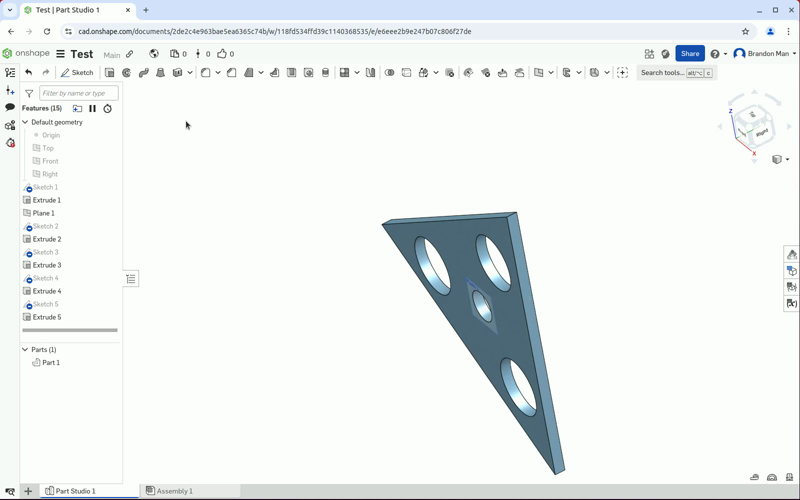
key(right, 2)
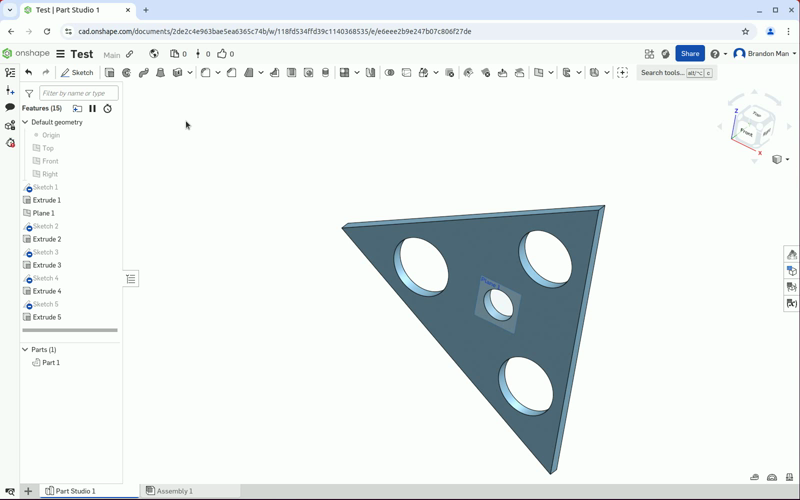
mouse_move(73, 189)
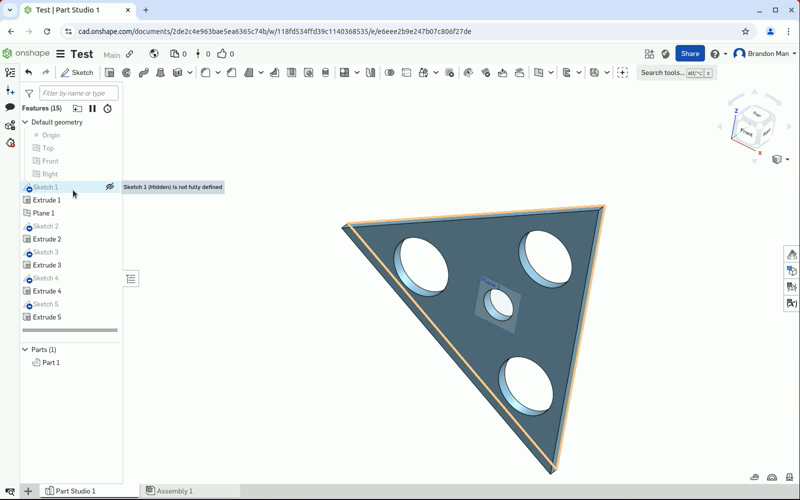
click(73, 189)